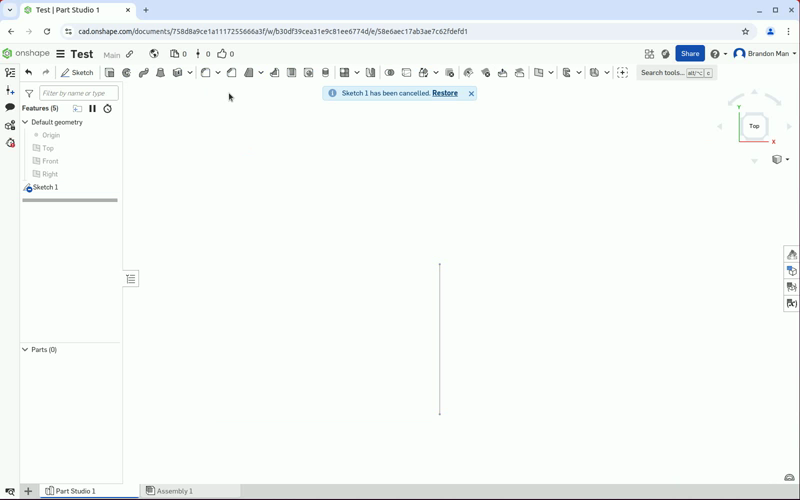
key(shift+h)
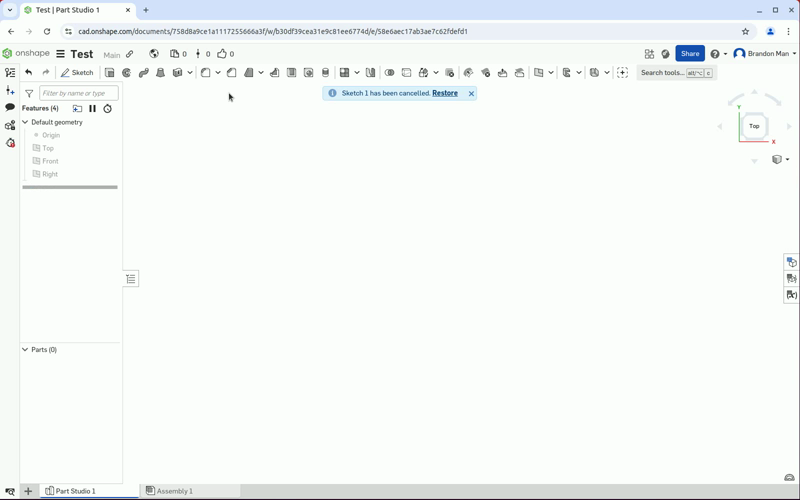
key(shift+s)
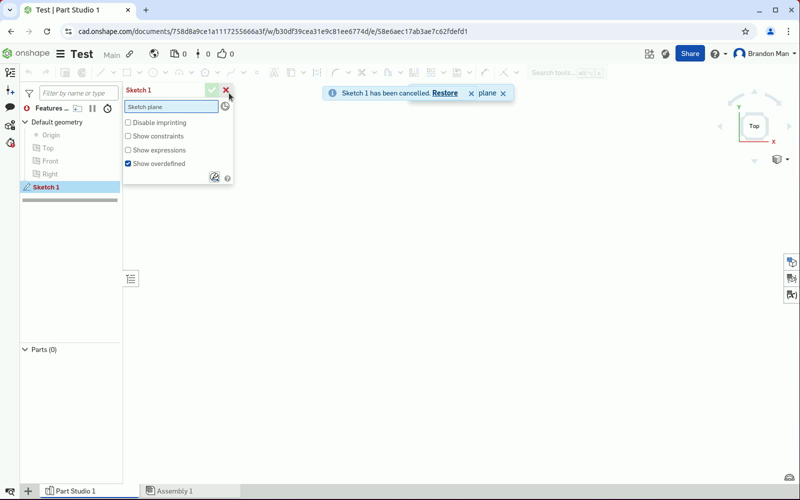
mouse_move(73, 150)
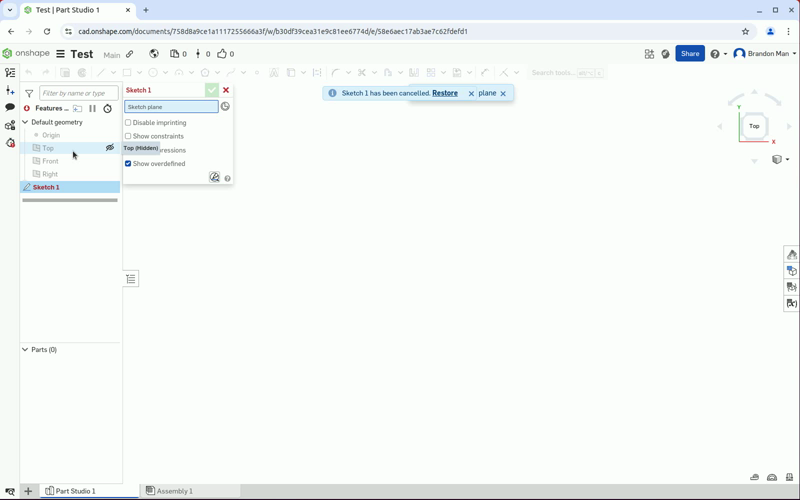
click(73, 150)
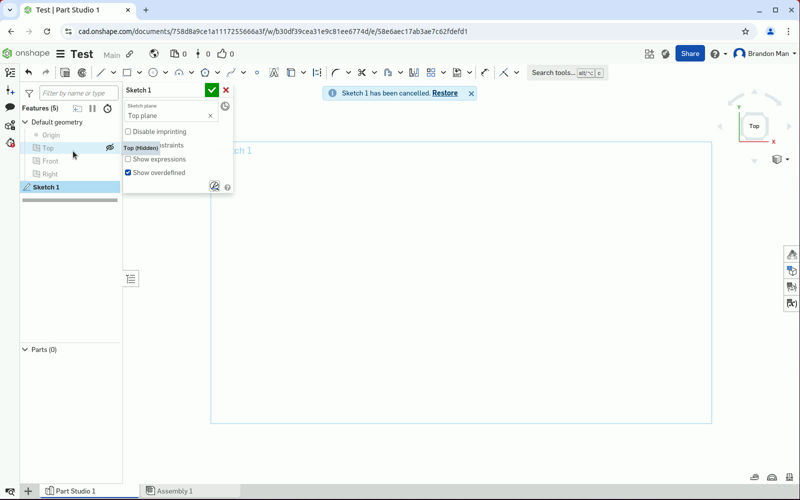
mouse_move(73, 352)
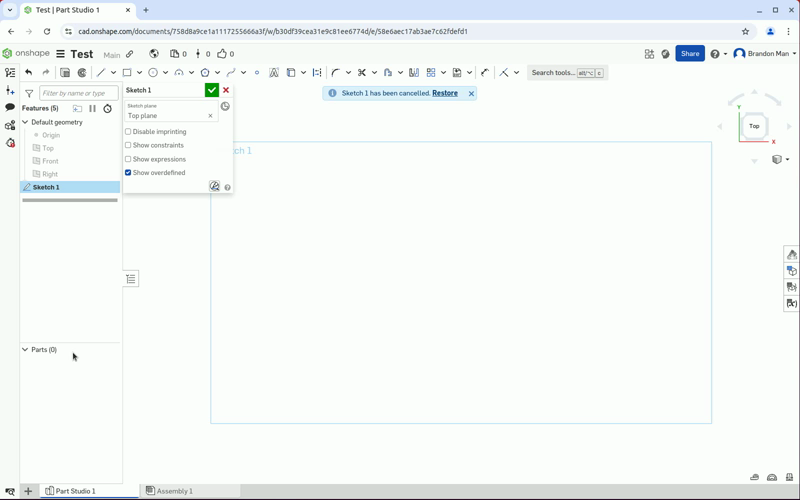
key(y)
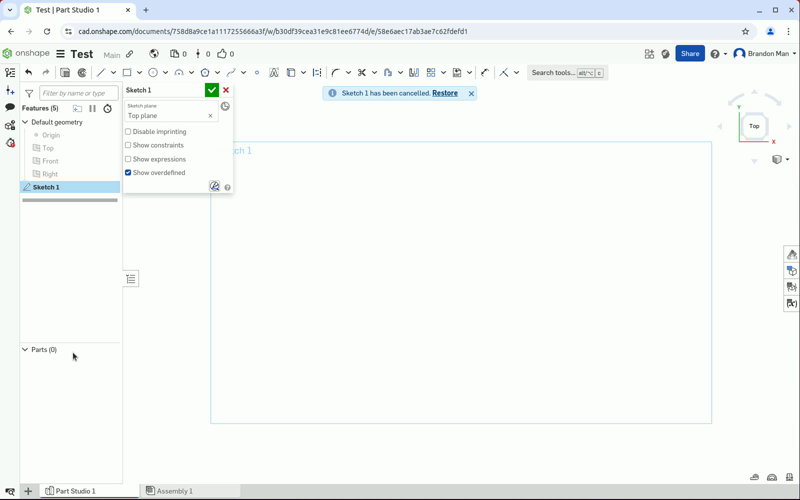
key(l)
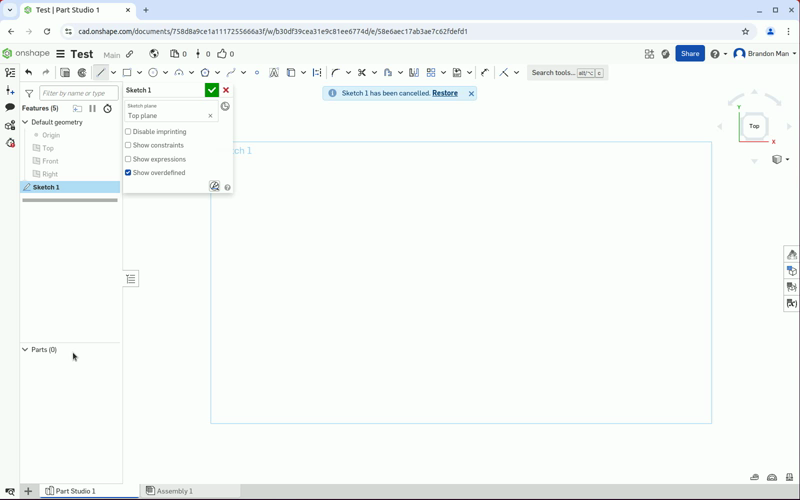
key_down(shift)
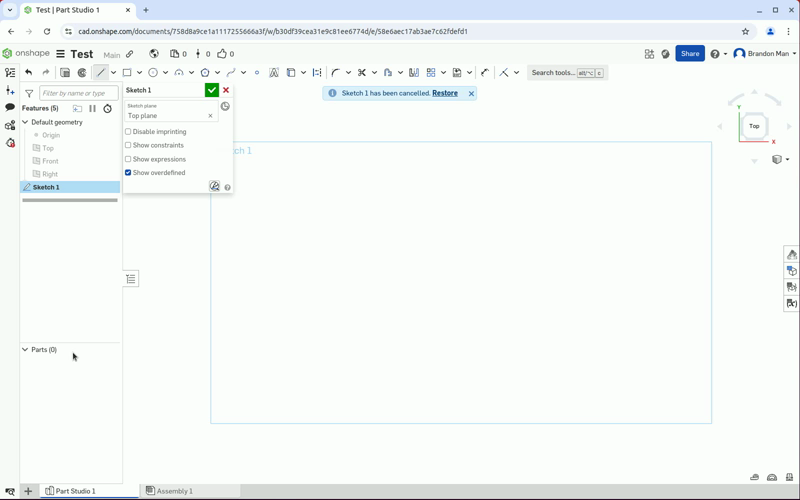
mouse_move(392, 395)
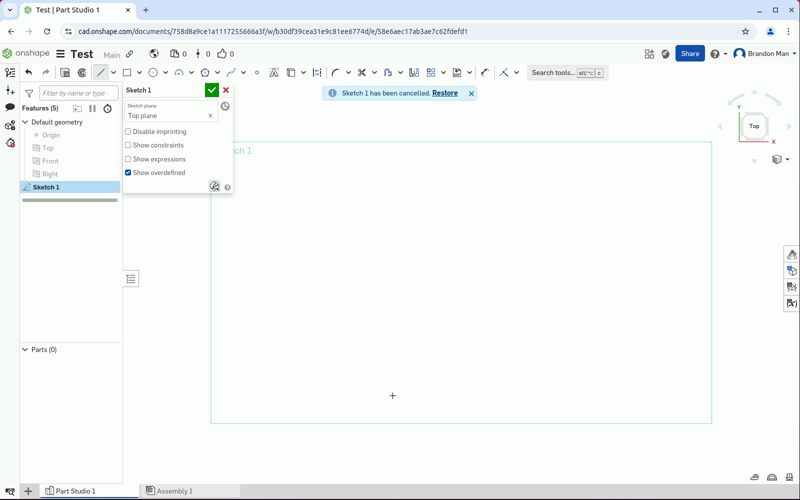
click(392, 395)
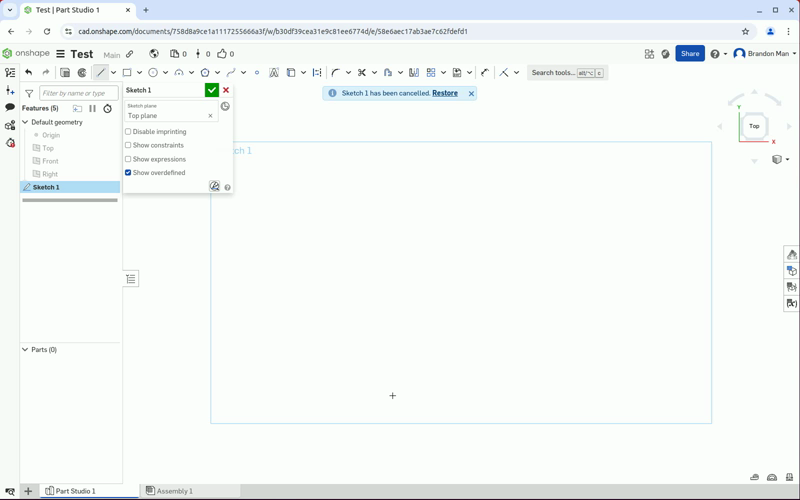
key_up(shift)
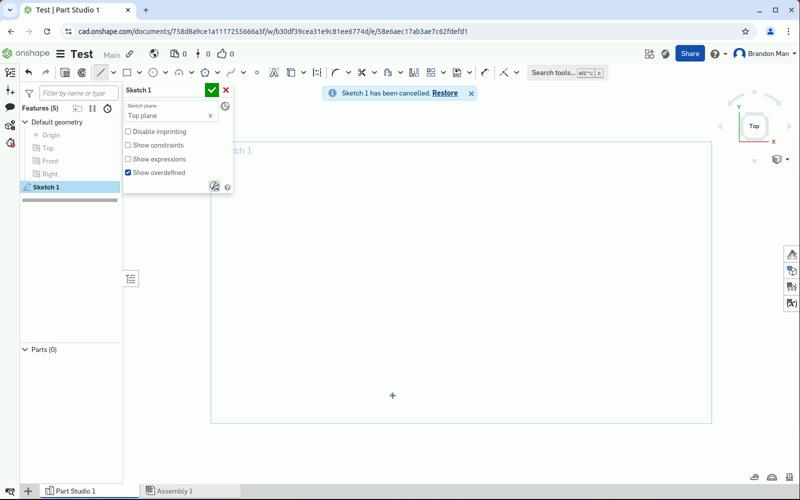
key_down(shift)
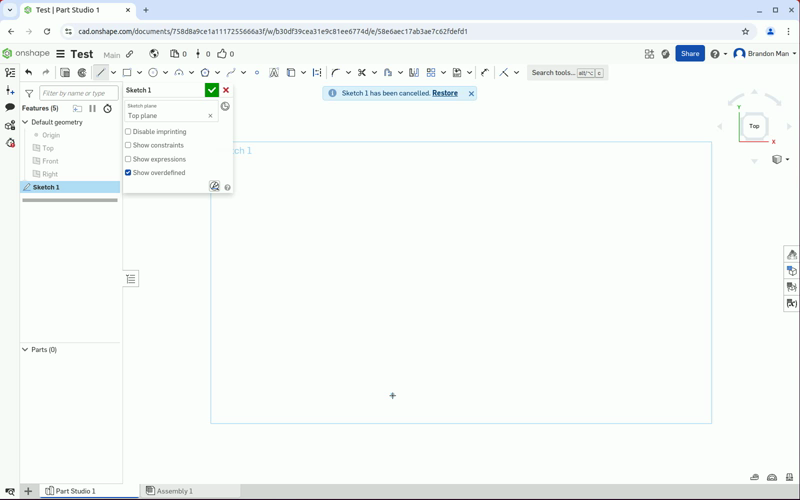
mouse_move(567, 395)
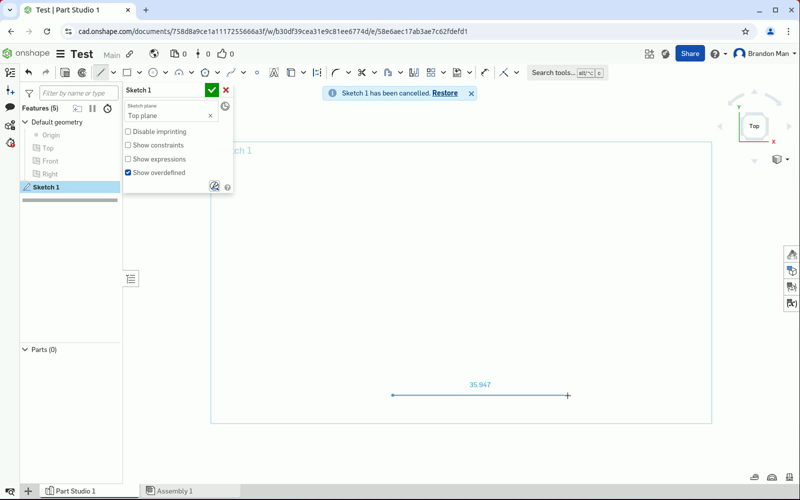
click(567, 395)
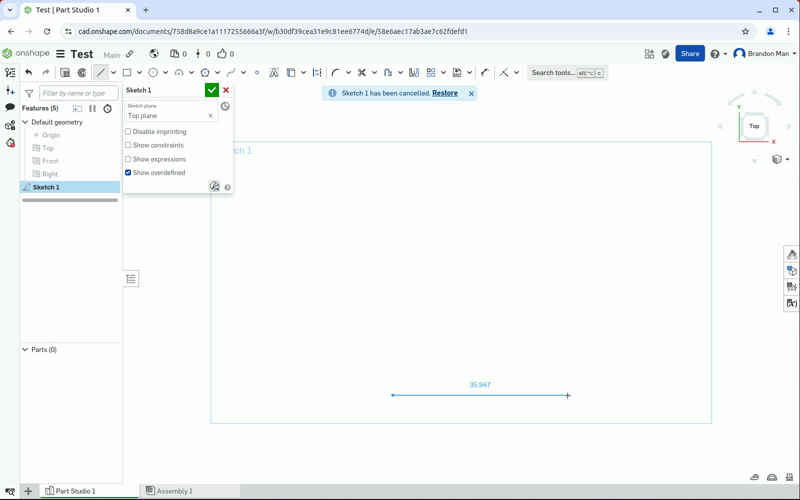
key_up(shift)
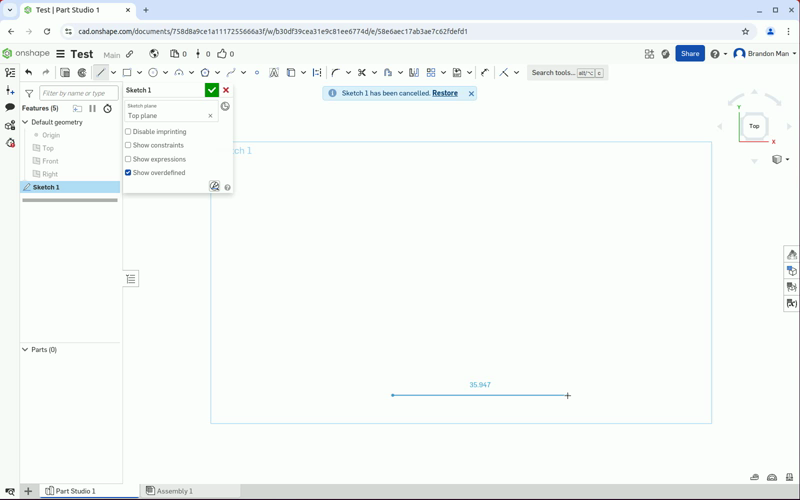
key_down(shift)
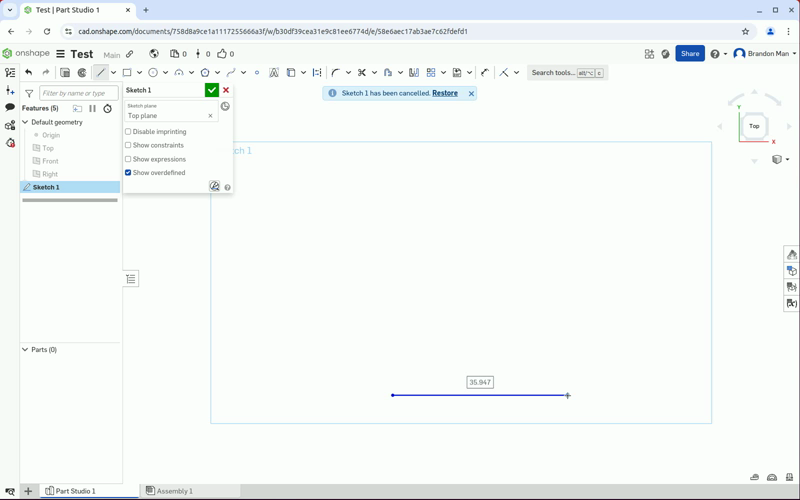
mouse_move(567, 273)
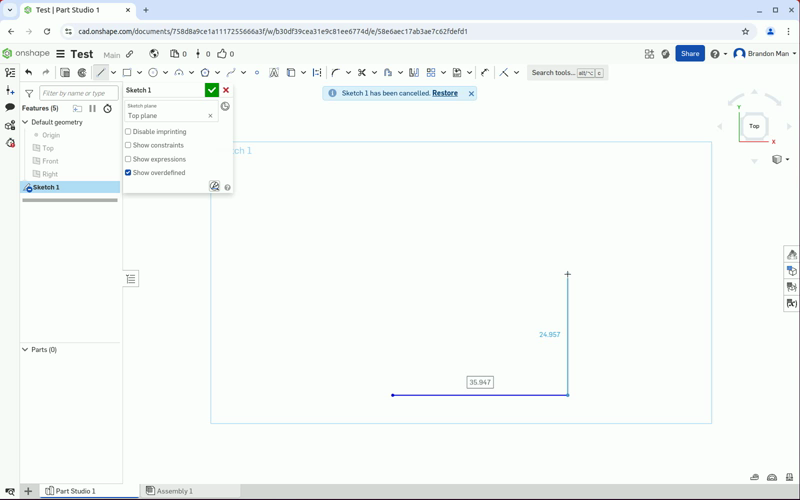
click(567, 273)
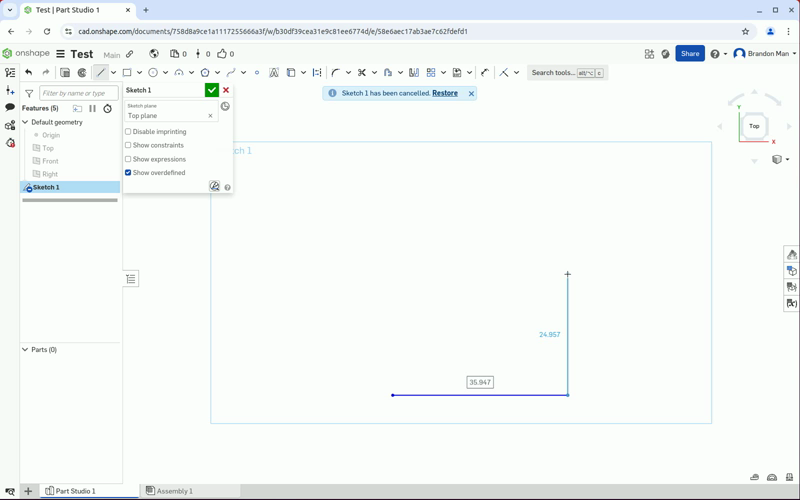
key_up(shift)
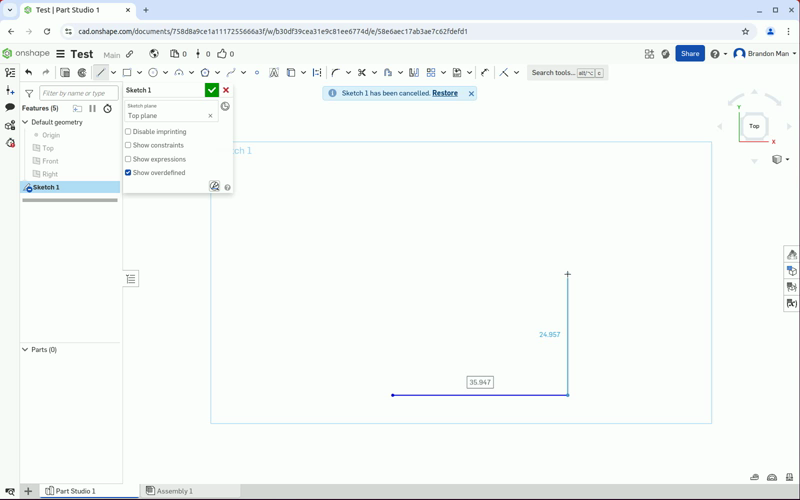
key_down(shift)
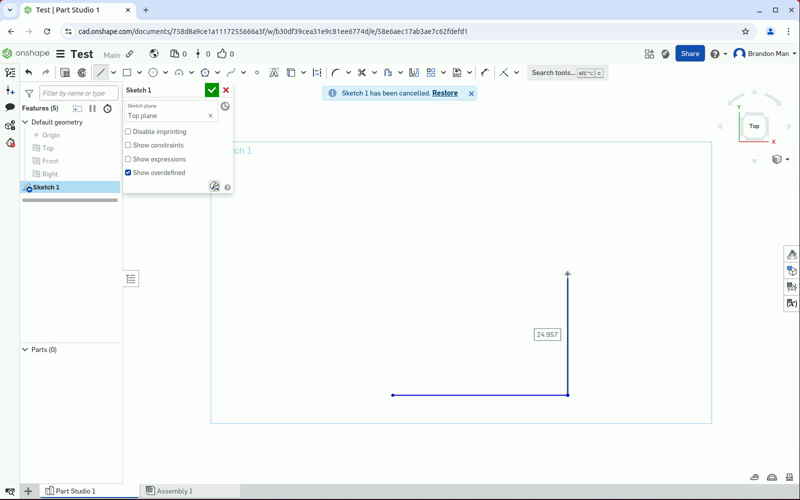
mouse_move(392, 273)
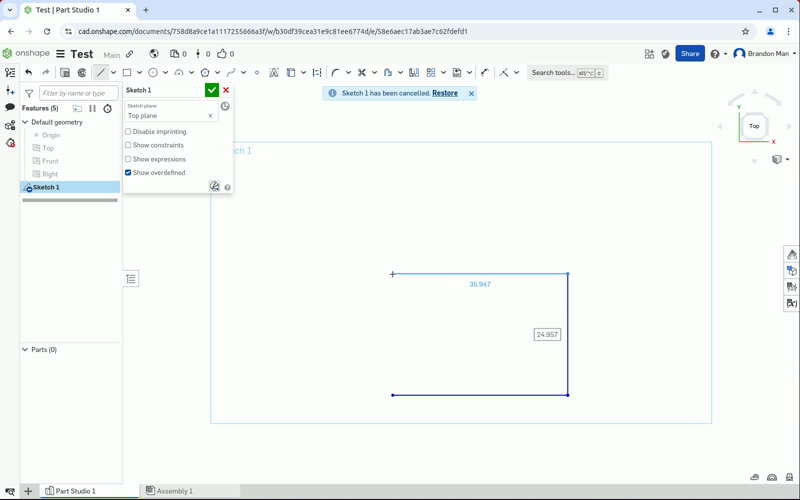
click(392, 273)
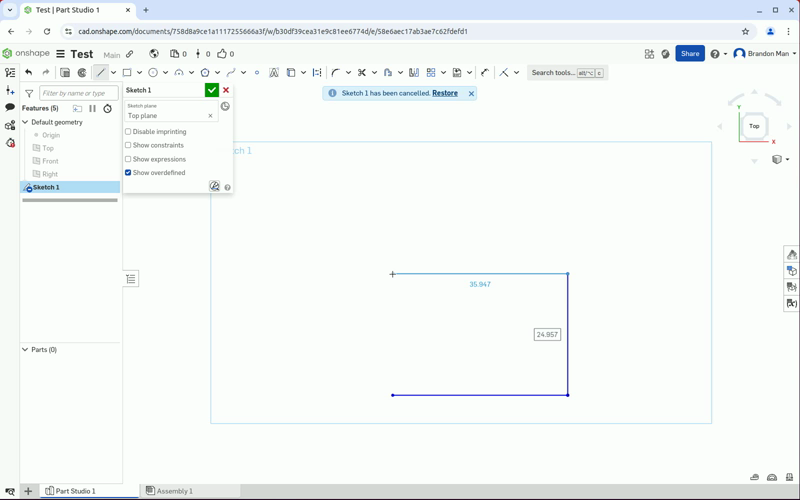
key_up(shift)
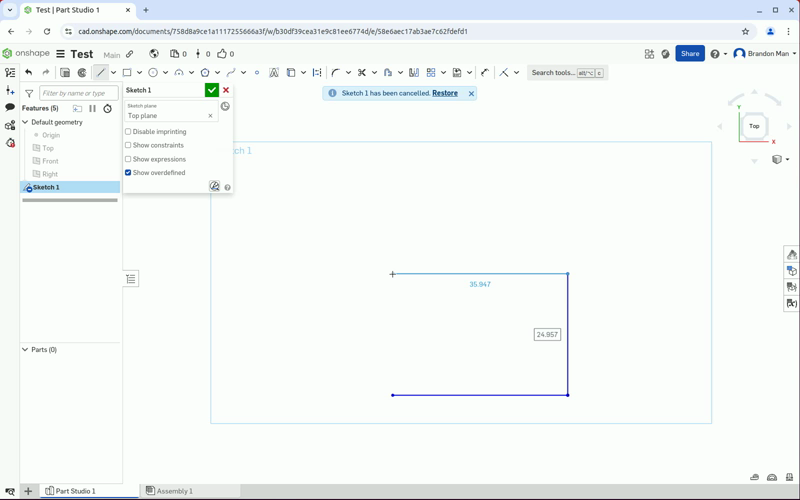
key_down(shift)
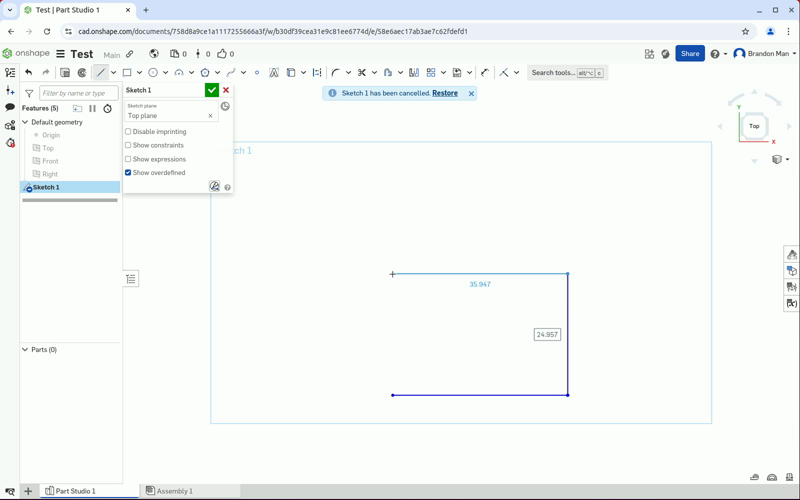
mouse_move(392, 395)
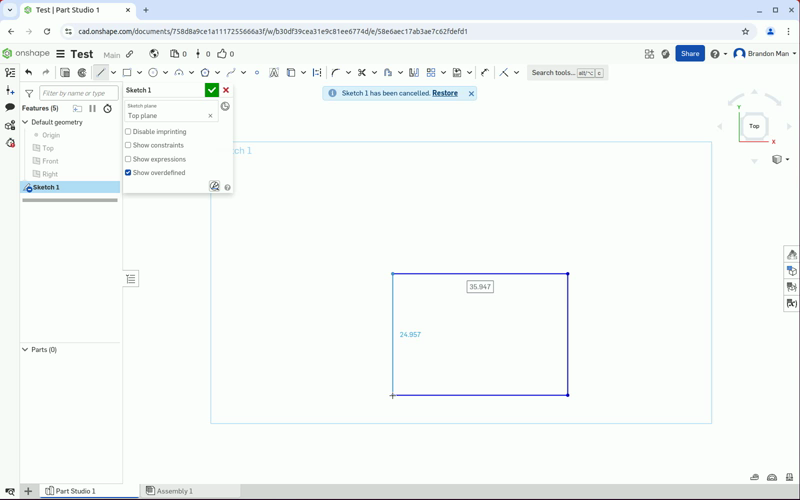
key_up(shift)
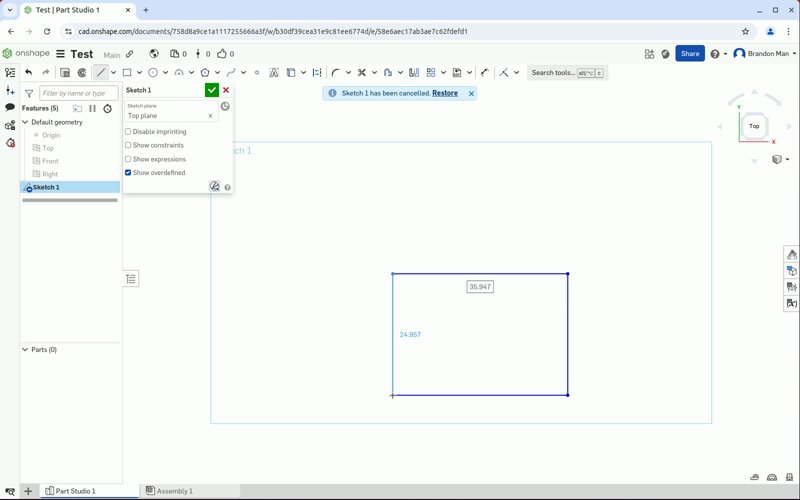
click(392, 395)
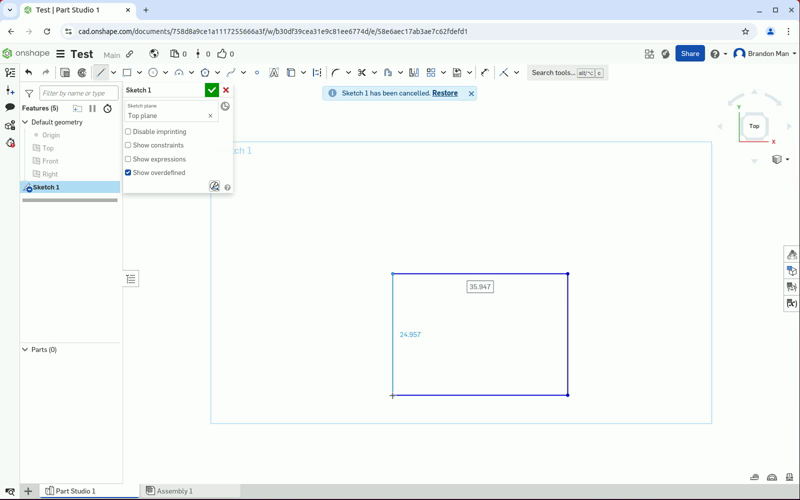
key(esc)
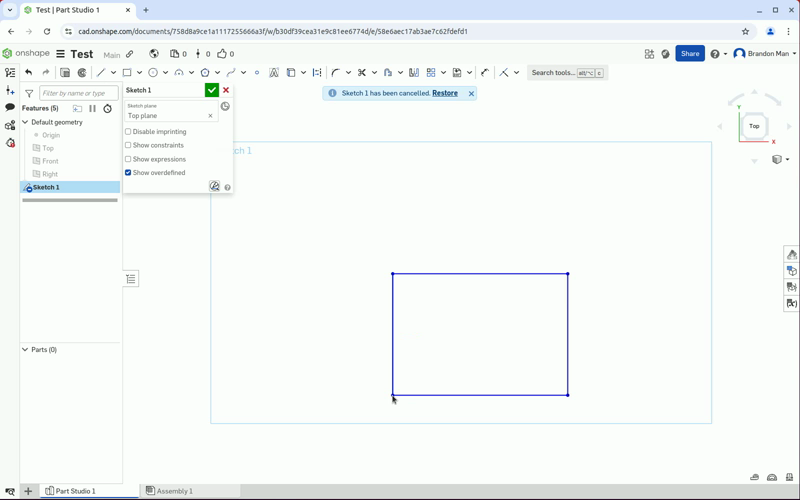
mouse_move(536, 325)
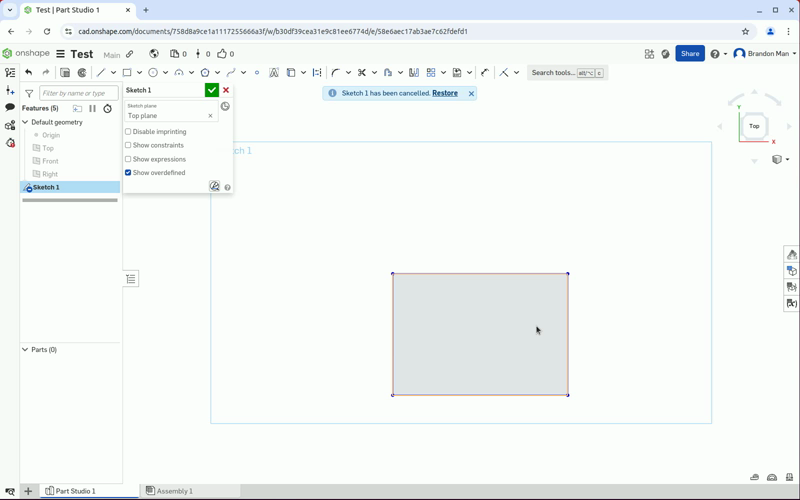
click(536, 325)
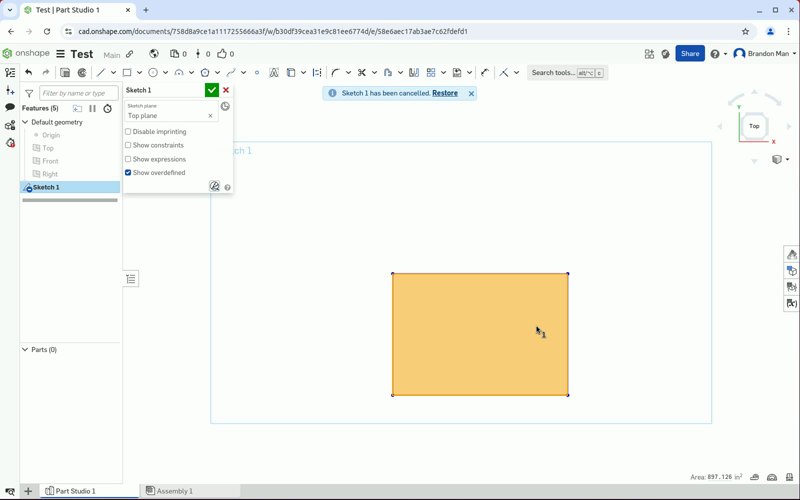
mouse_move(73, 352)
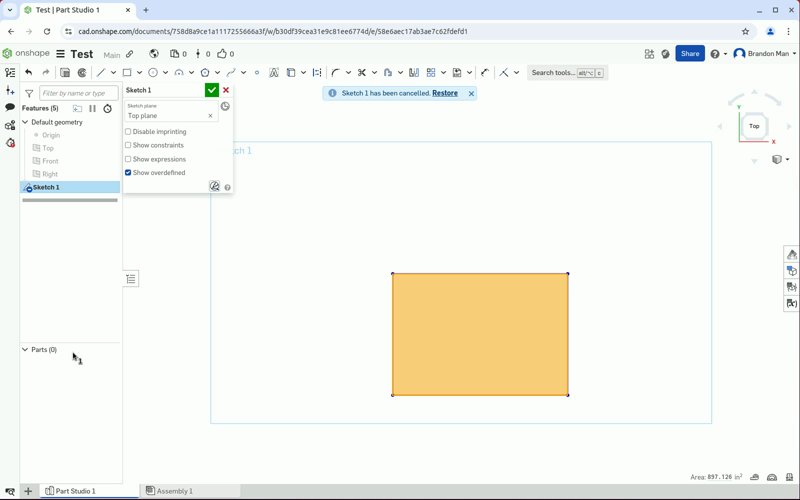
key(shift+y)
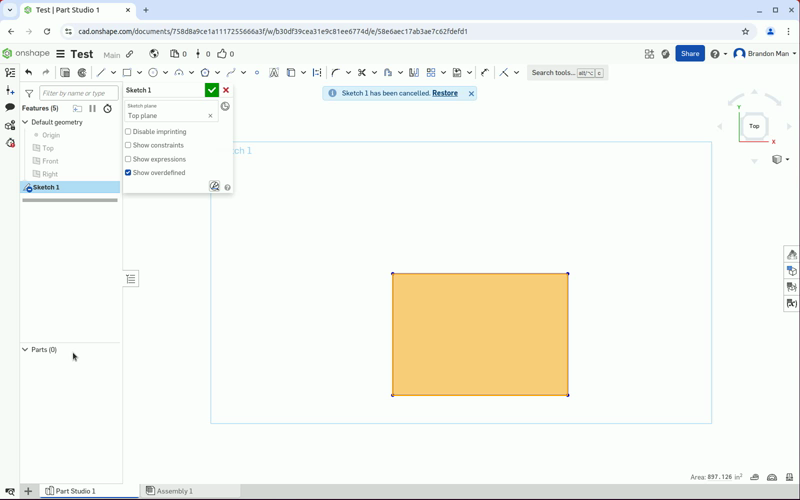
key(shift+e)
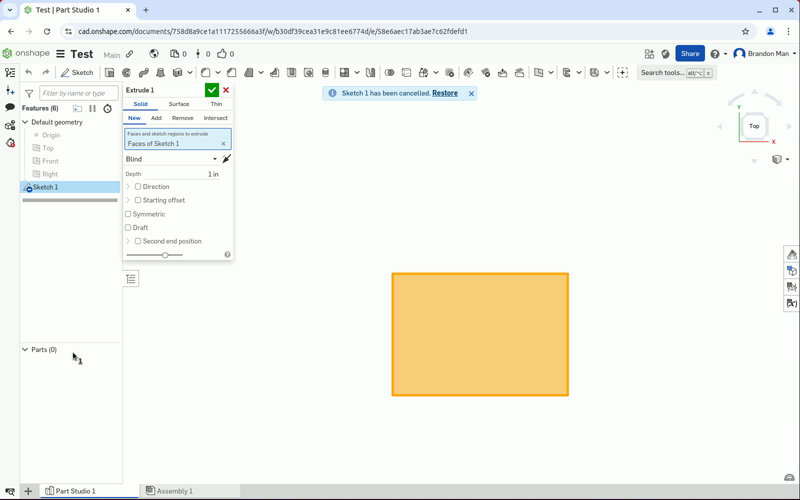
mouse_move(143, 106)
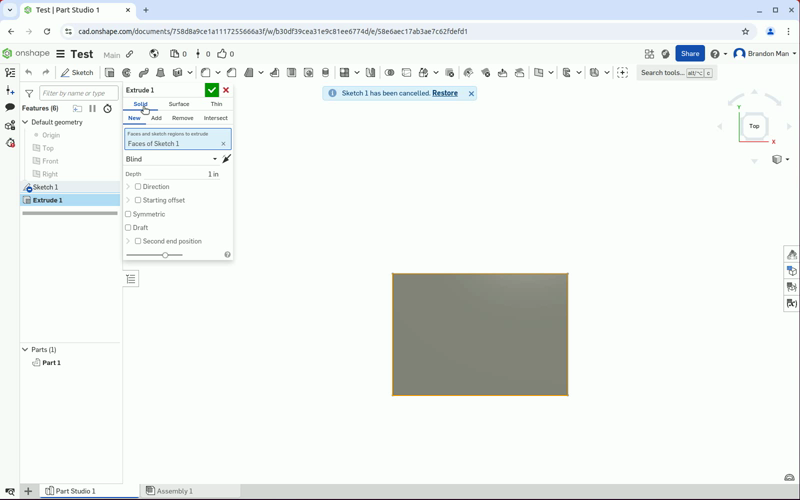
click(143, 106)
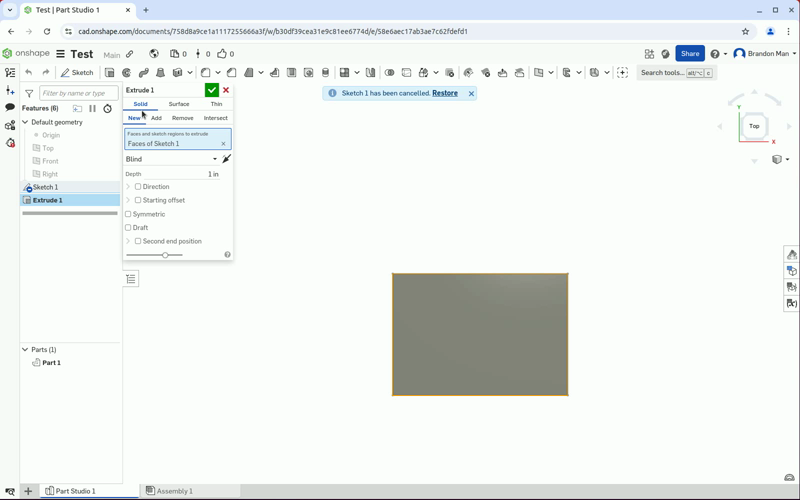
mouse_move(137, 120)
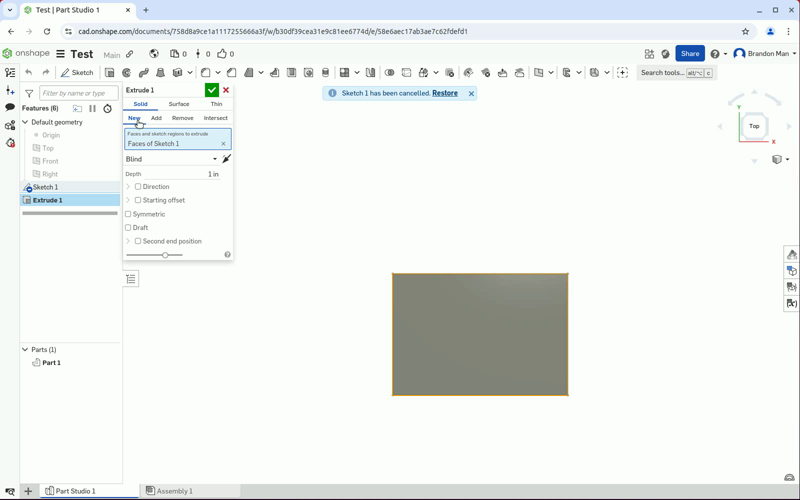
click(137, 120)
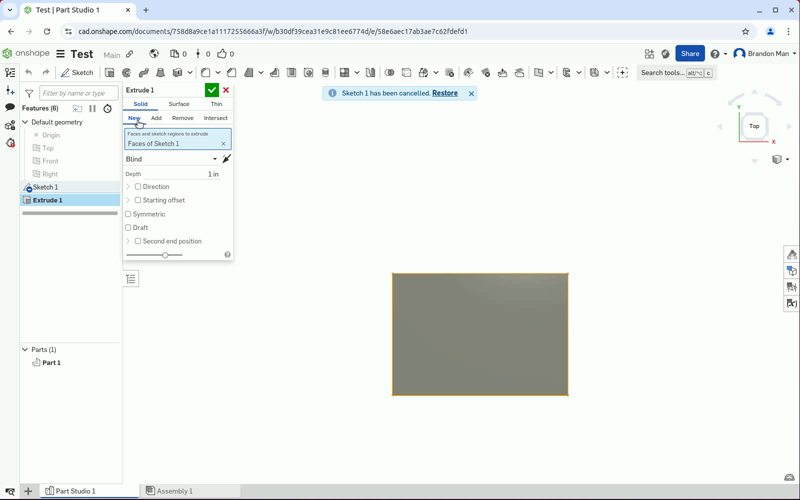
key(tab, 4)
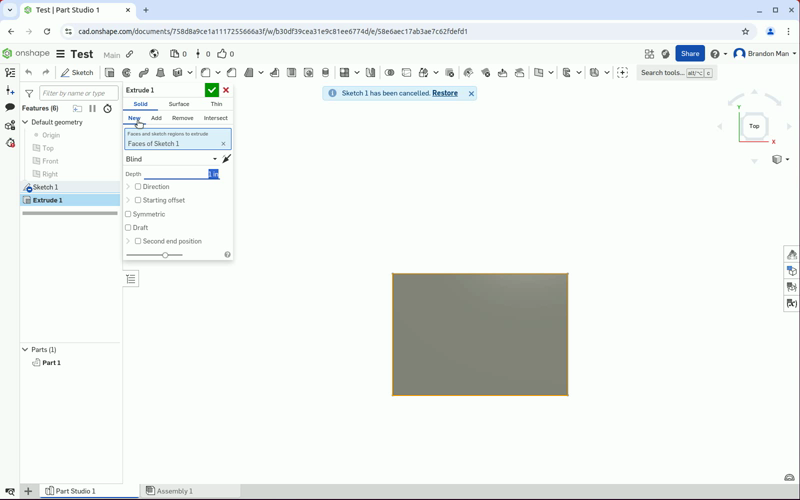
text(0.241)
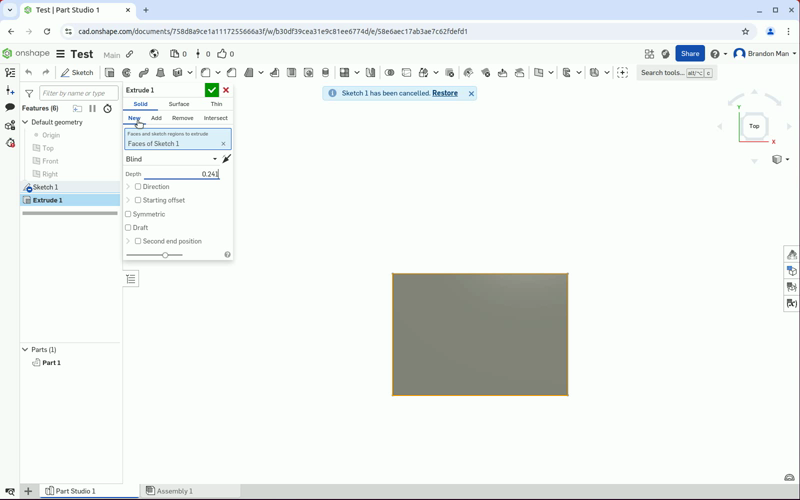
key(enter)
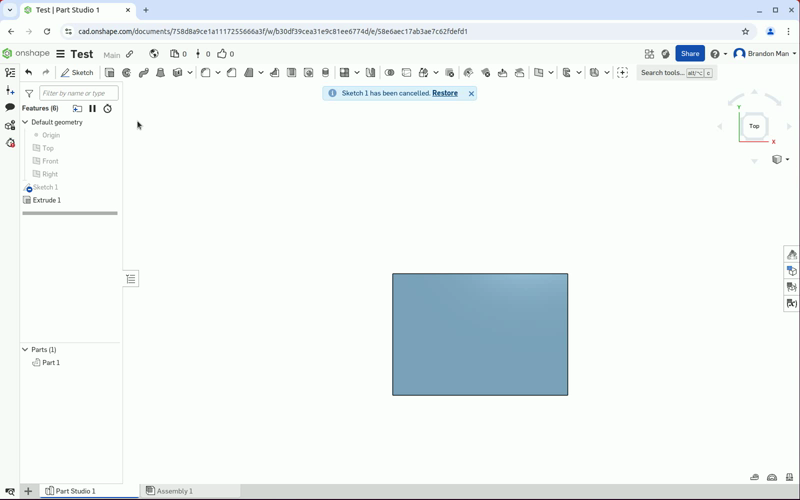
key(shift+h)
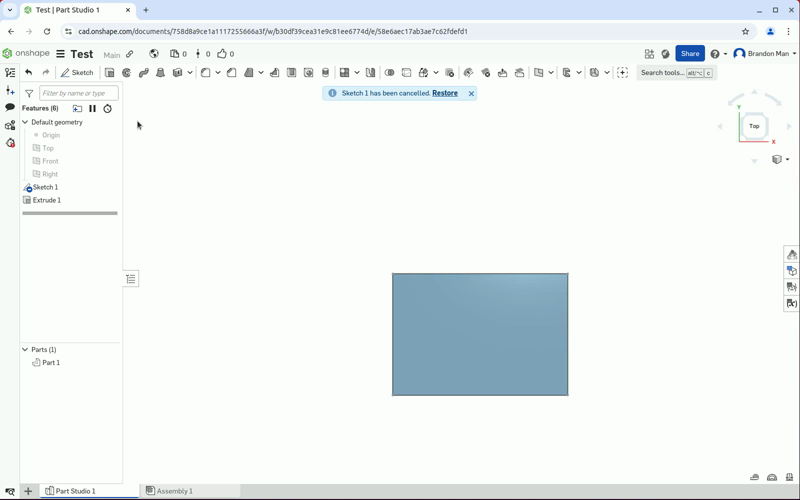
key(shift+h)
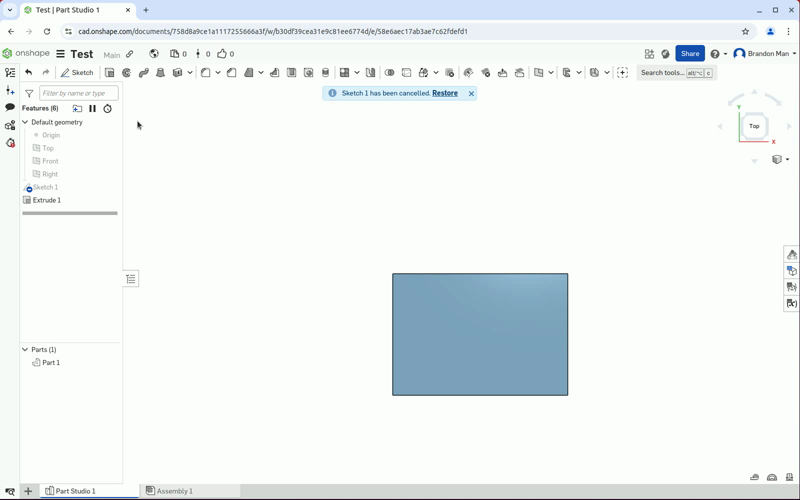
mouse_move(73, 189)
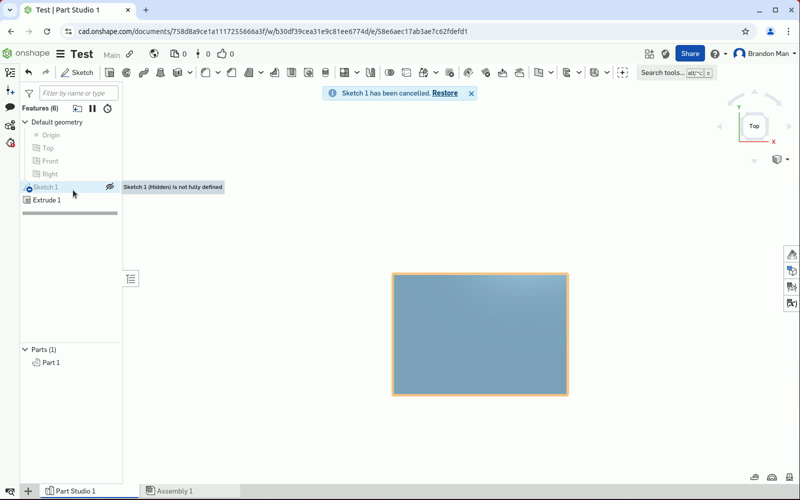
click(73, 189)
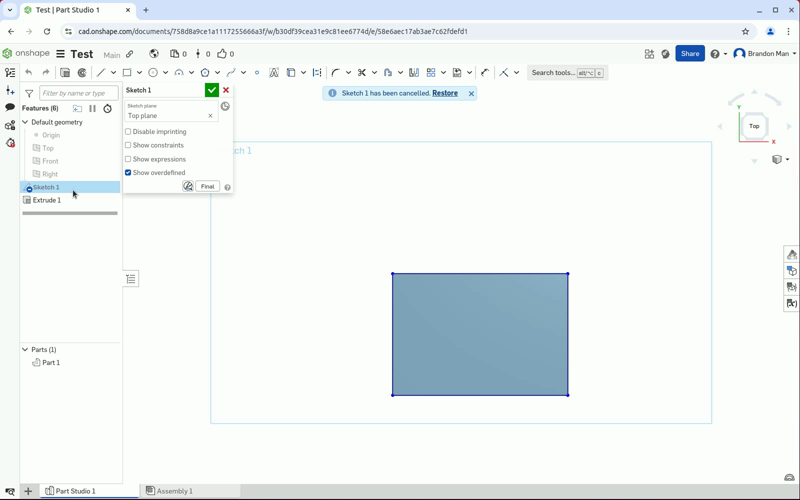
mouse_move(229, 92)
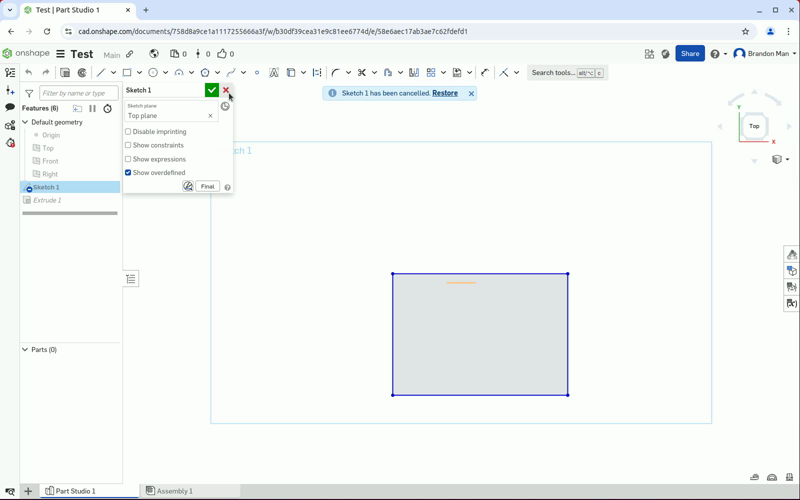
click(229, 92)
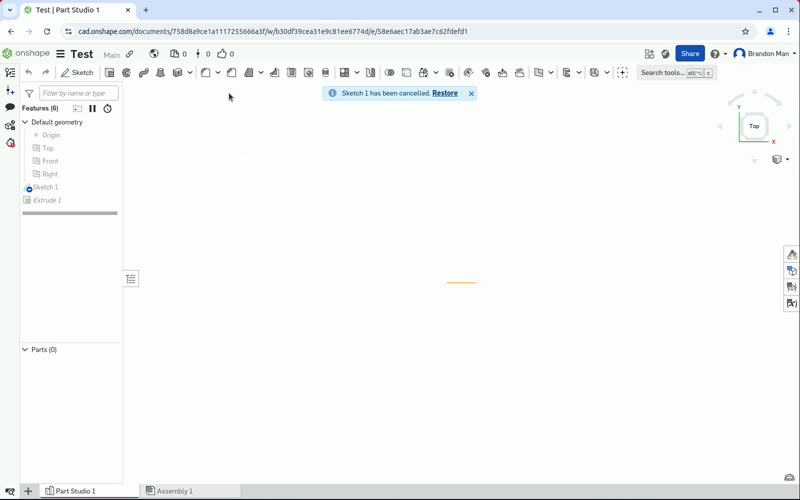
mouse_move(541, 75)
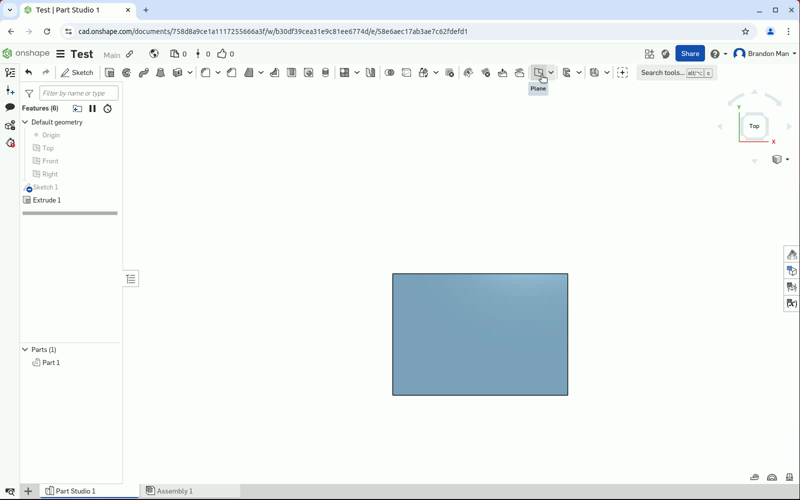
click(541, 75)
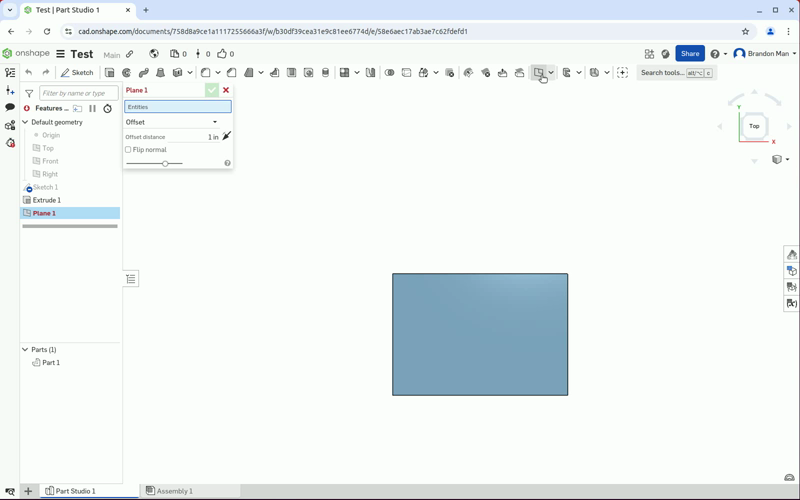
mouse_move(73, 150)
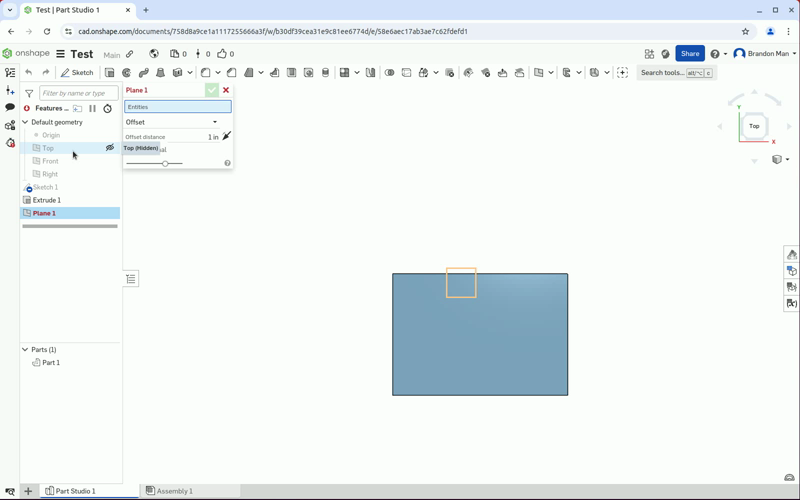
click(73, 150)
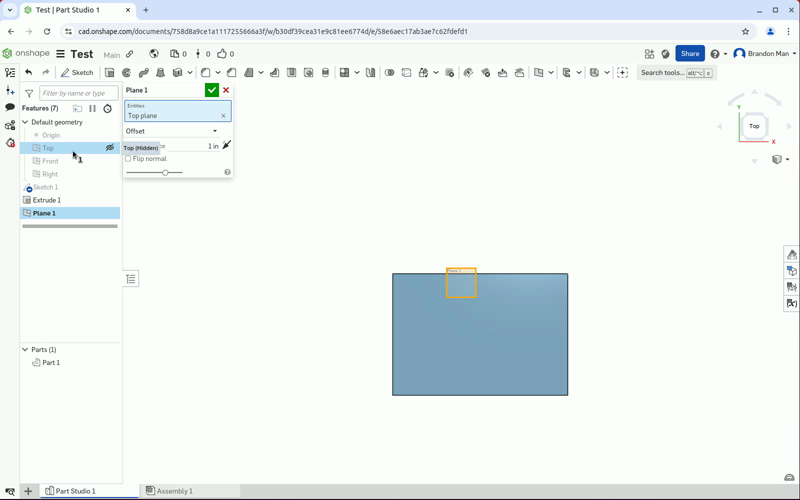
key(tab, 2)
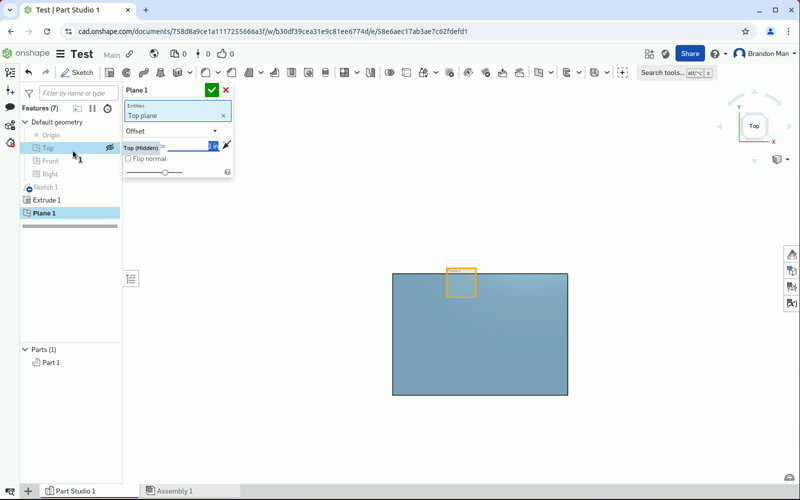
text(0.246)
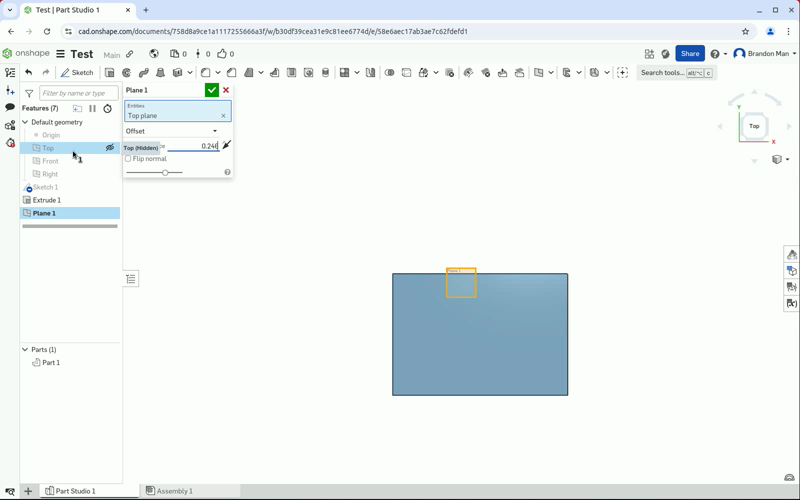
key(enter, 2)
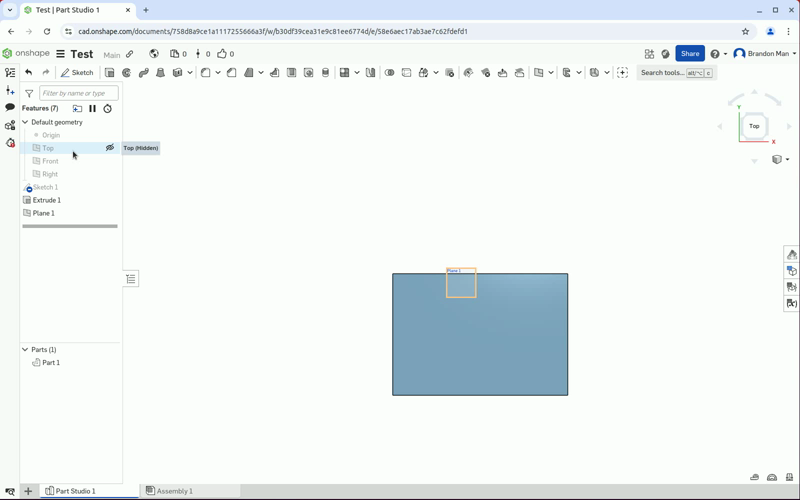
key(shift+s)
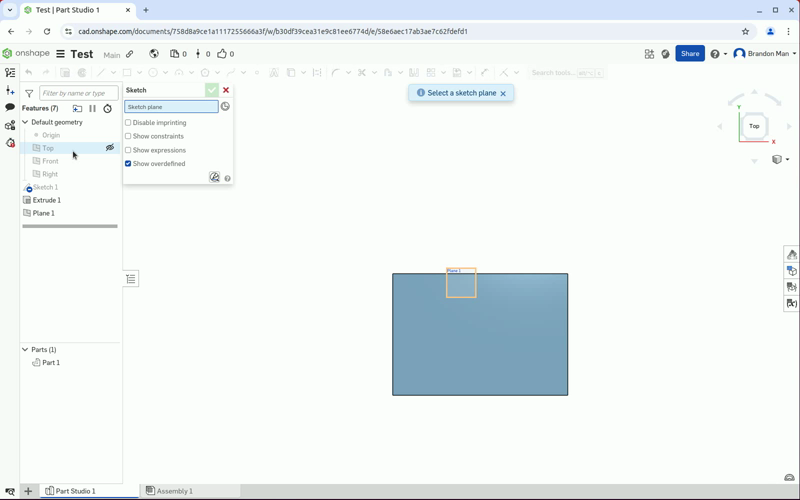
mouse_move(73, 215)
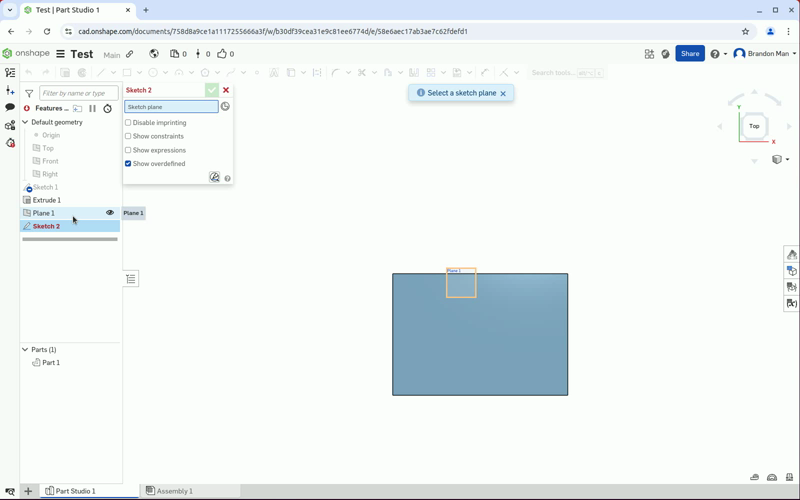
click(73, 215)
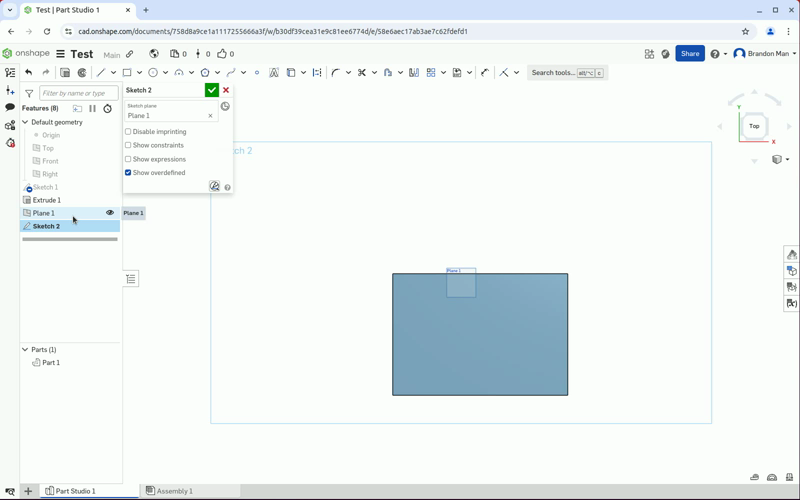
mouse_move(73, 352)
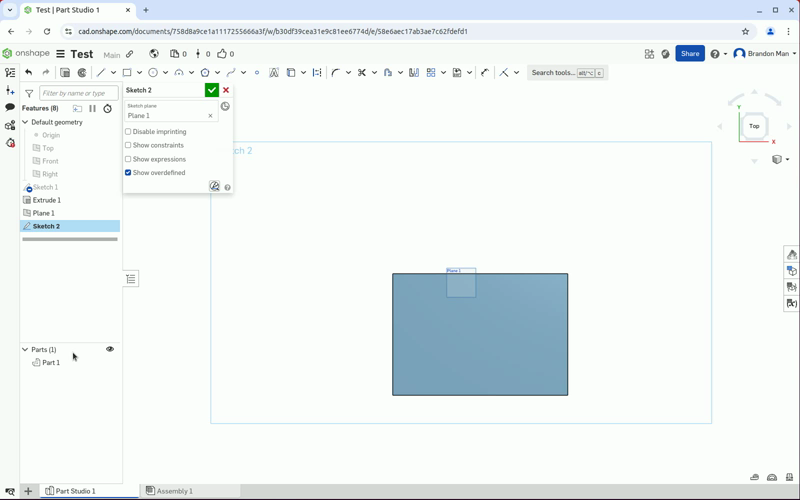
key(y)
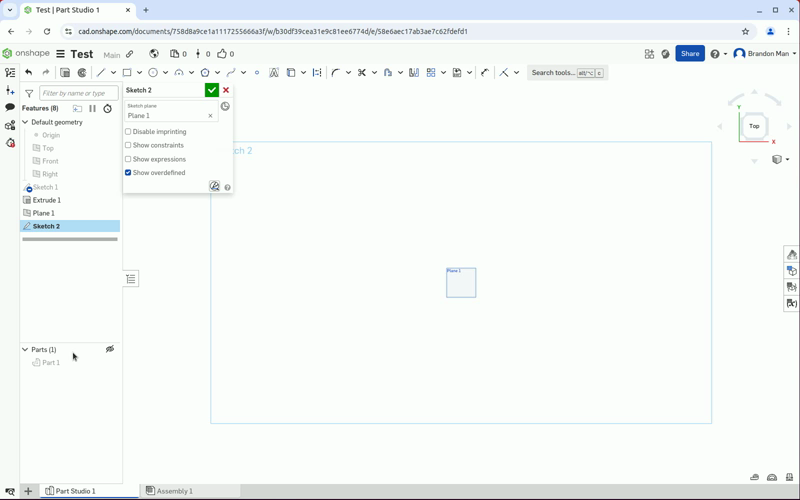
key(l)
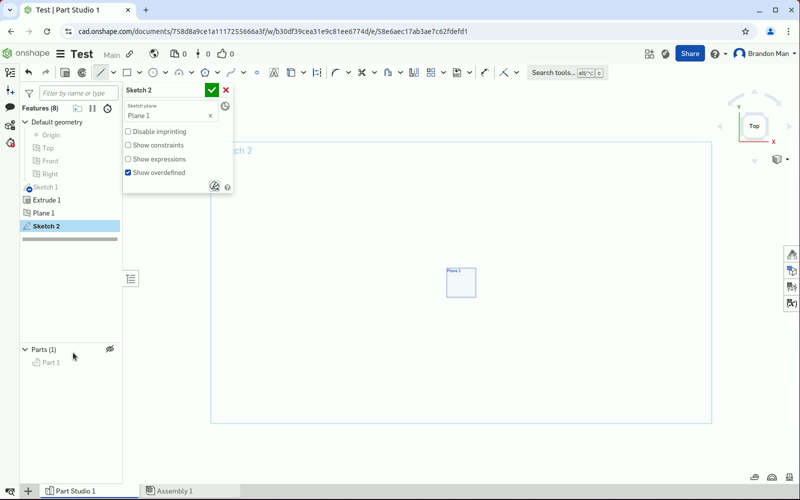
key_down(shift)
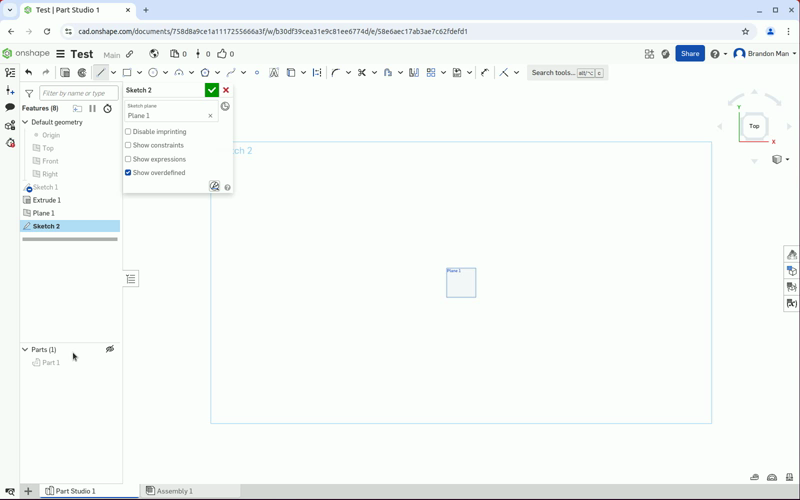
mouse_move(541, 355)
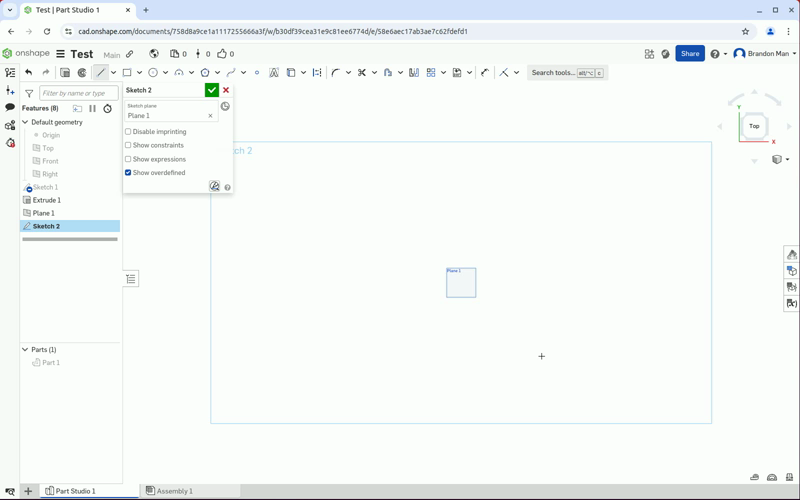
click(541, 355)
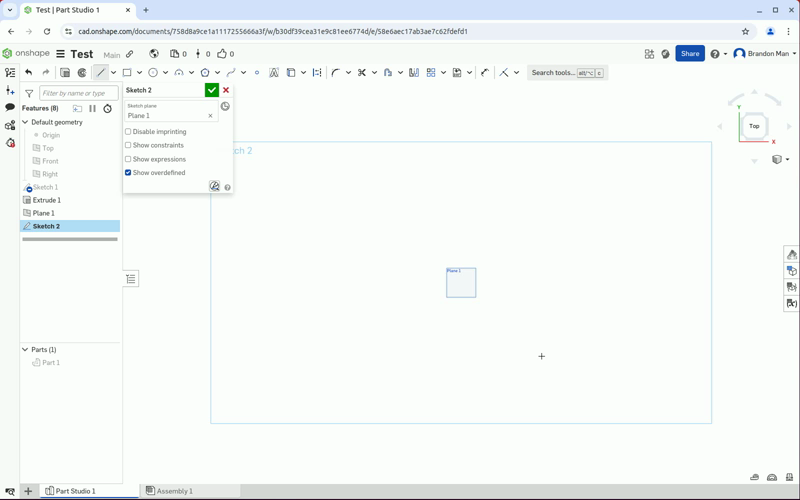
key_up(shift)
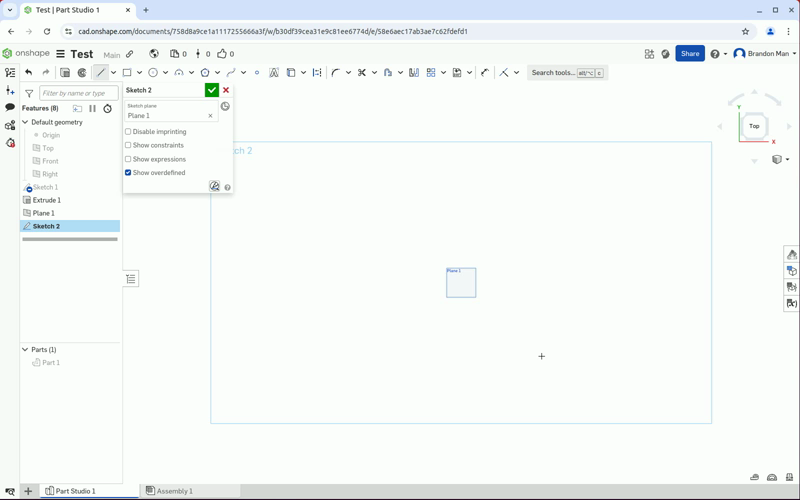
key_down(shift)
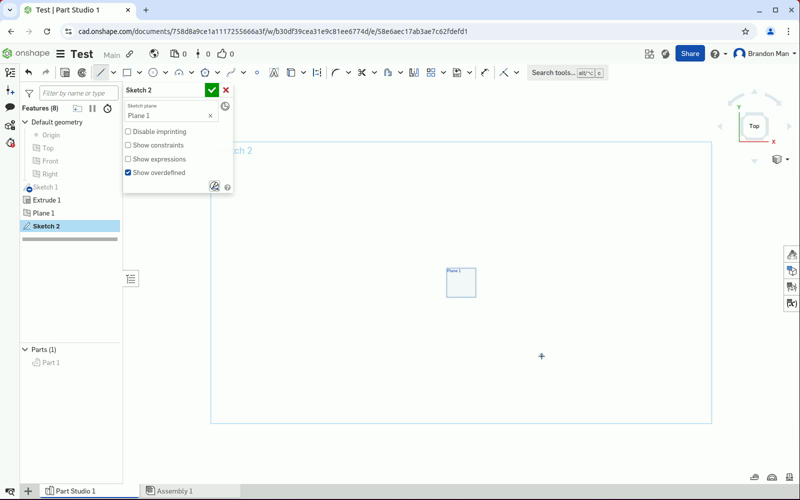
mouse_move(571, 355)
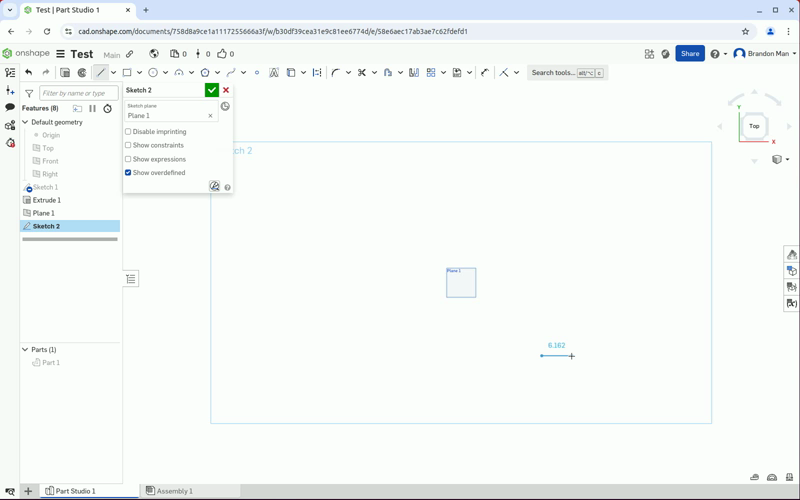
mouse_move(542, 355)
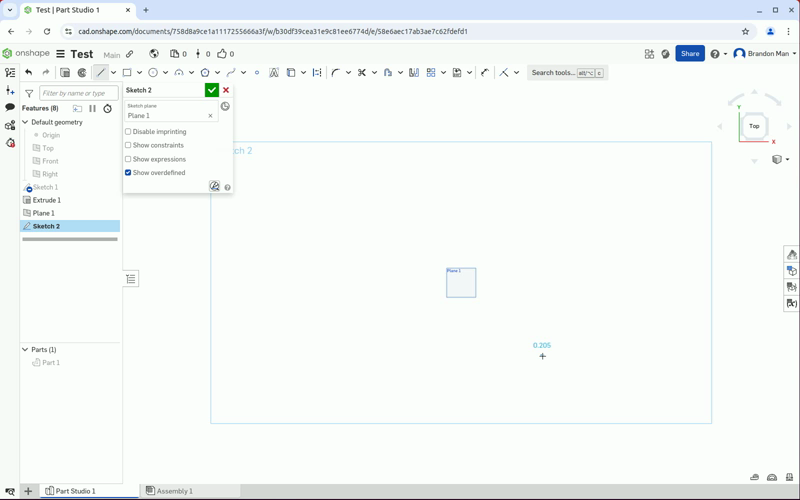
scroll(6)
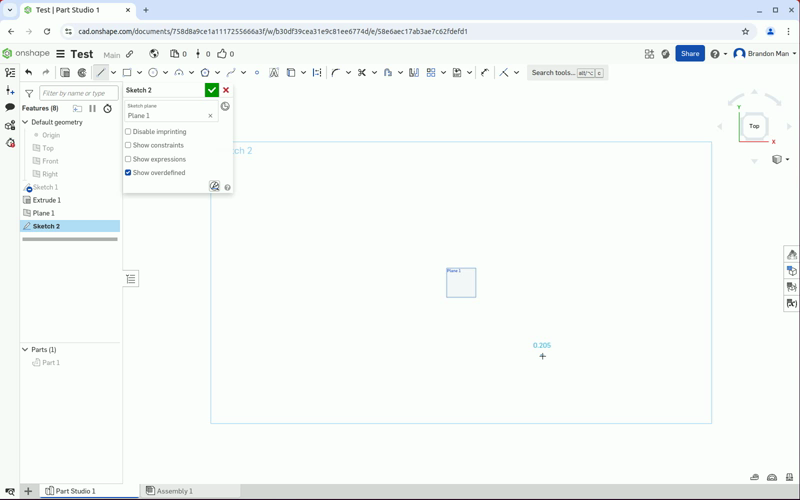
scroll(6)
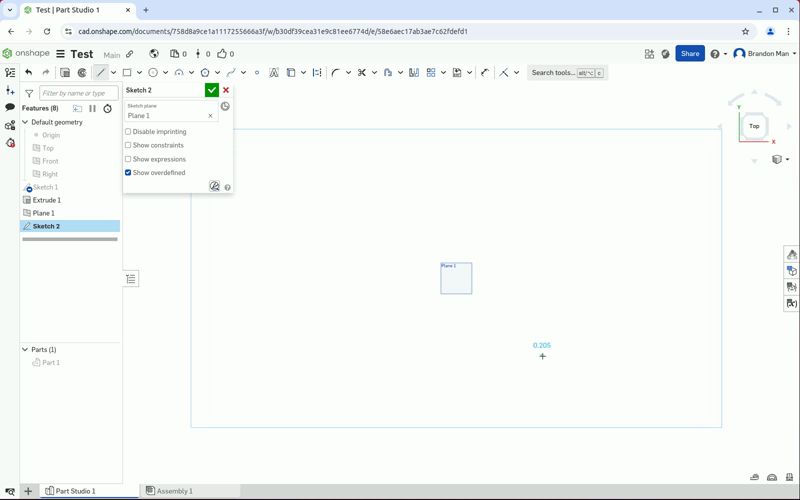
scroll(6)
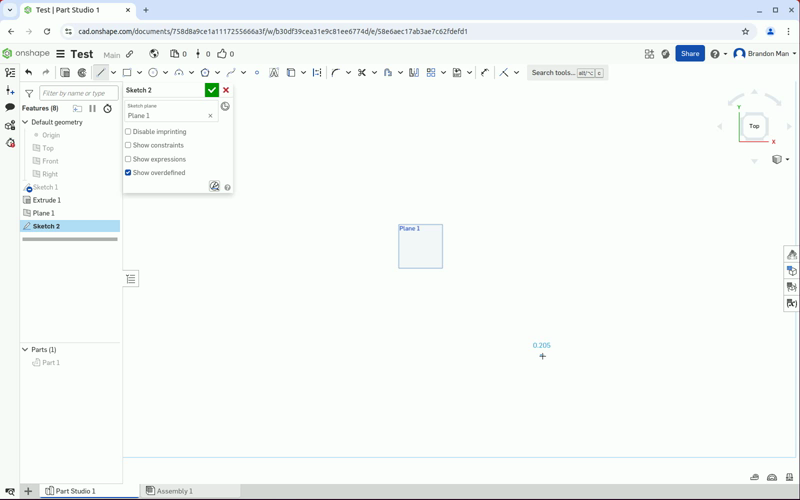
scroll(6)
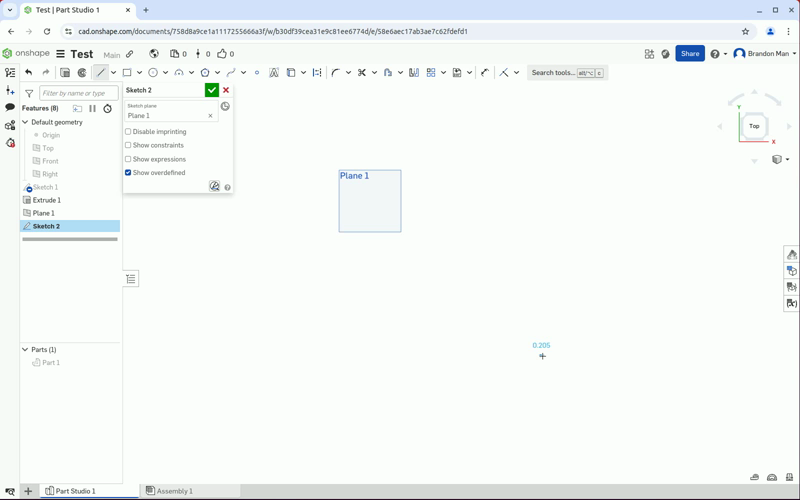
scroll(6)
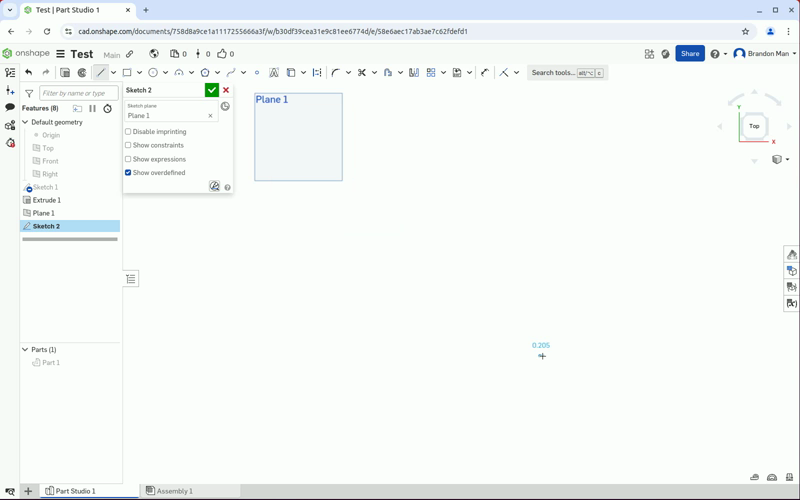
scroll(6)
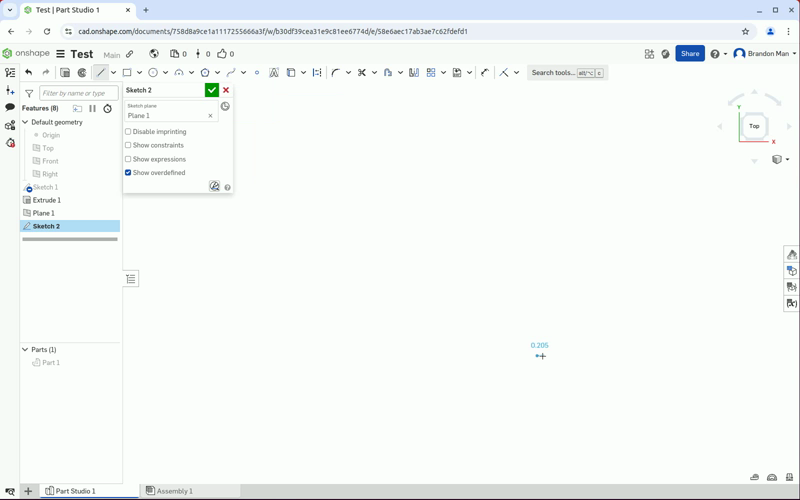
scroll(6)
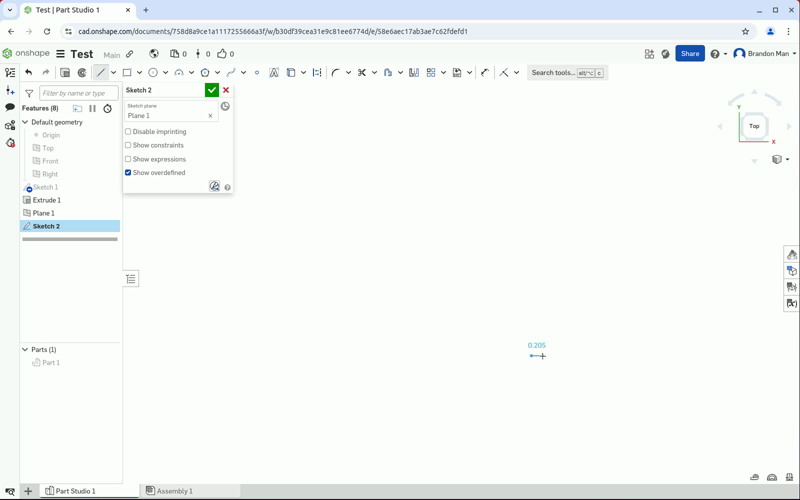
click(542, 355)
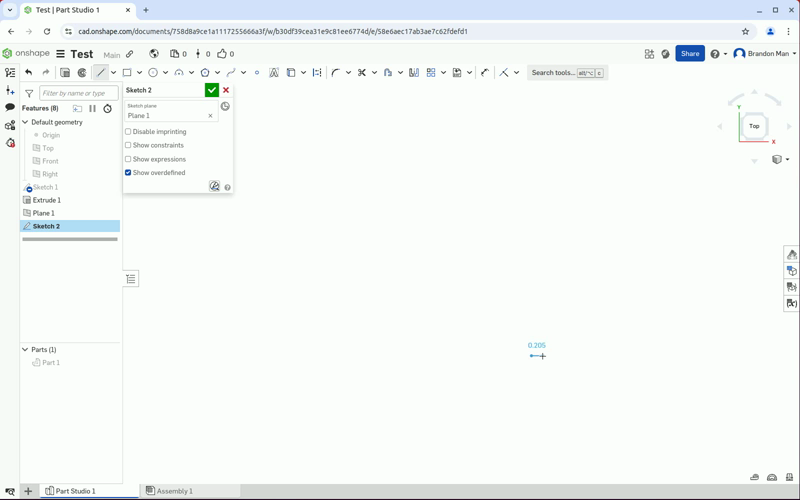
scroll(-6)
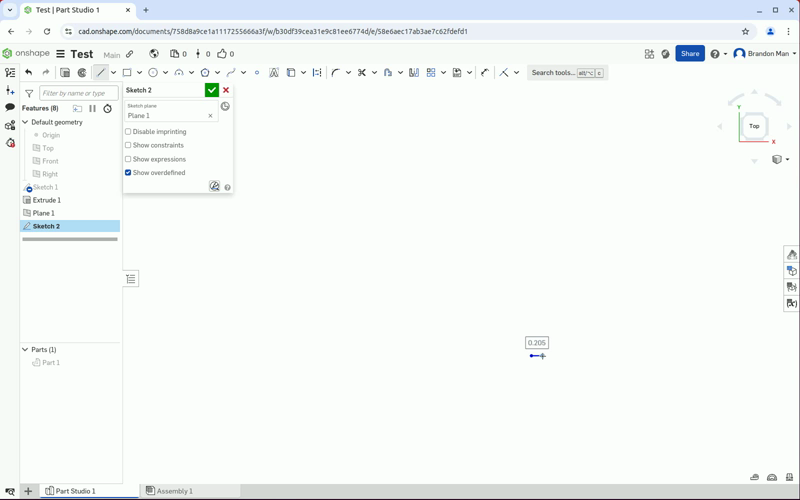
scroll(-6)
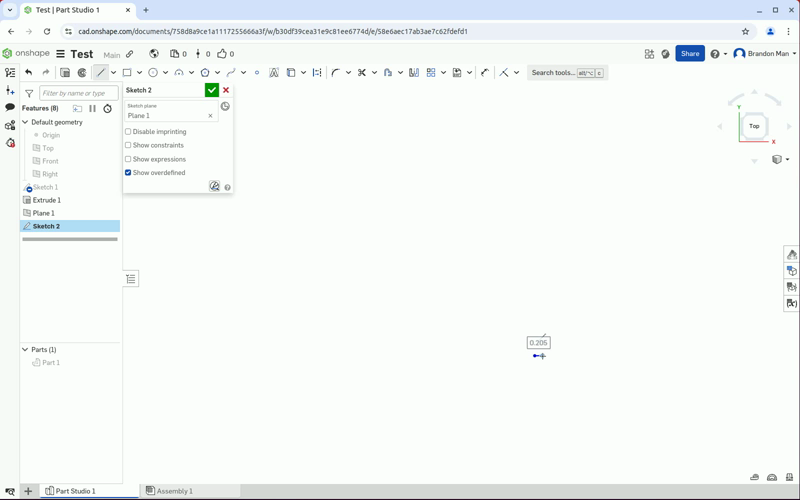
scroll(-6)
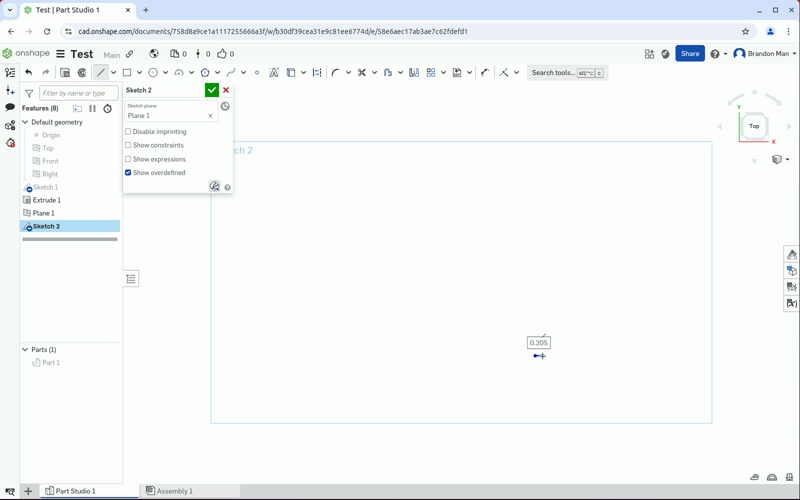
scroll(-6)
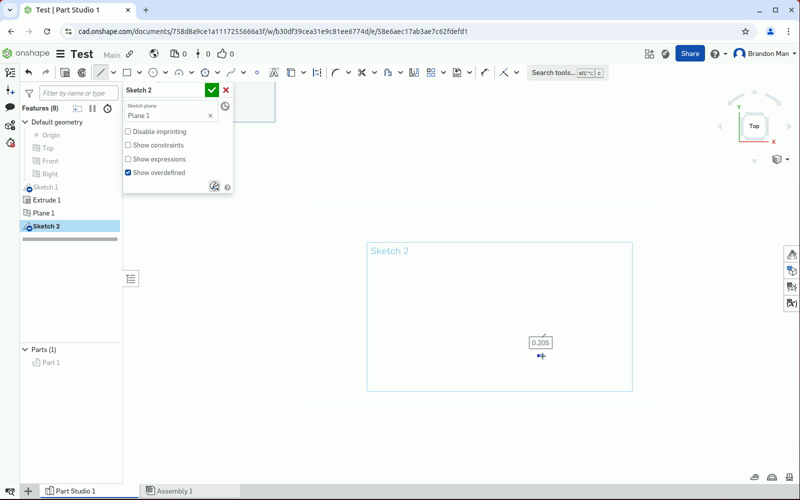
scroll(-6)
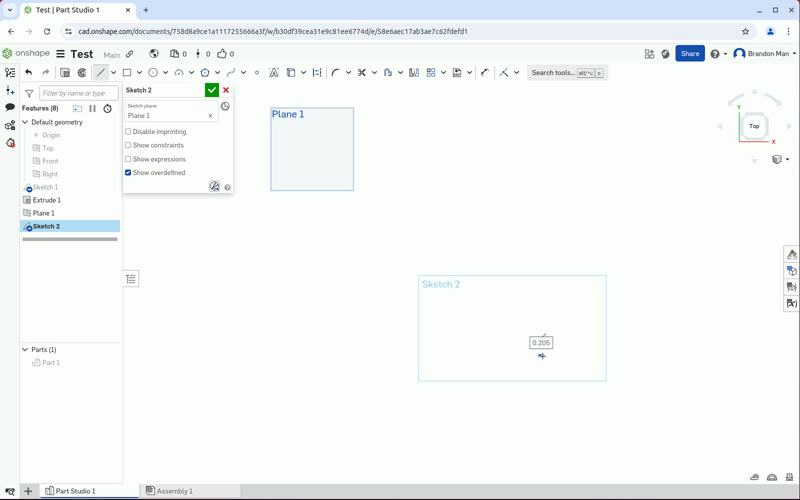
scroll(-6)
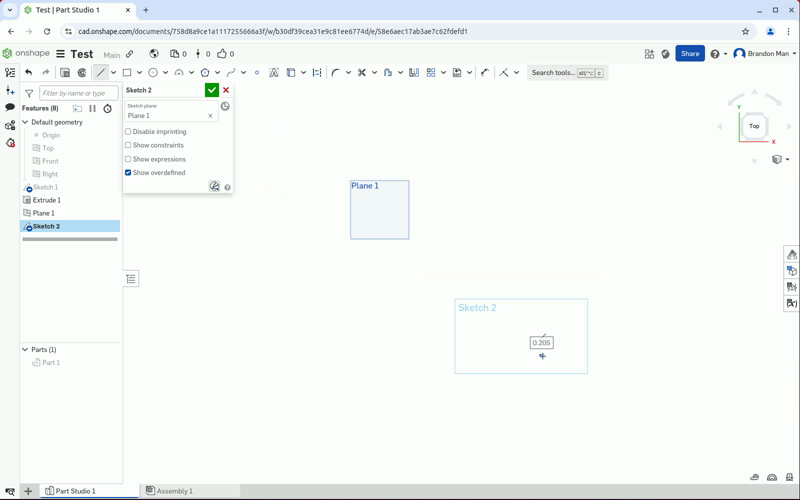
scroll(-6)
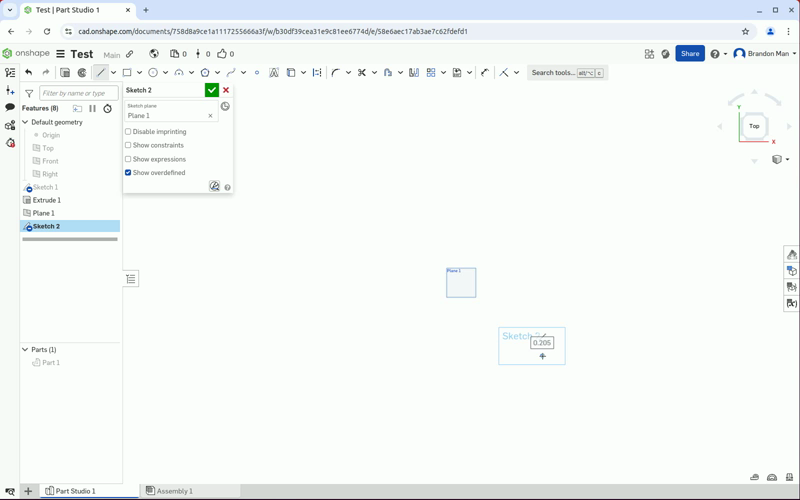
key_up(shift)
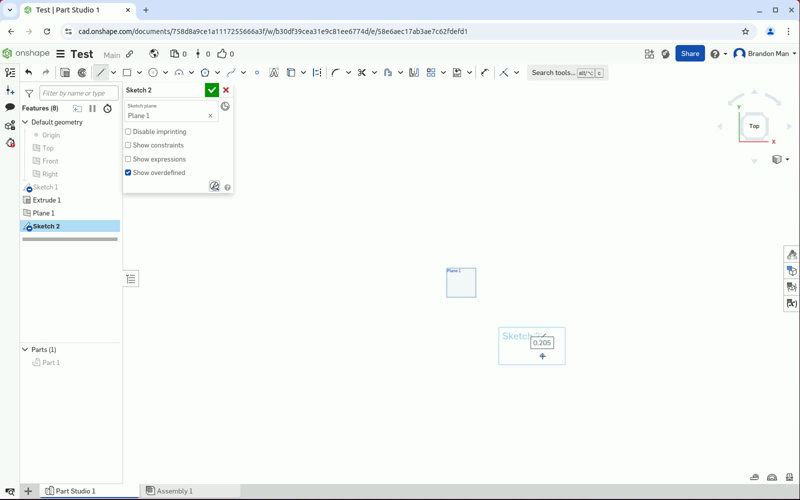
key_down(shift)
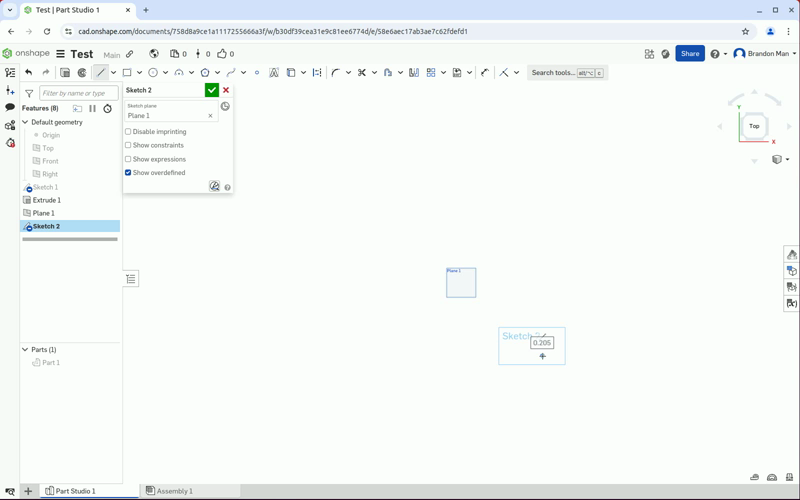
mouse_move(572, 355)
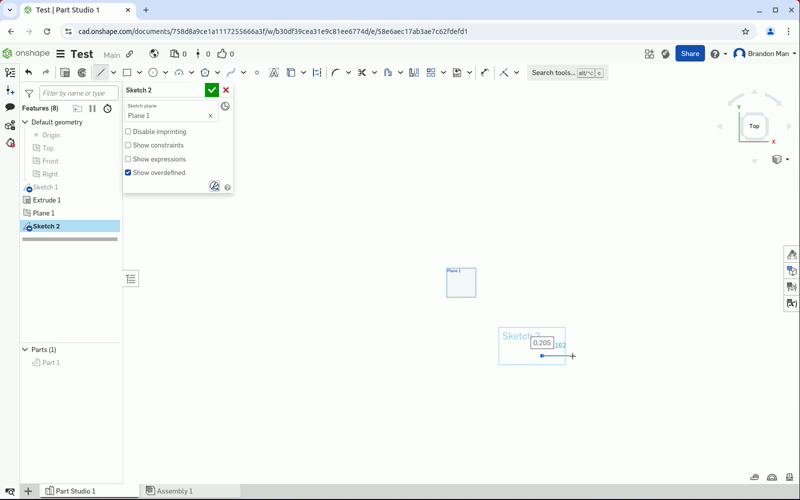
mouse_move(542, 311)
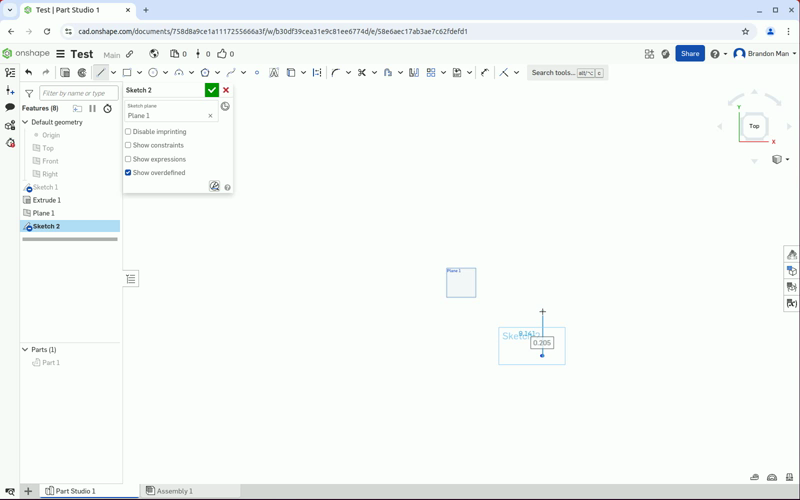
click(542, 311)
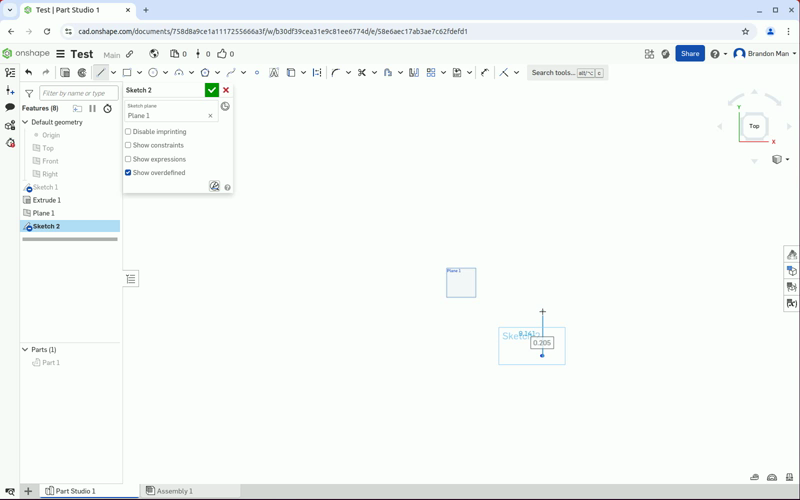
key_up(shift)
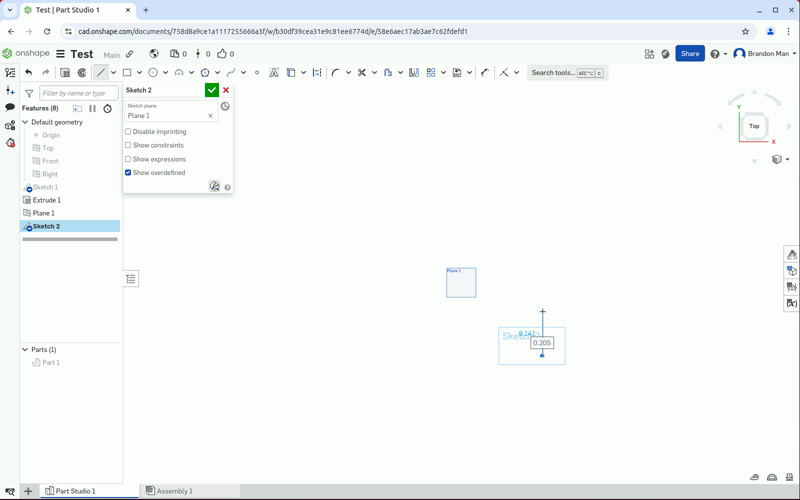
key_down(shift)
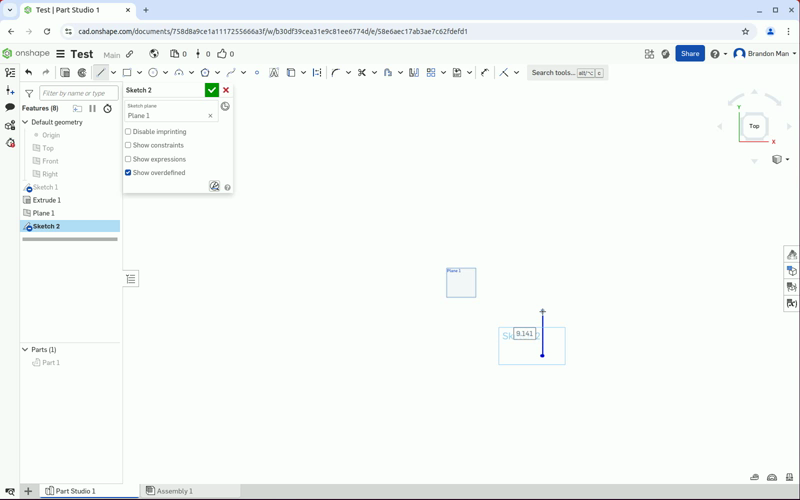
mouse_move(572, 311)
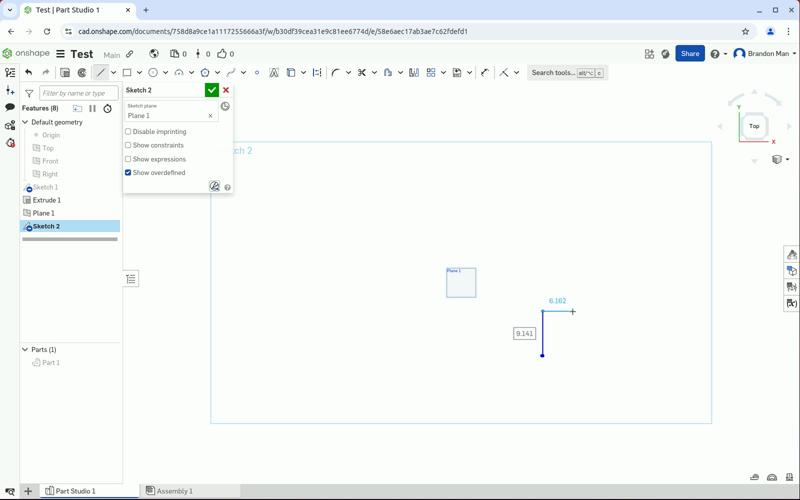
mouse_move(541, 311)
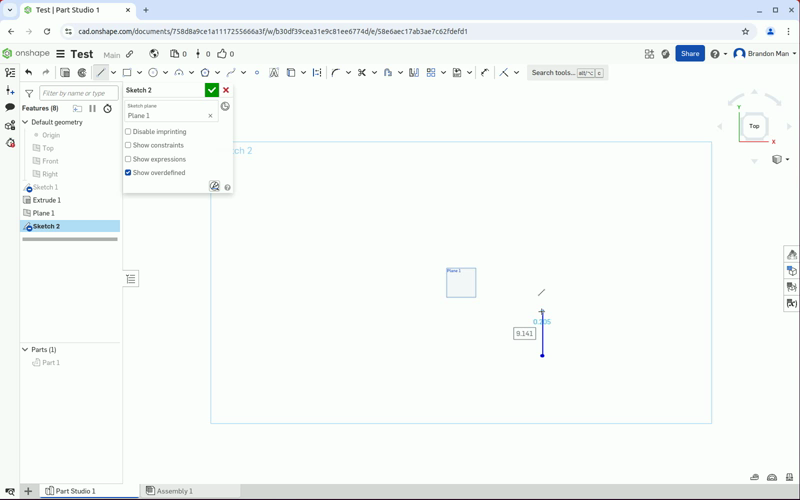
scroll(6)
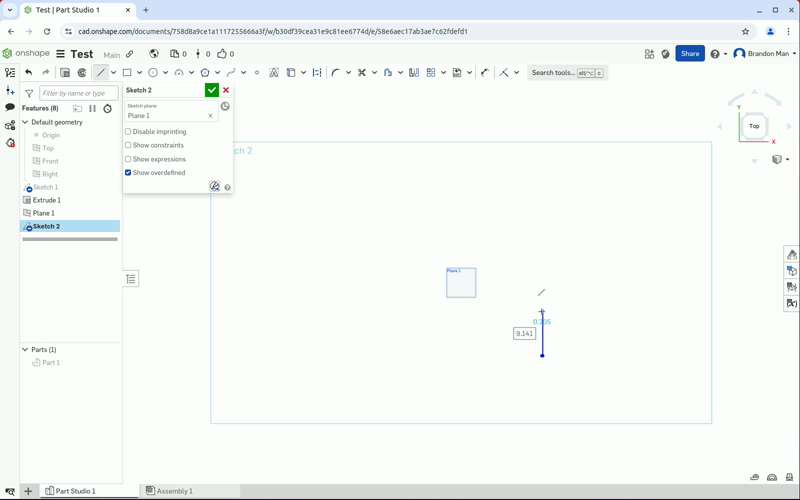
scroll(6)
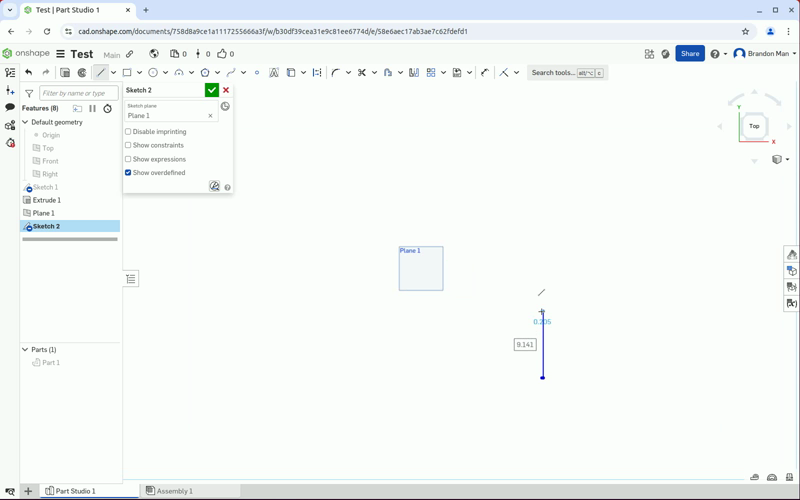
scroll(6)
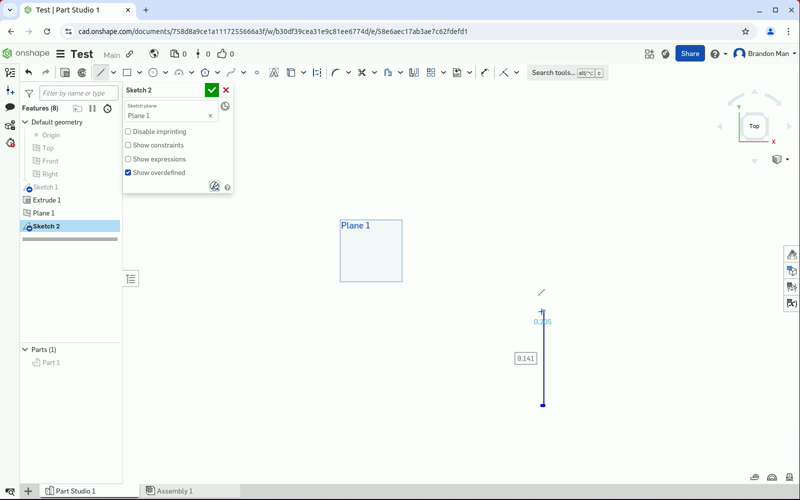
scroll(6)
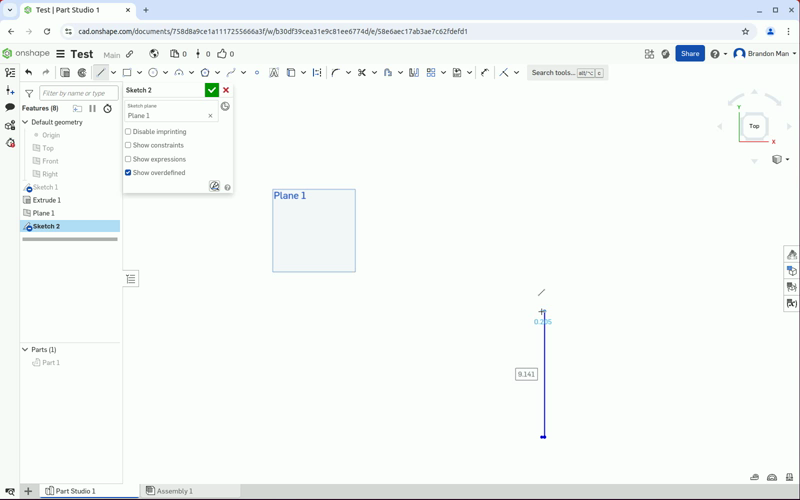
scroll(6)
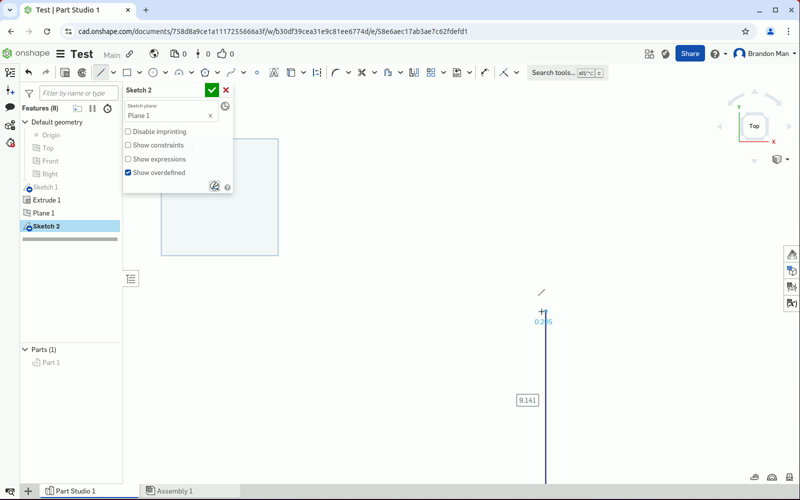
scroll(6)
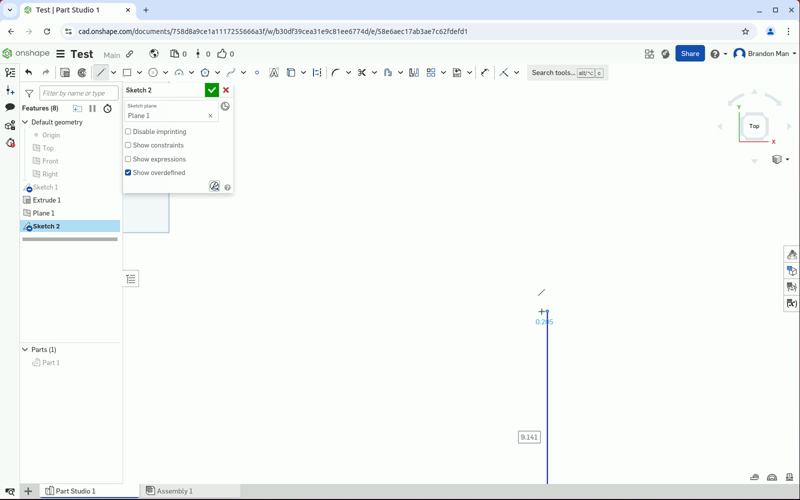
scroll(6)
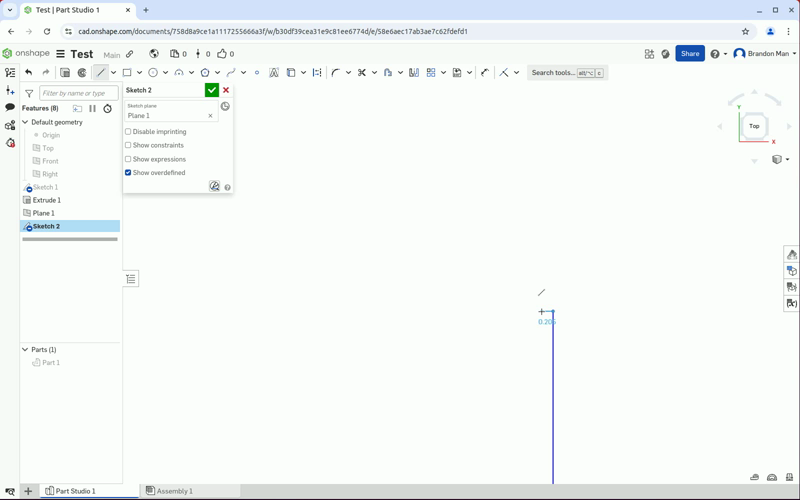
click(541, 311)
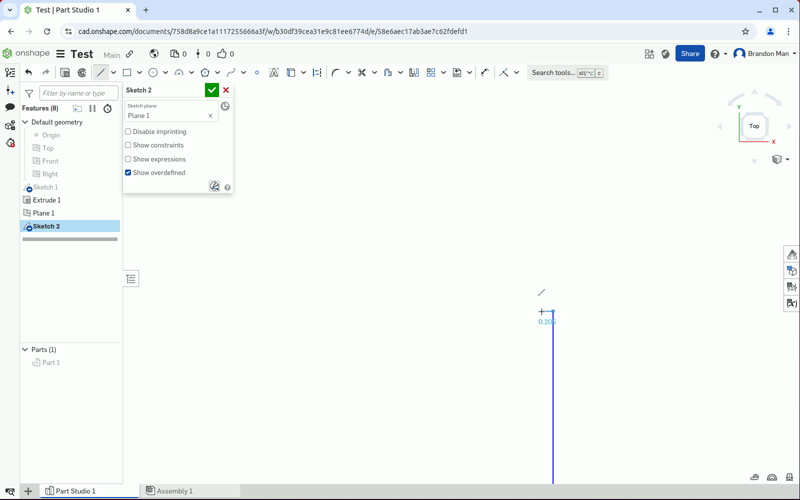
scroll(-6)
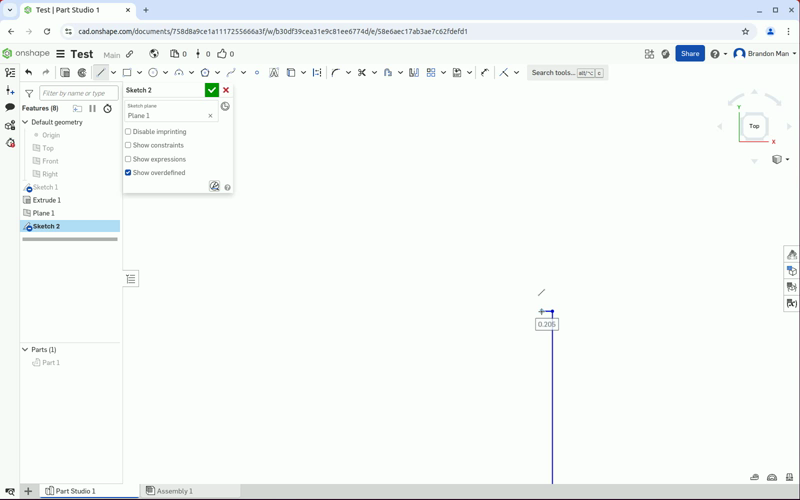
scroll(-6)
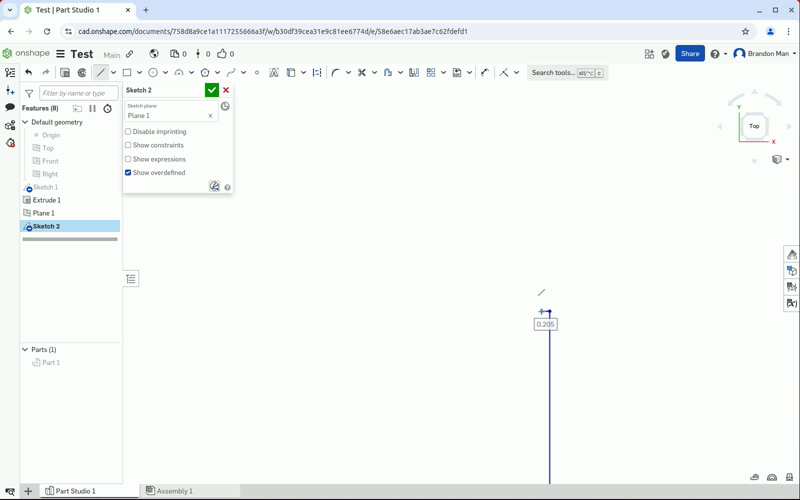
scroll(-6)
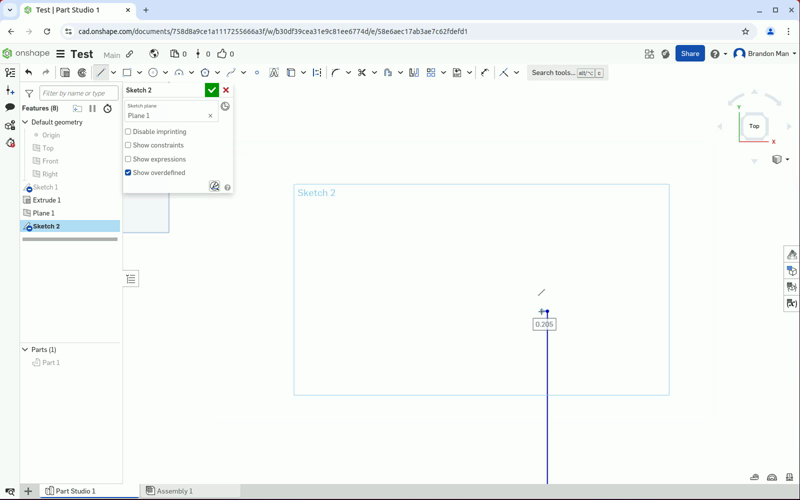
scroll(-6)
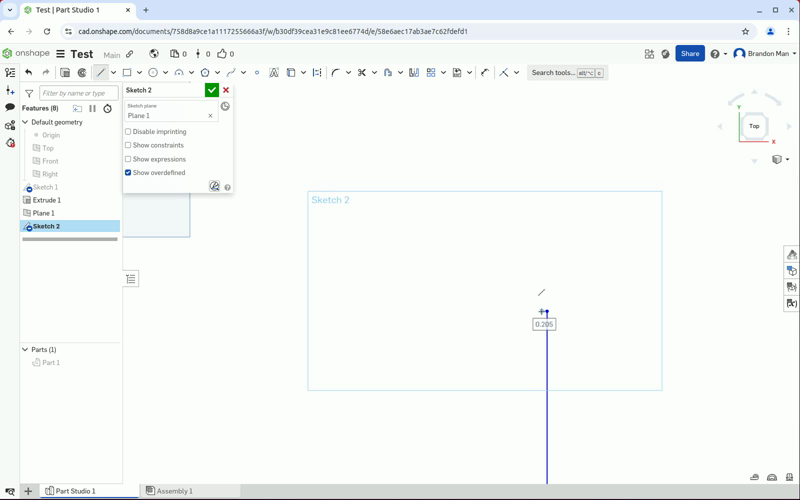
scroll(-6)
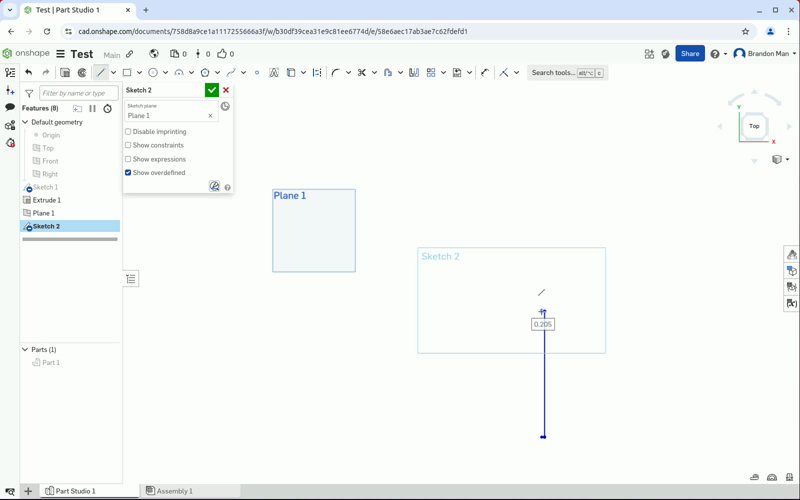
scroll(-6)
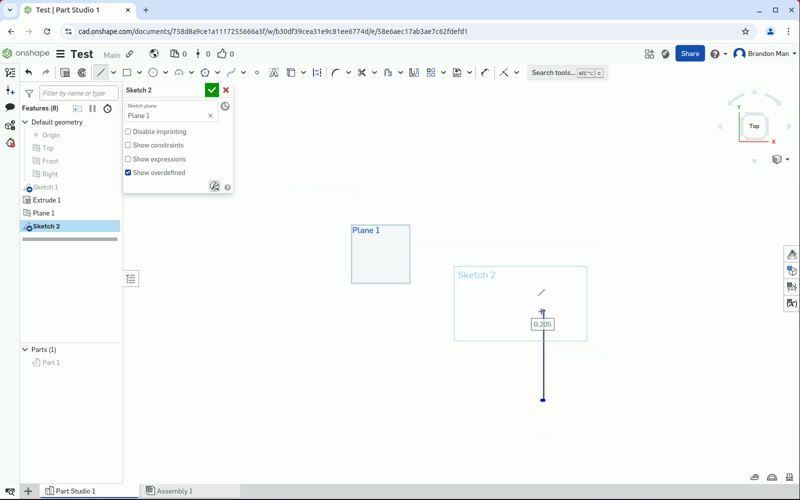
scroll(-6)
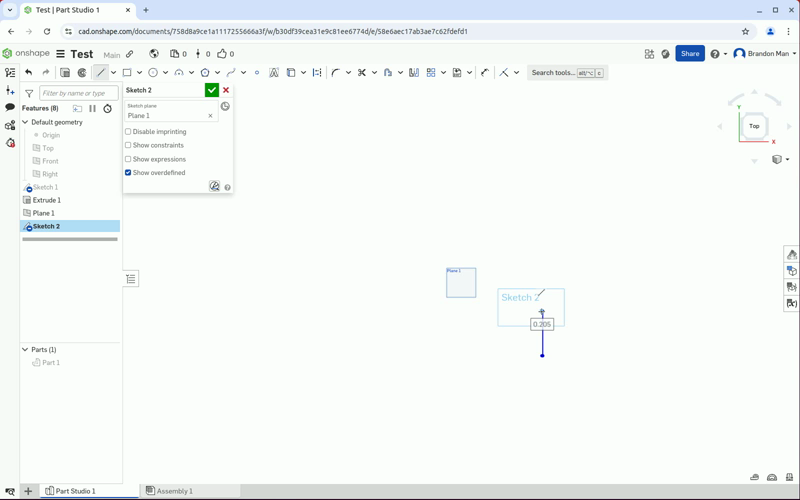
key_up(shift)
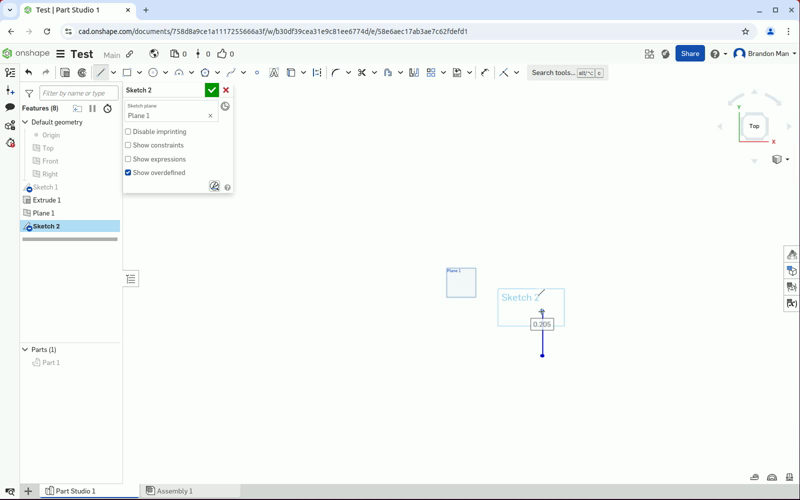
mouse_move(571, 311)
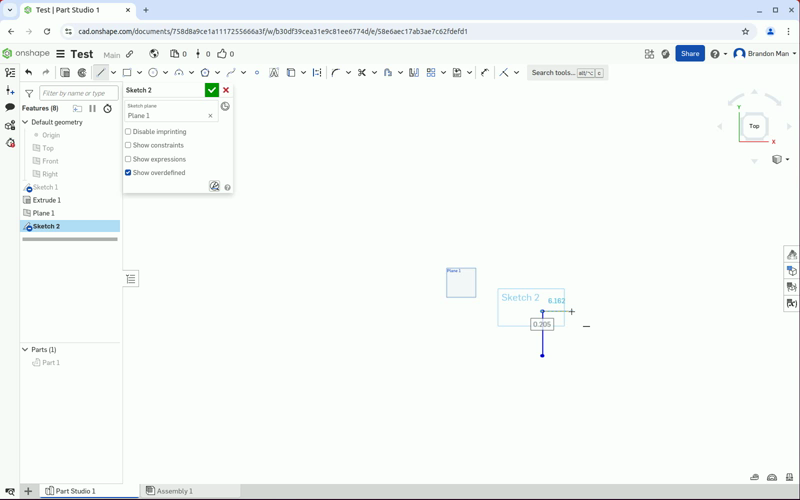
key_down(shift)
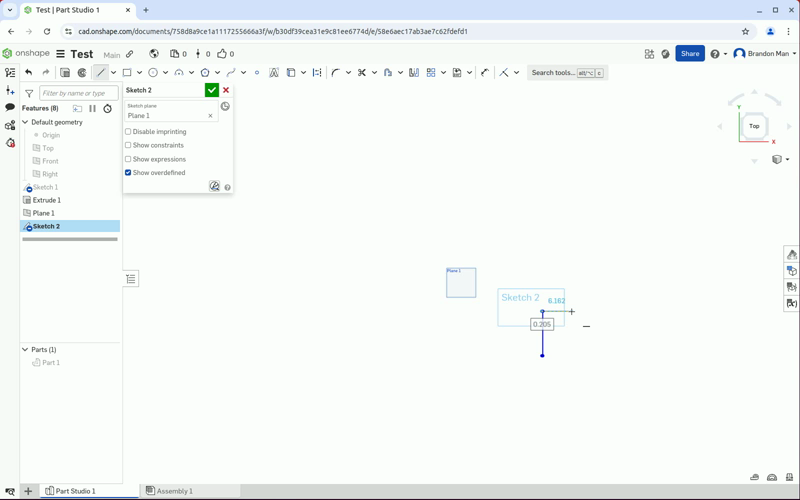
mouse_move(541, 355)
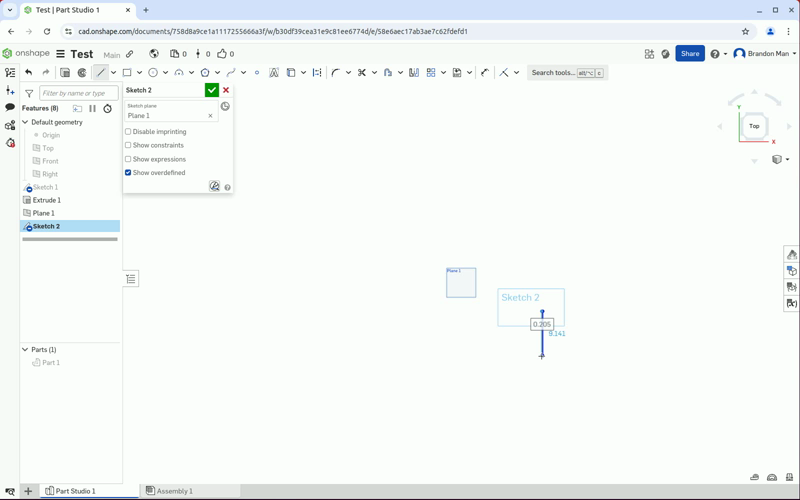
scroll(6)
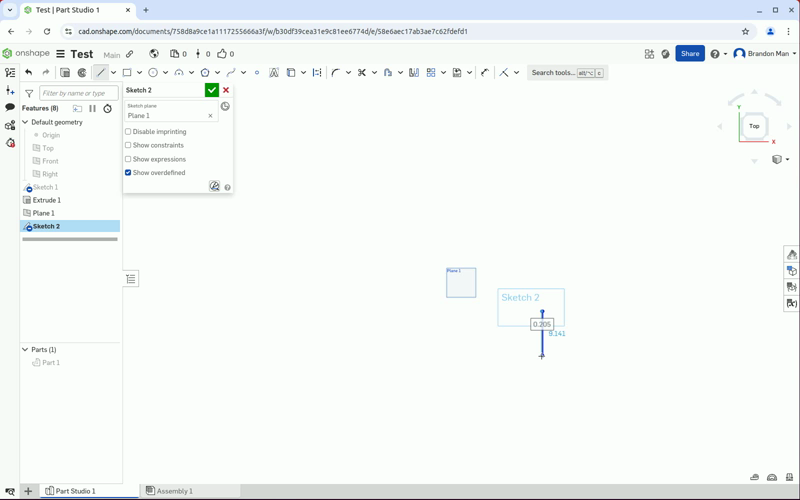
scroll(6)
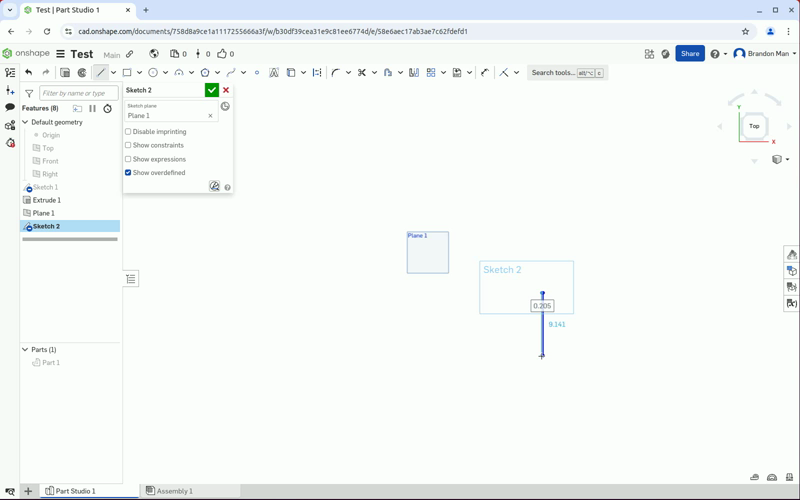
scroll(6)
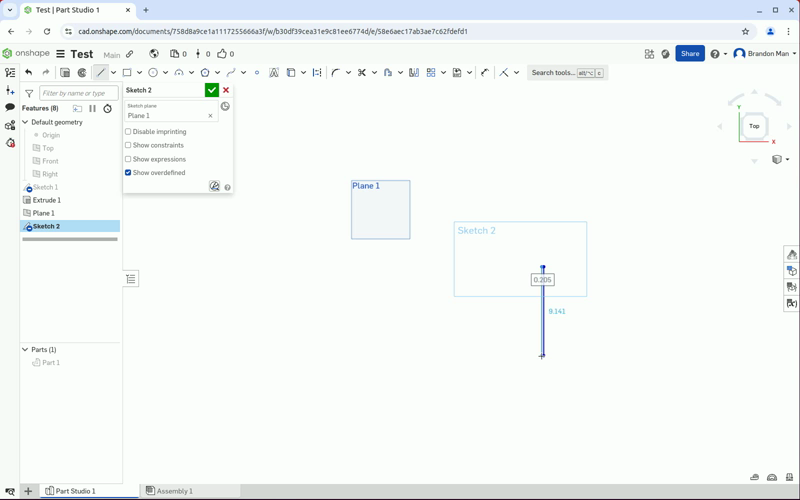
scroll(6)
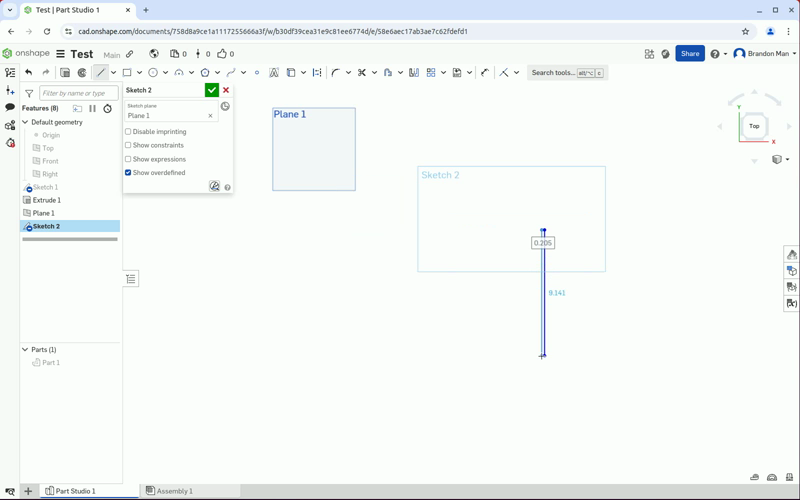
scroll(6)
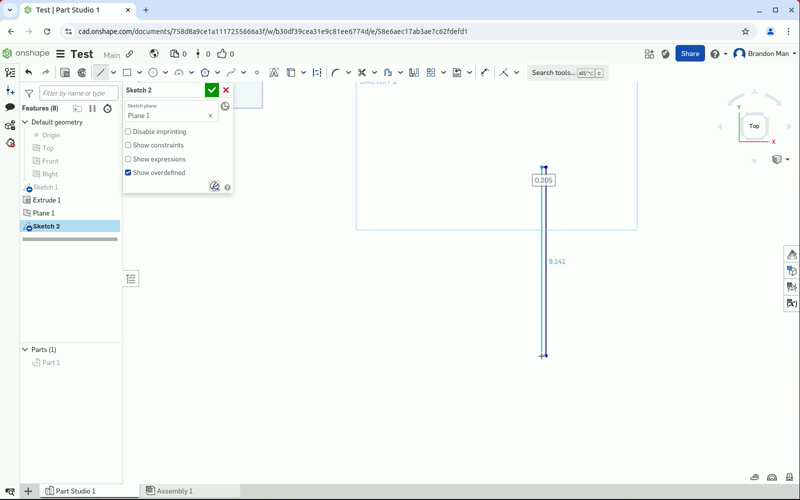
scroll(6)
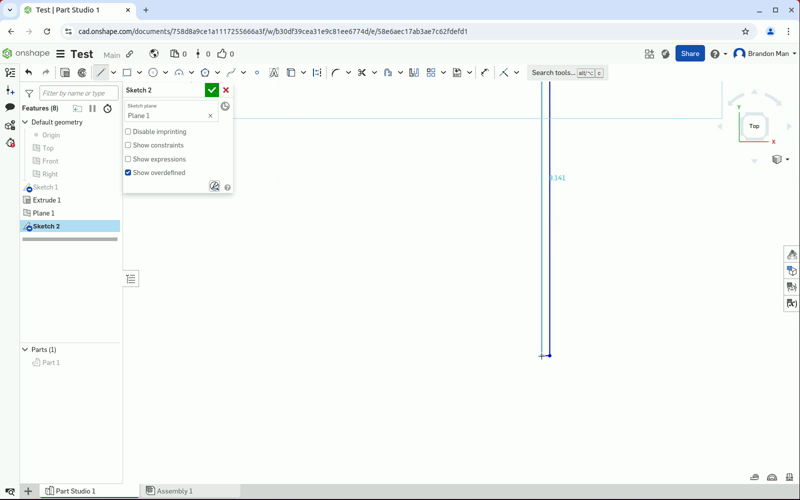
scroll(6)
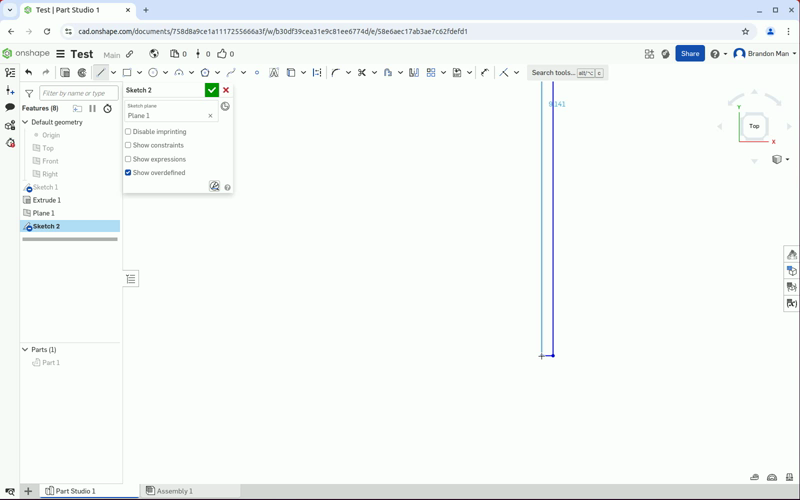
key_up(shift)
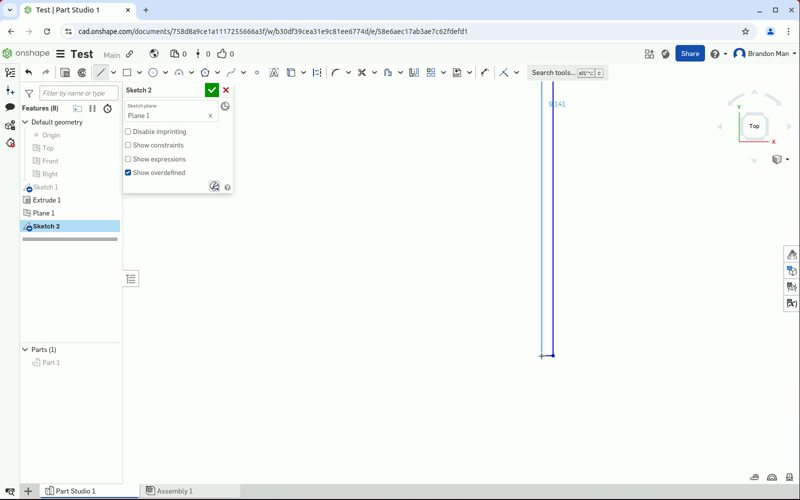
click(541, 355)
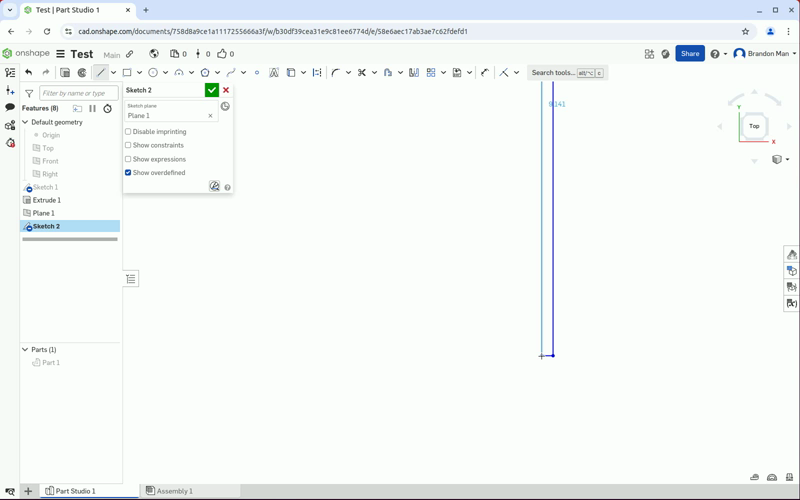
scroll(-6)
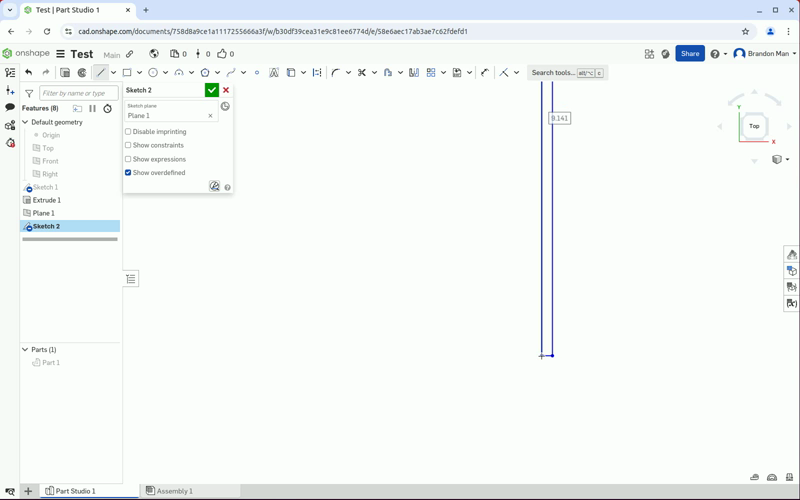
scroll(-6)
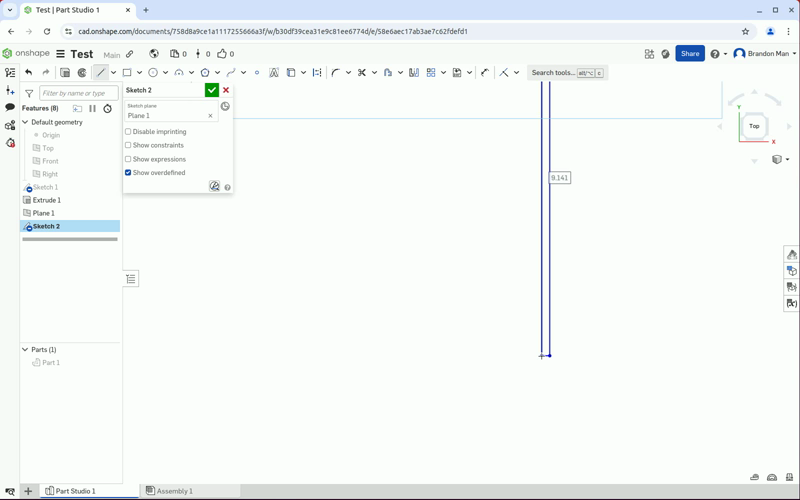
scroll(-6)
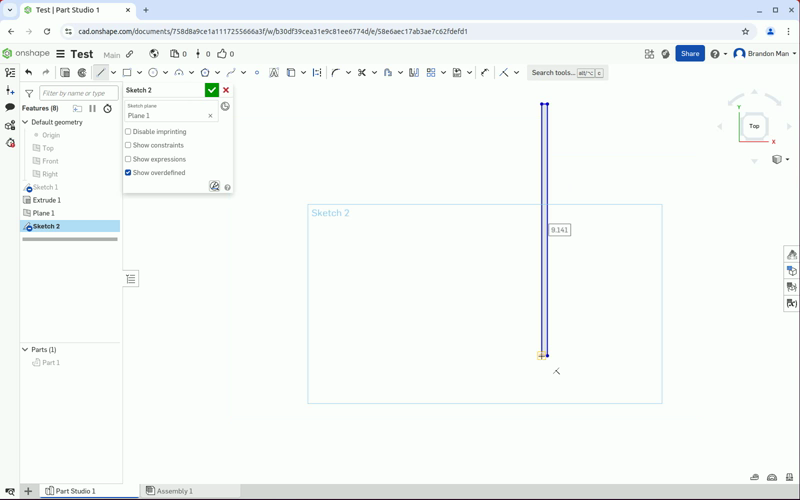
scroll(-6)
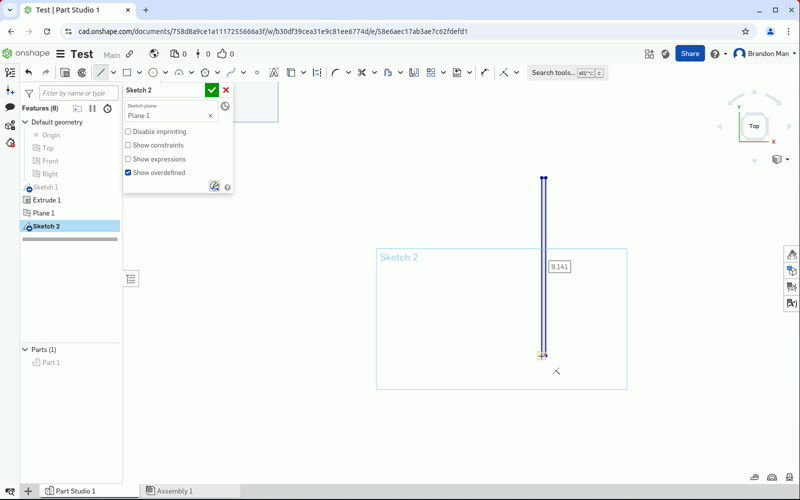
scroll(-6)
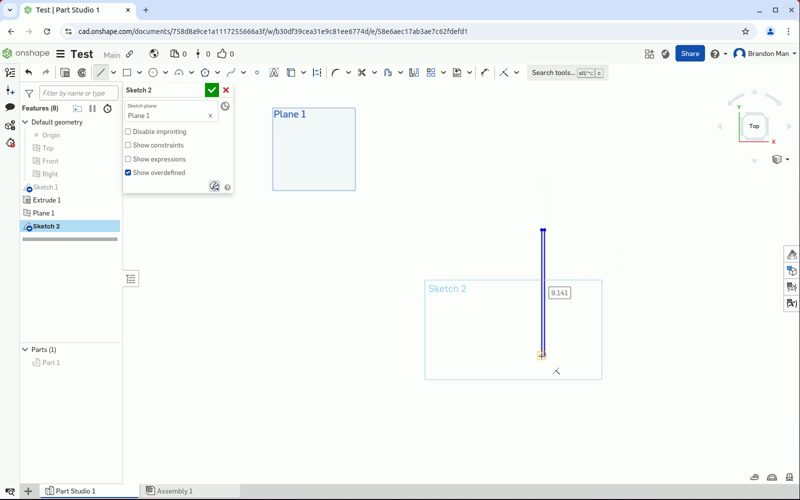
scroll(-6)
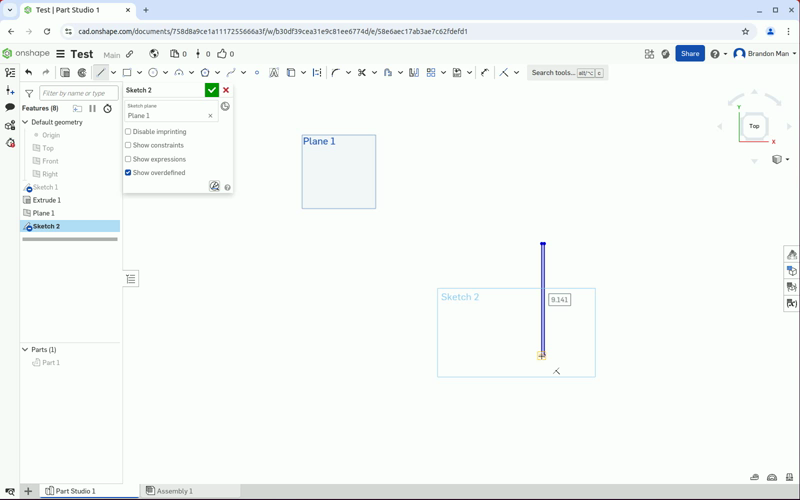
scroll(-6)
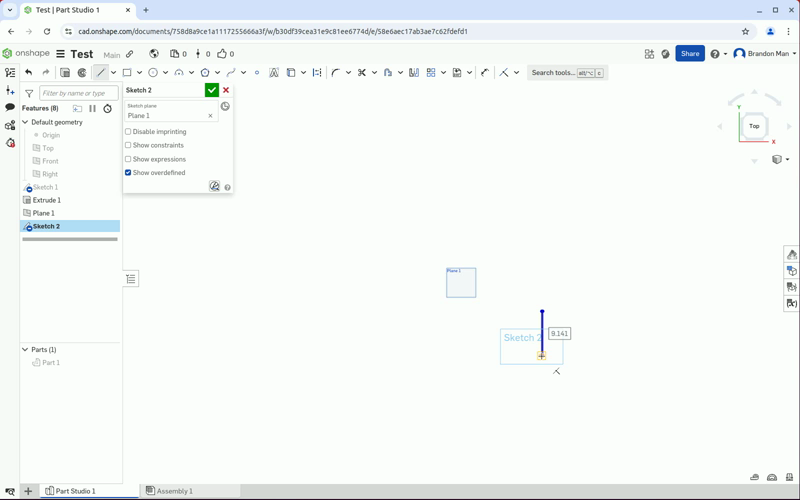
key(esc)
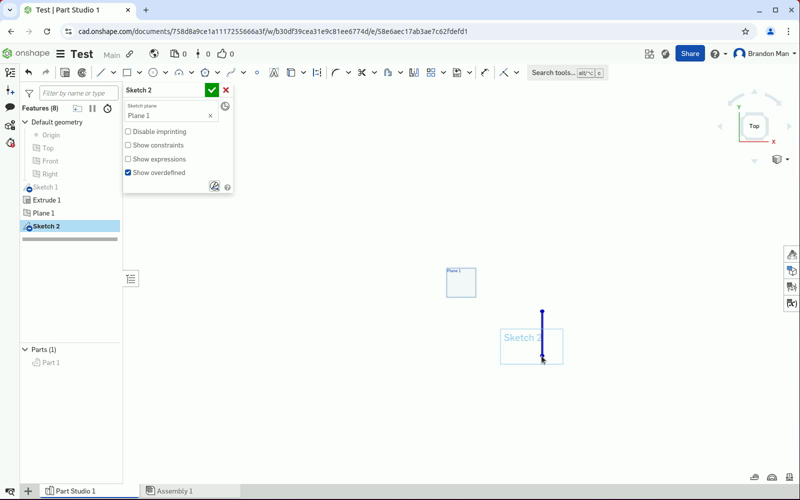
mouse_move(542, 333)
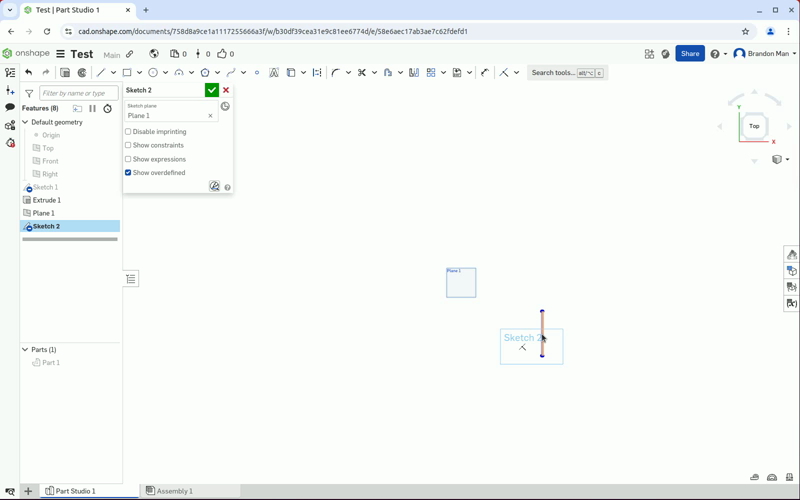
scroll(6)
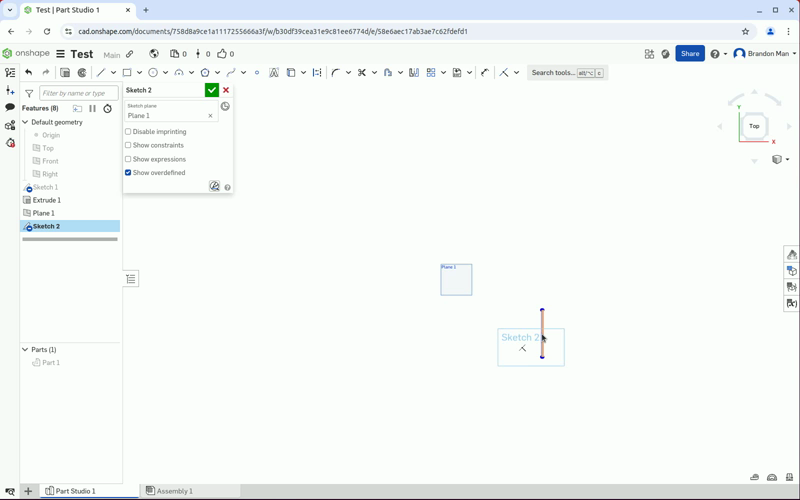
scroll(6)
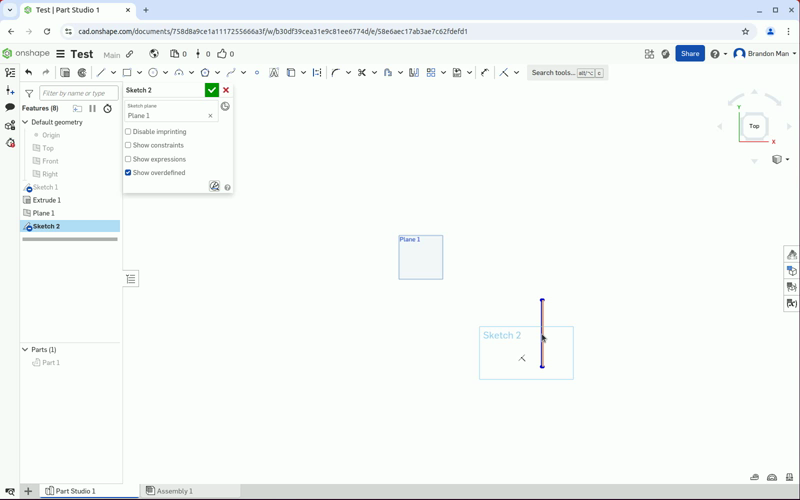
scroll(6)
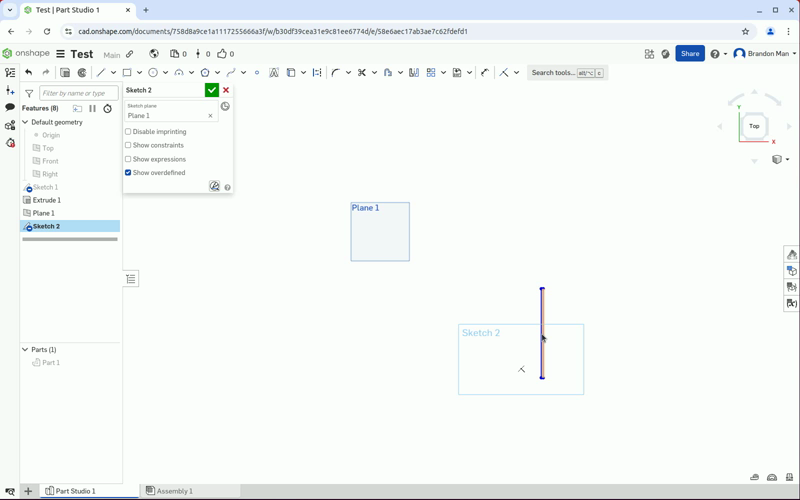
scroll(6)
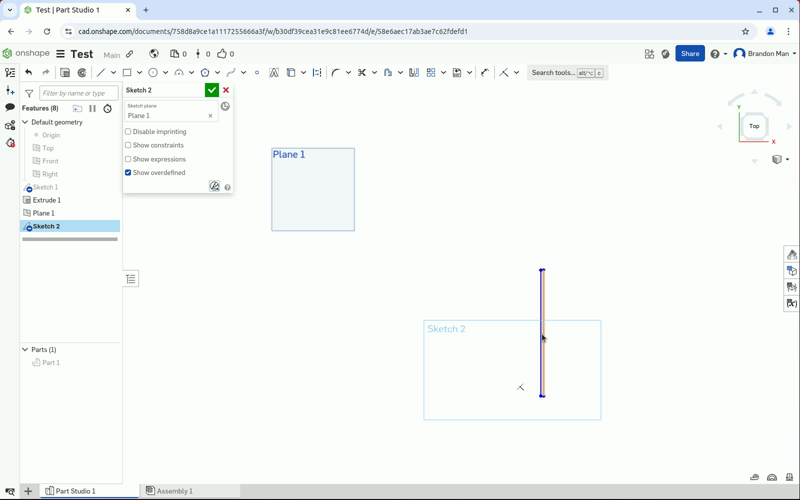
scroll(6)
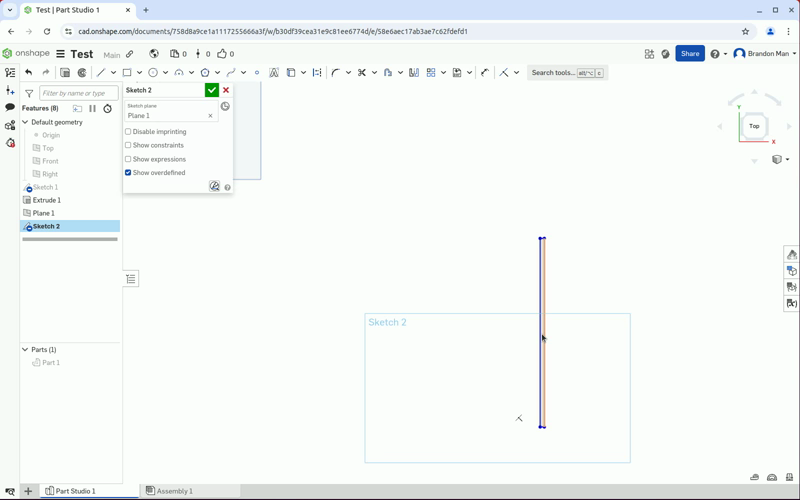
scroll(6)
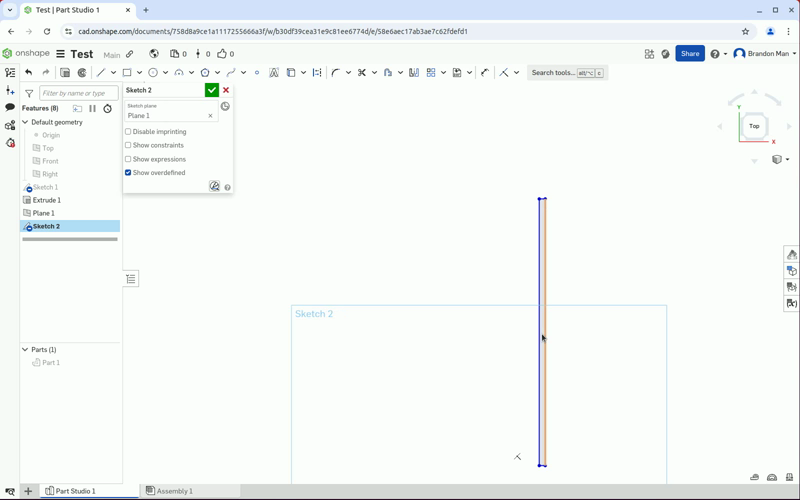
scroll(6)
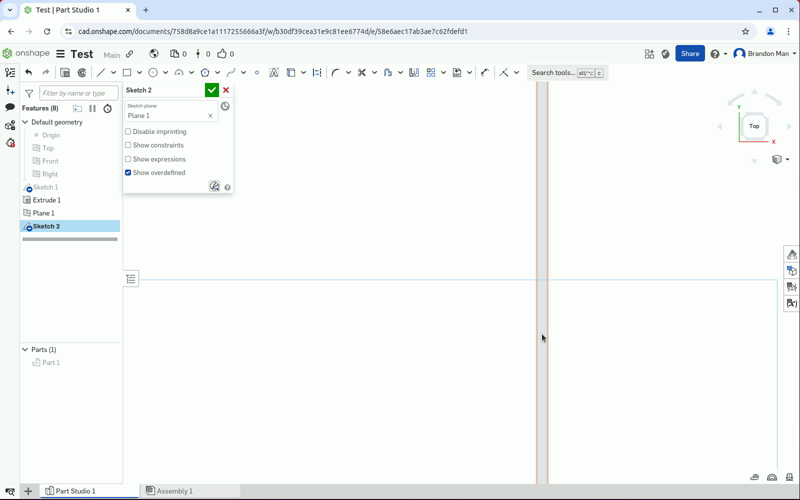
click(542, 333)
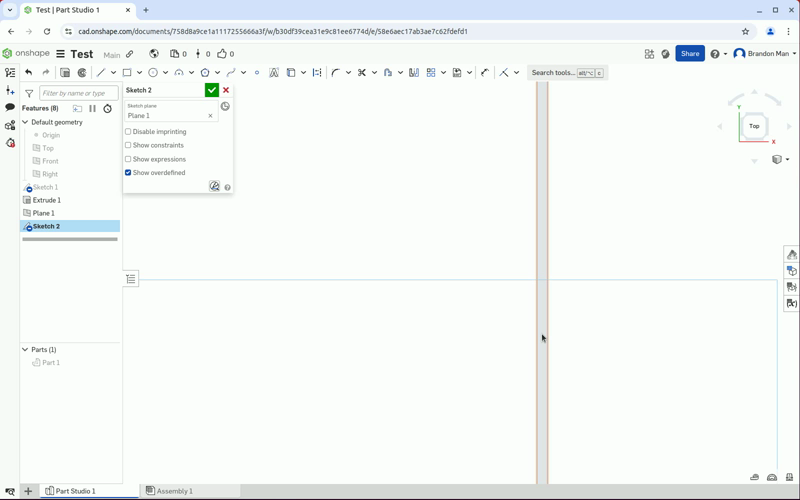
scroll(-6)
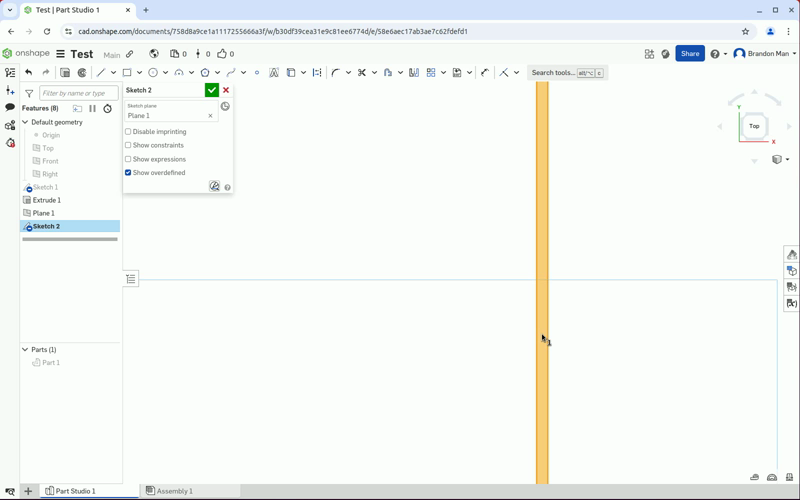
scroll(-6)
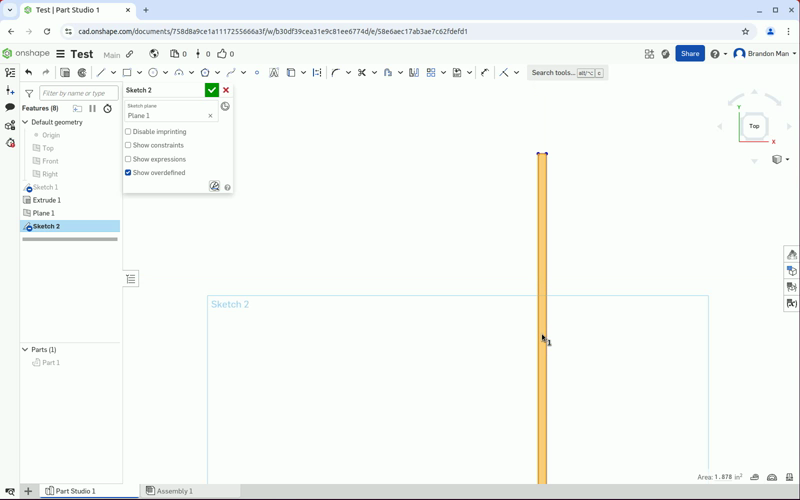
scroll(-6)
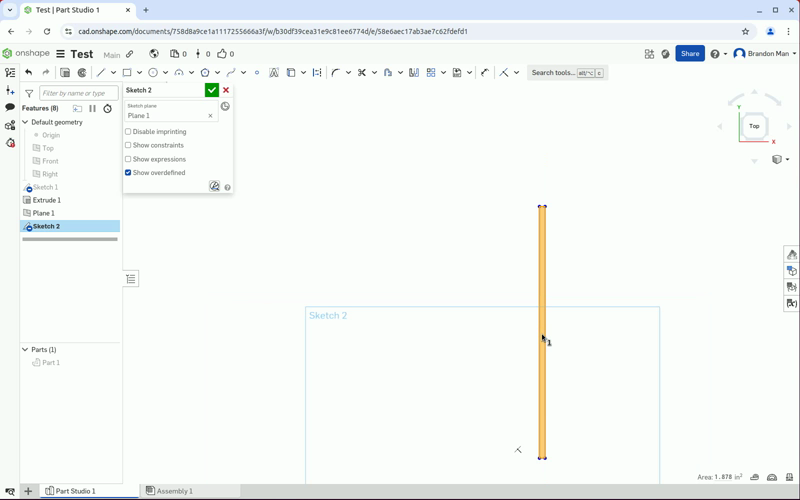
scroll(-6)
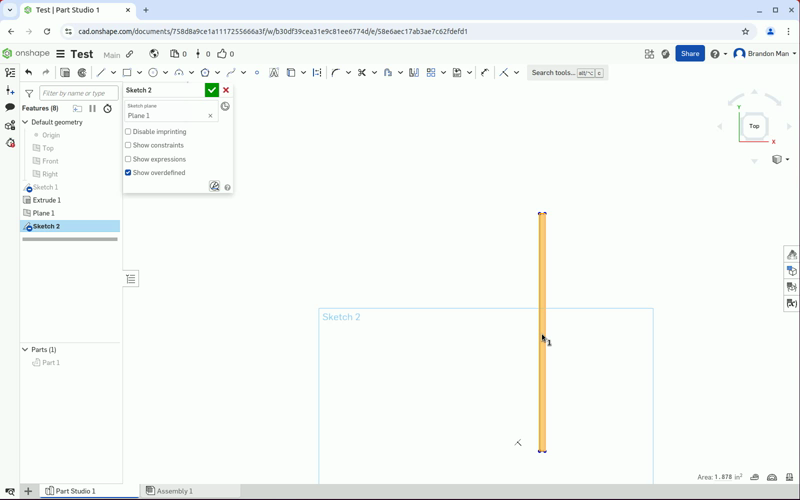
scroll(-6)
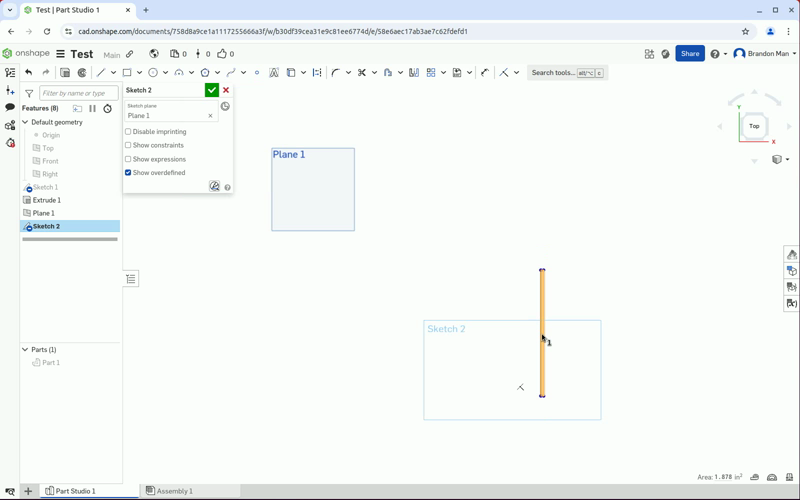
scroll(-6)
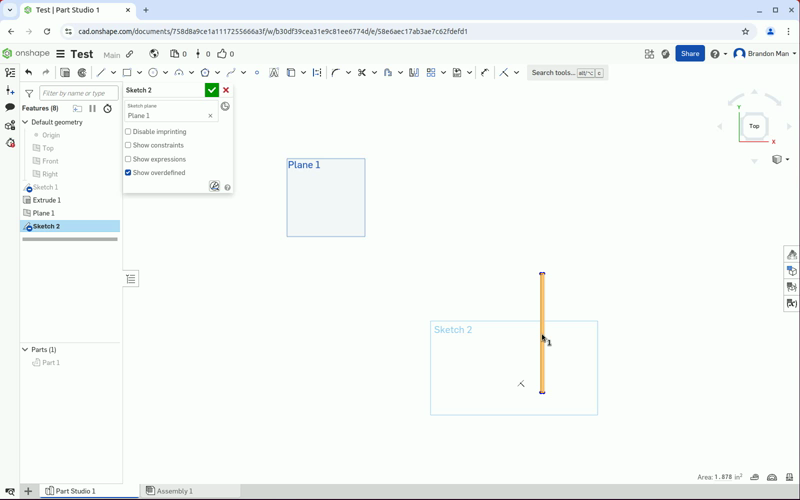
scroll(-6)
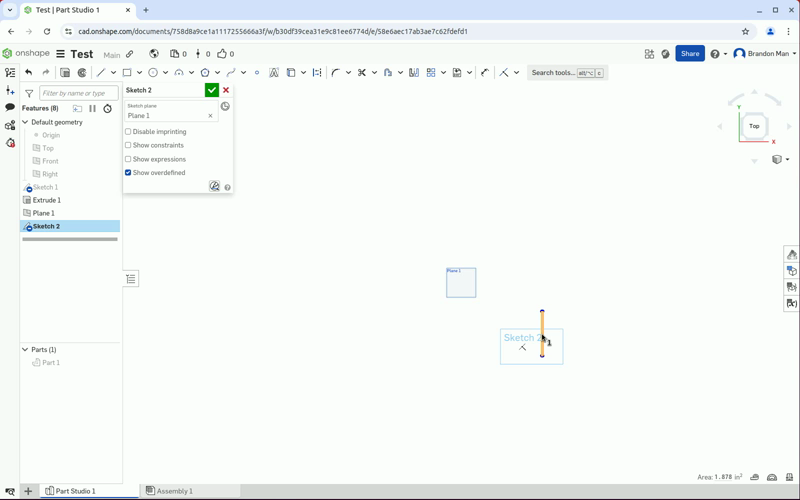
mouse_move(73, 352)
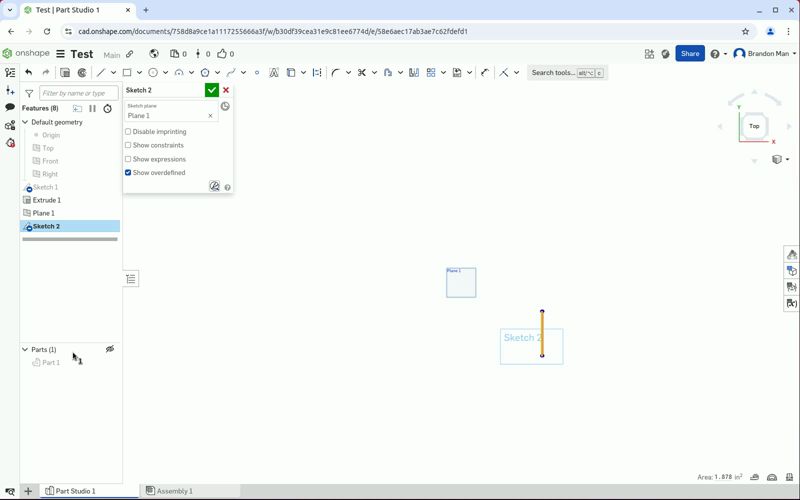
key(shift+y)
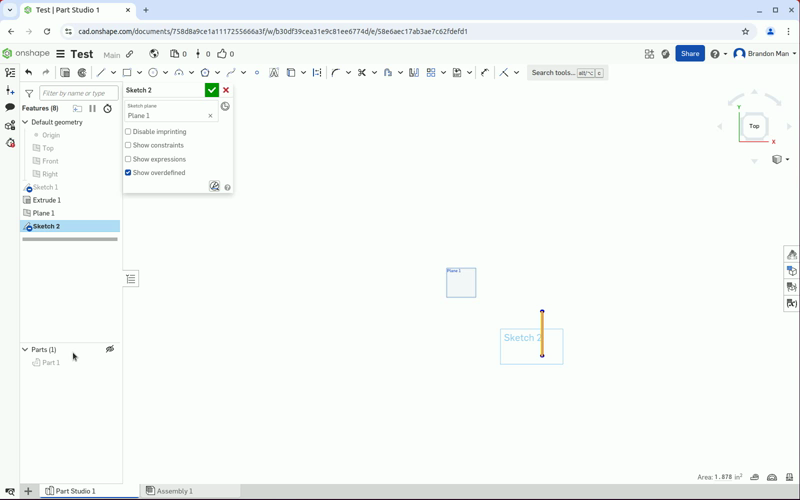
key(shift+e)
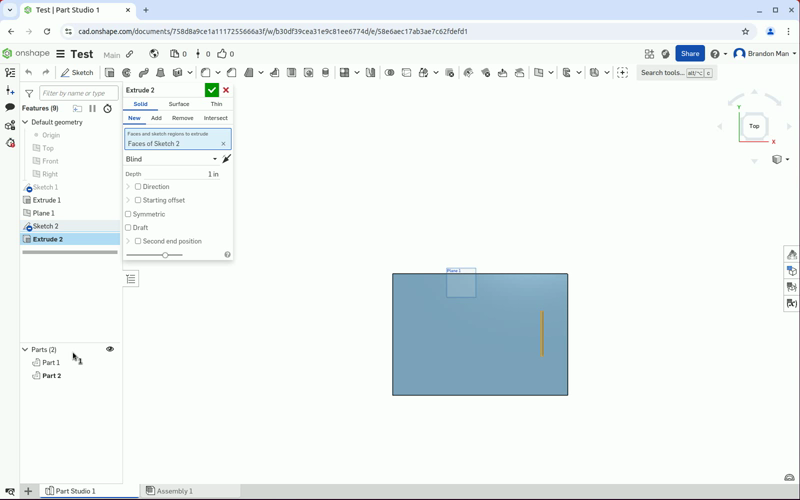
mouse_move(143, 106)
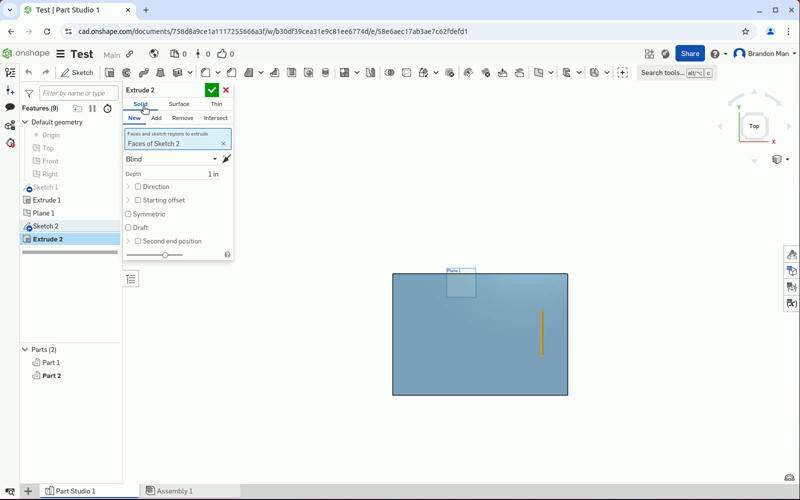
click(143, 106)
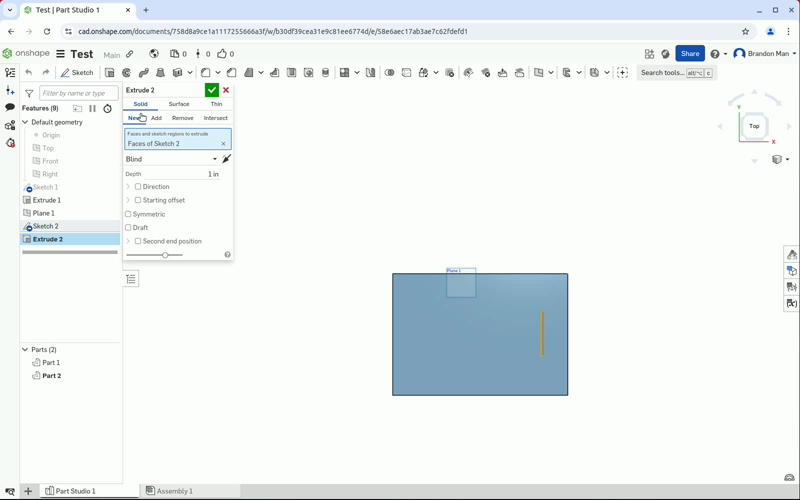
mouse_move(137, 120)
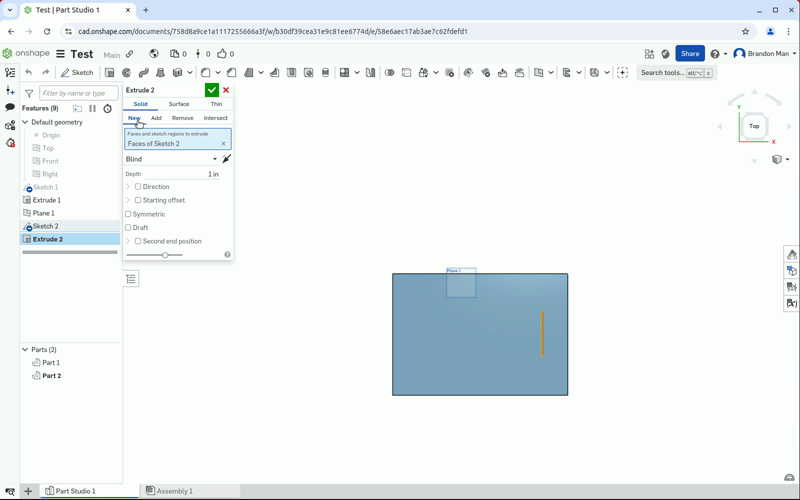
click(137, 120)
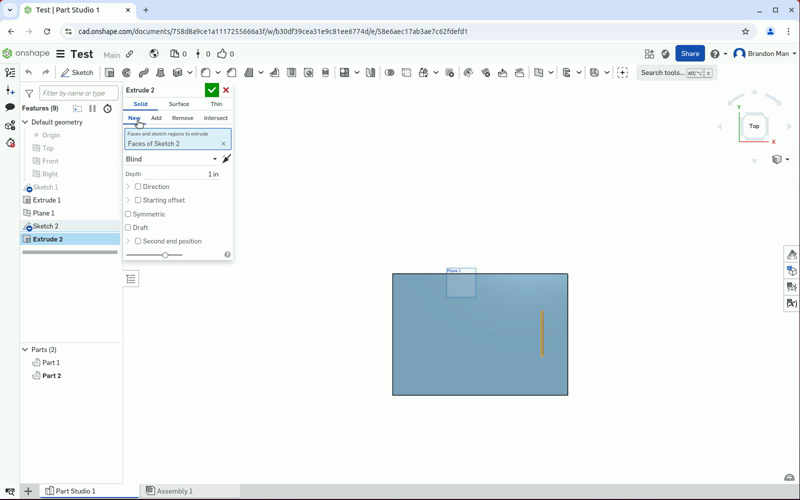
key(tab, 4)
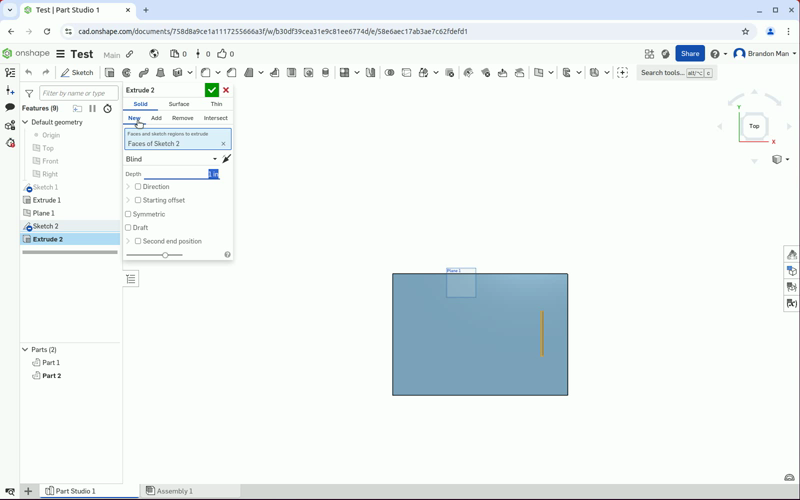
text(3.611)
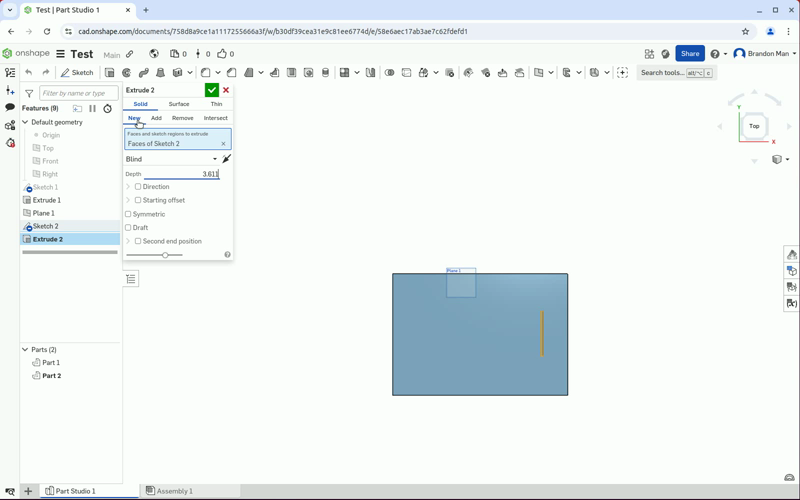
key(enter)
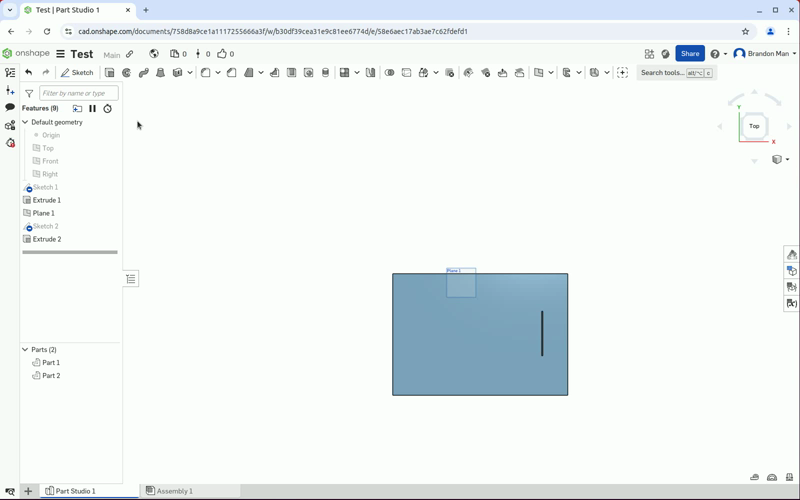
key(shift+h)
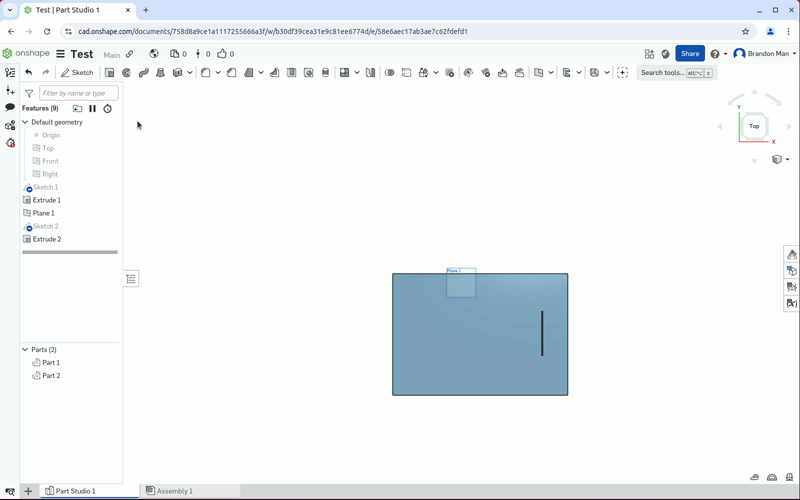
key(shift+h)
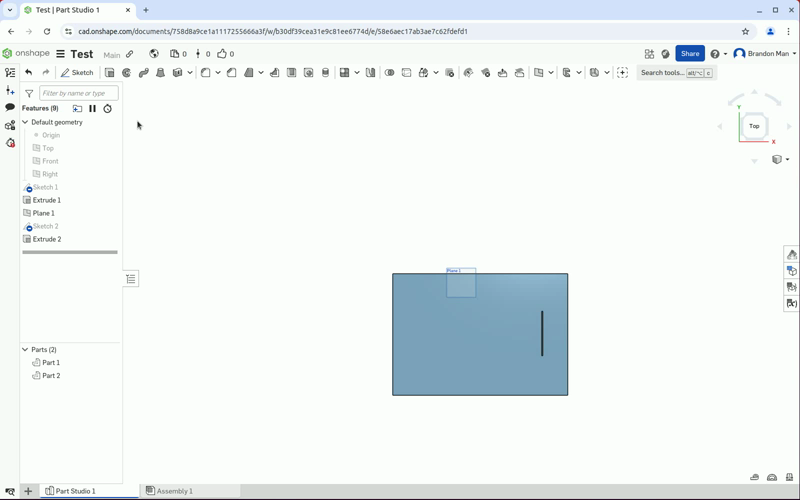
mouse_move(73, 189)
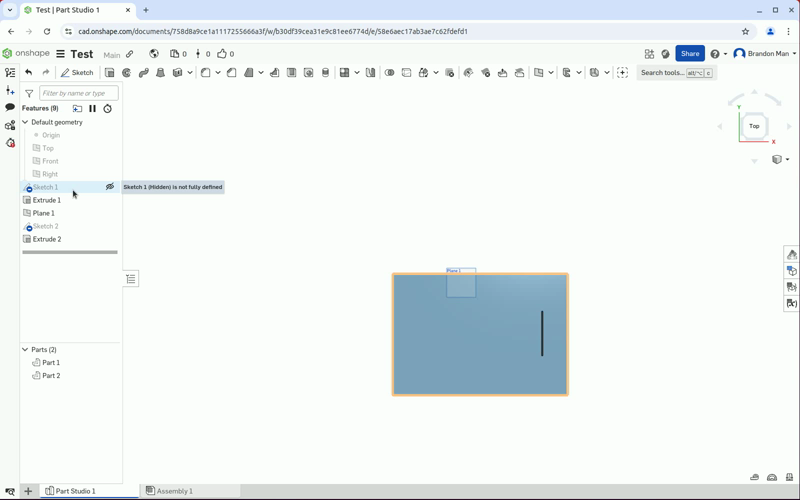
click(73, 189)
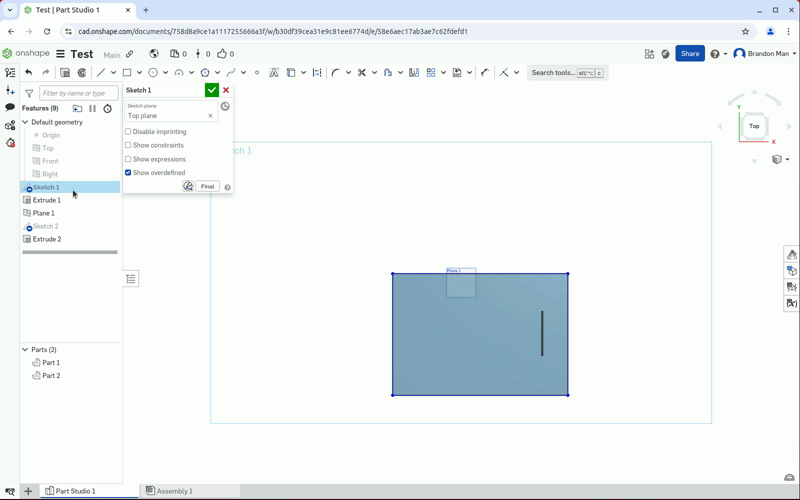
mouse_move(229, 92)
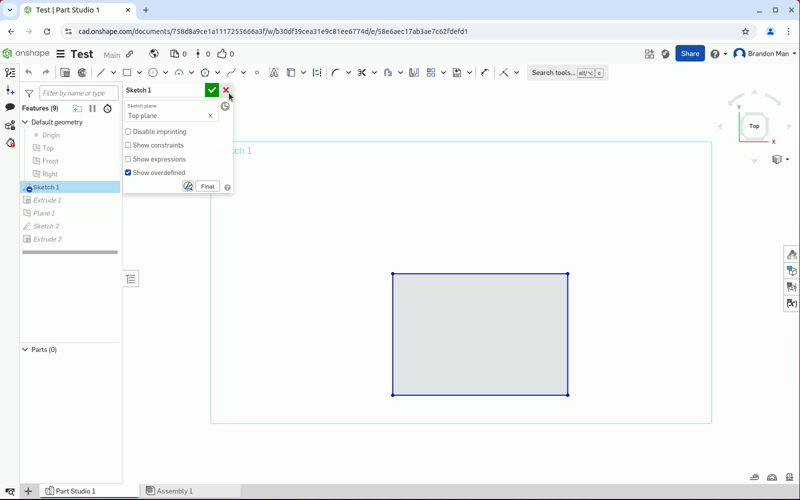
click(229, 92)
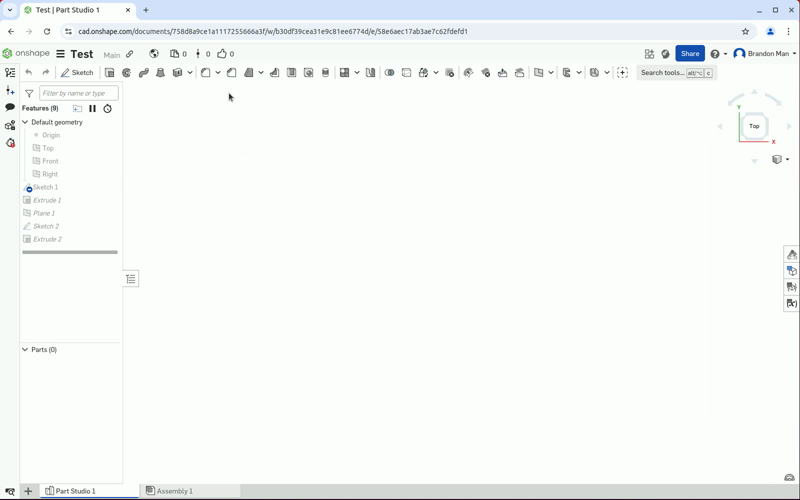
key(shift+s)
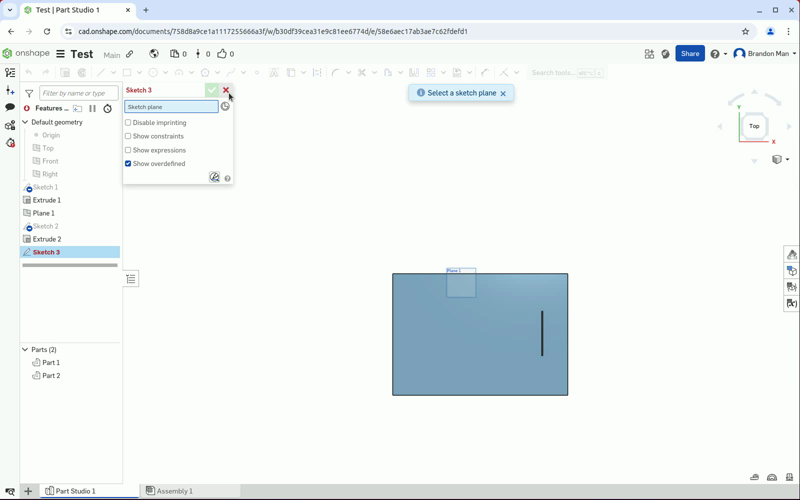
mouse_move(73, 215)
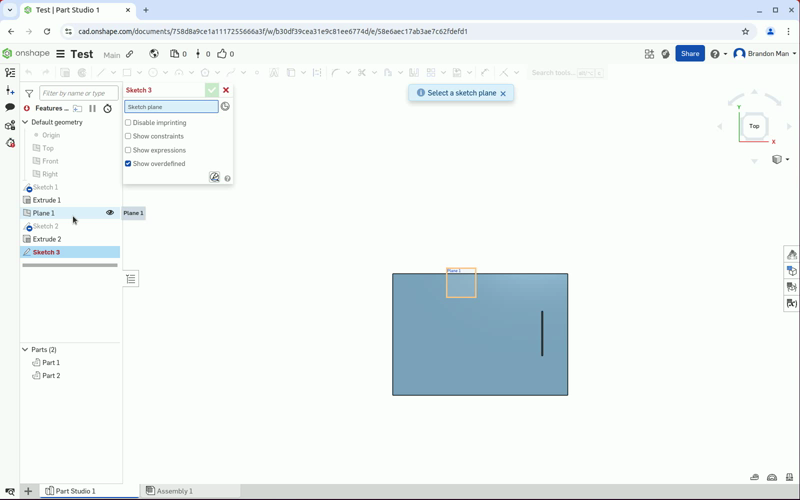
click(73, 215)
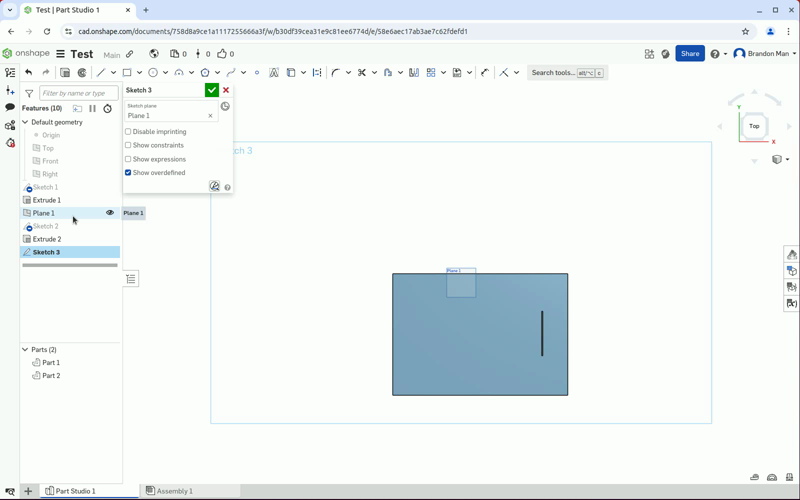
mouse_move(73, 352)
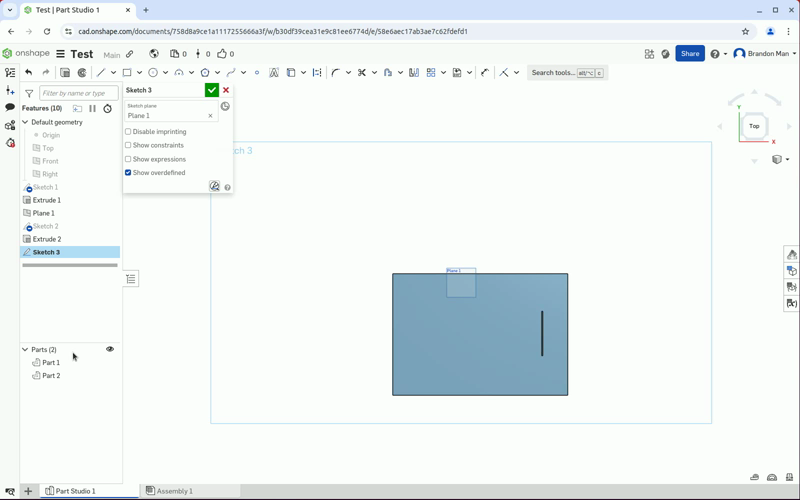
key(y)
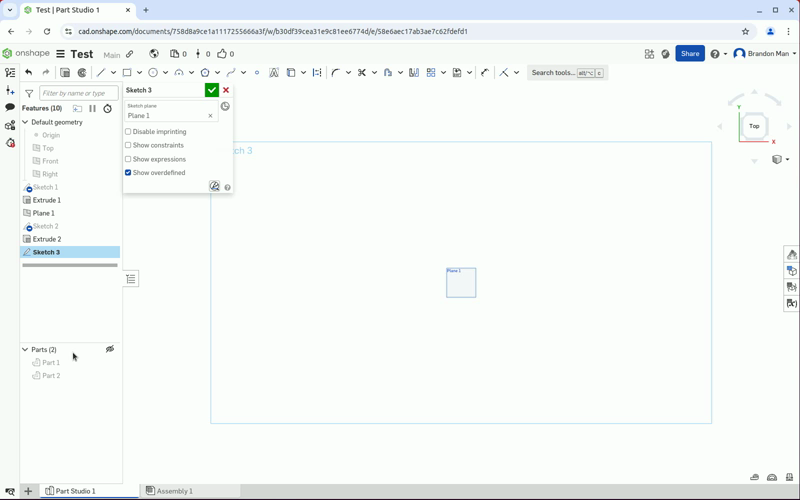
key(c)
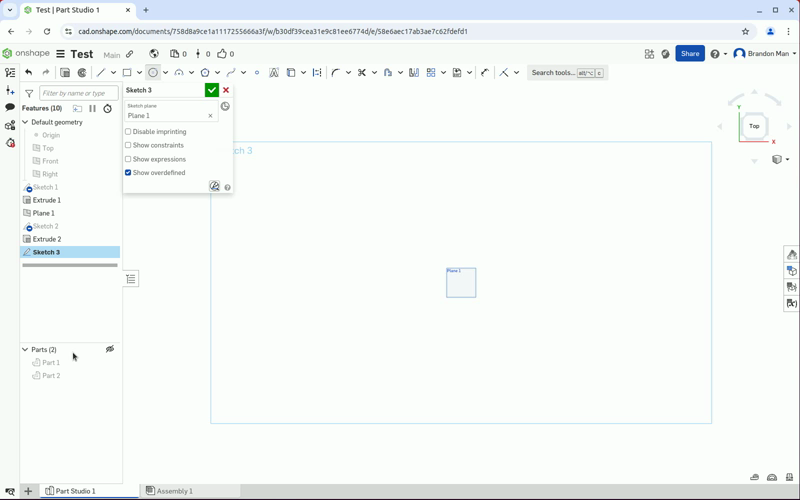
key_down(shift)
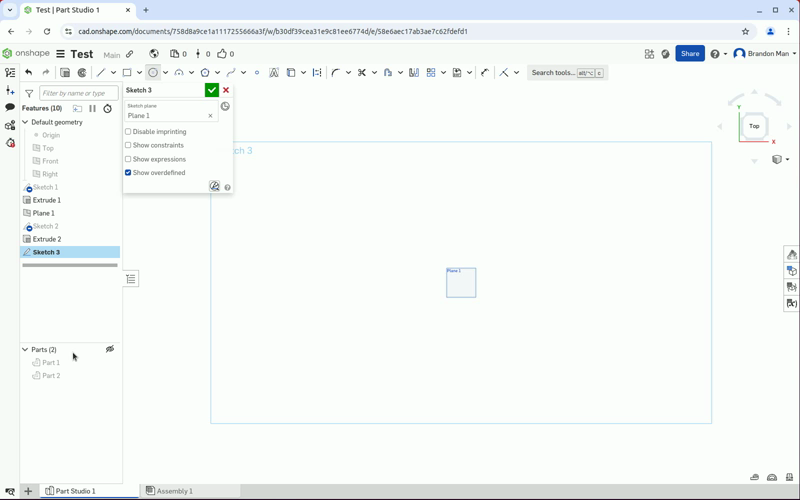
mouse_move(437, 340)
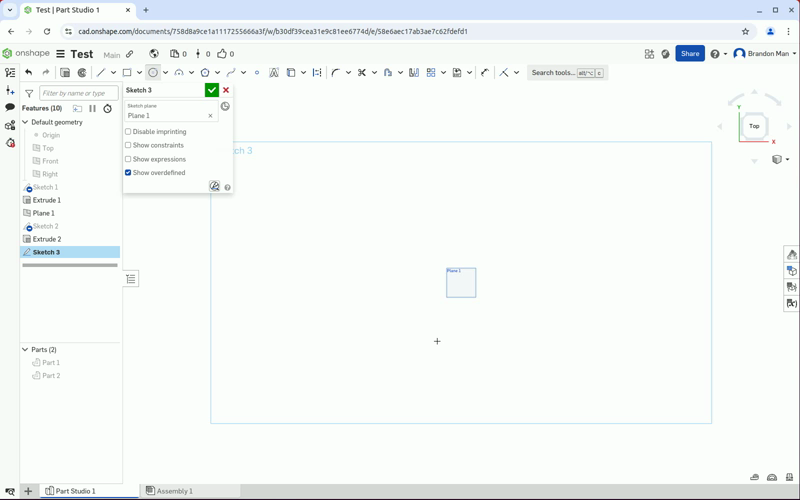
click(437, 340)
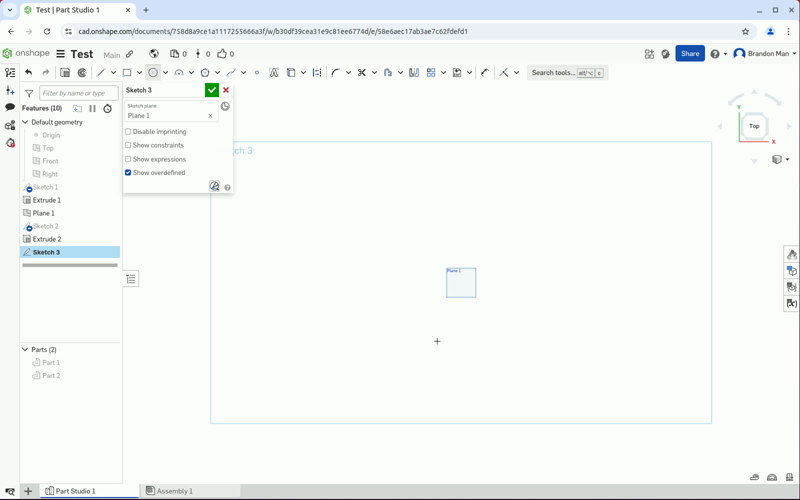
key_up(shift)
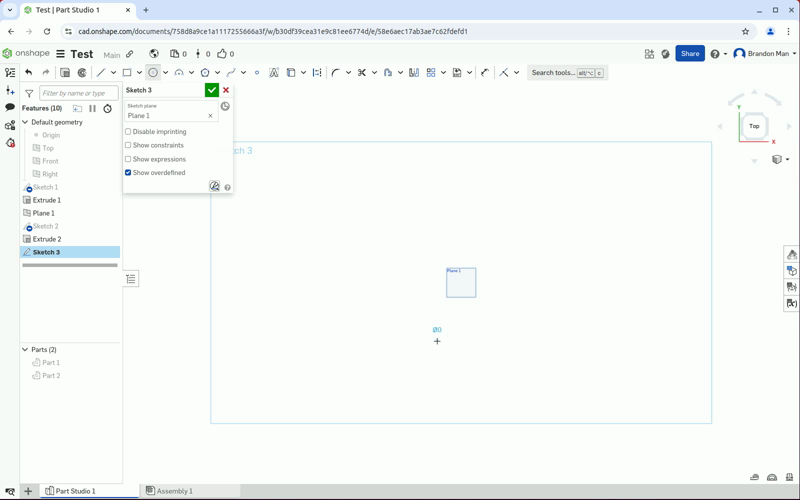
mouse_move(440, 340)
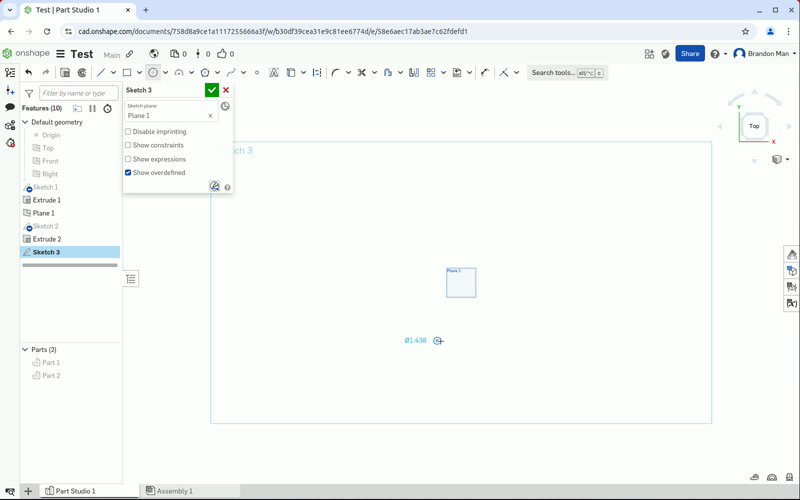
click(440, 340)
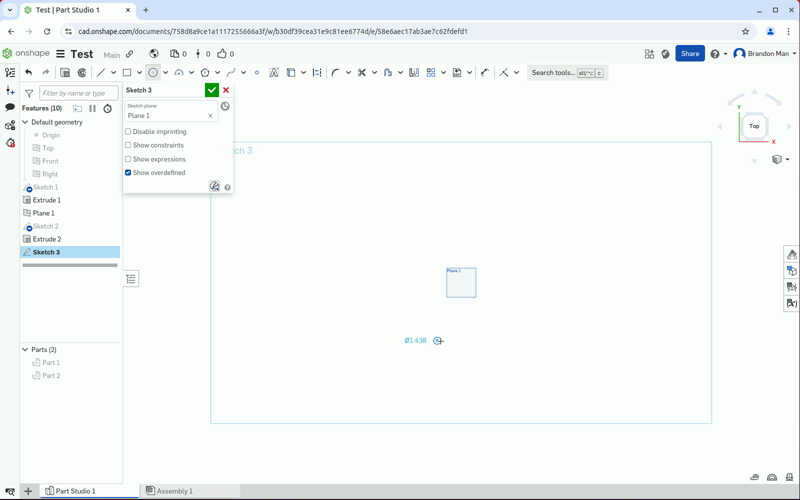
key(esc)
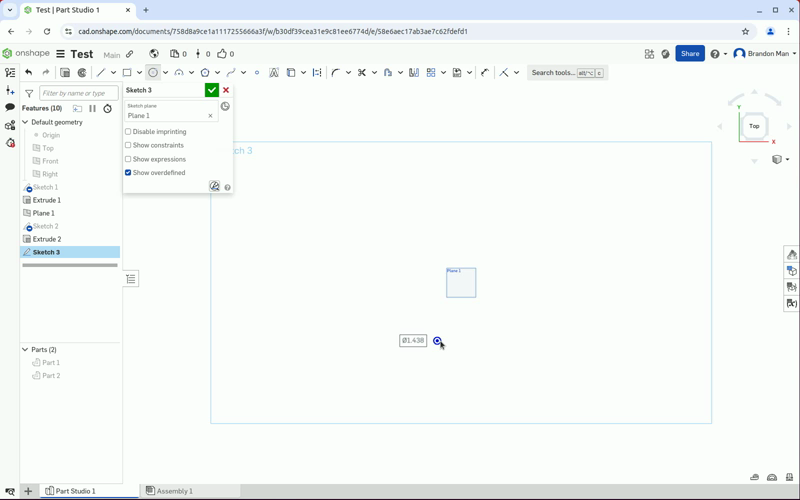
mouse_move(434, 339)
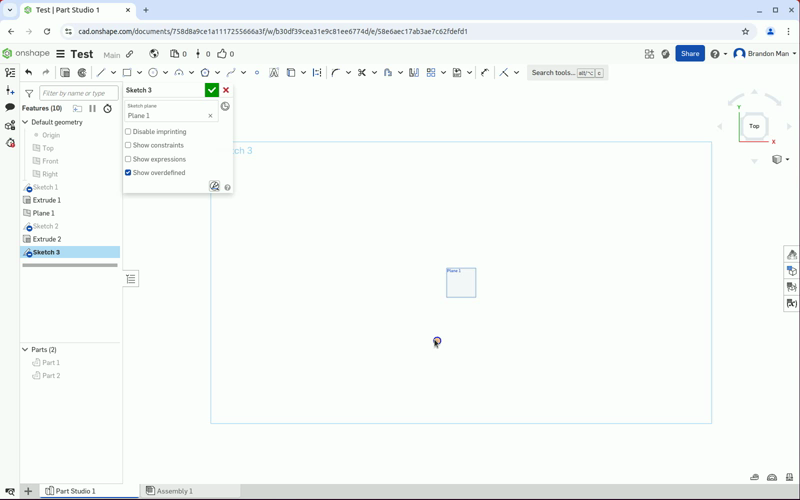
scroll(6)
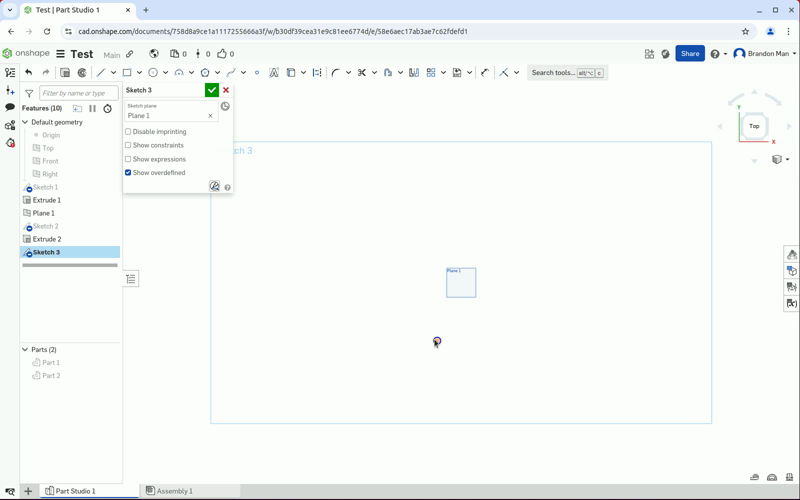
scroll(6)
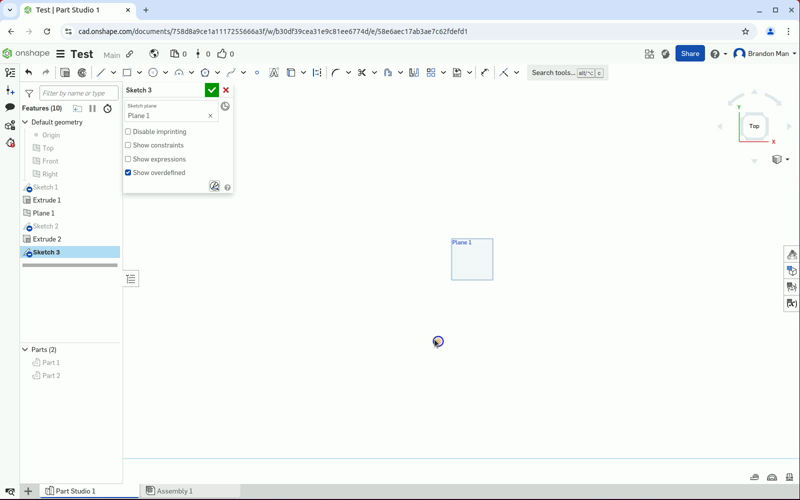
scroll(6)
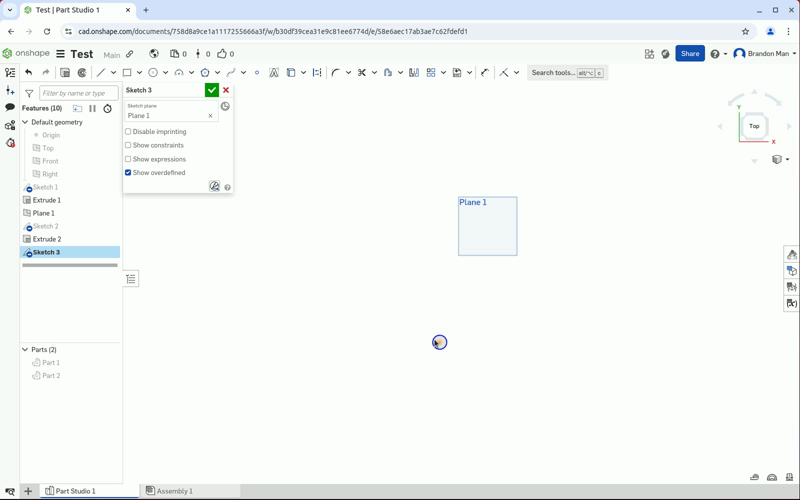
scroll(6)
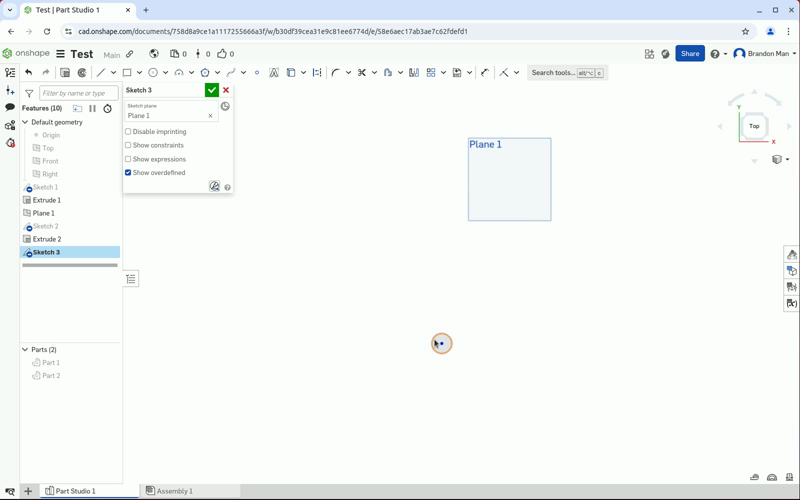
scroll(6)
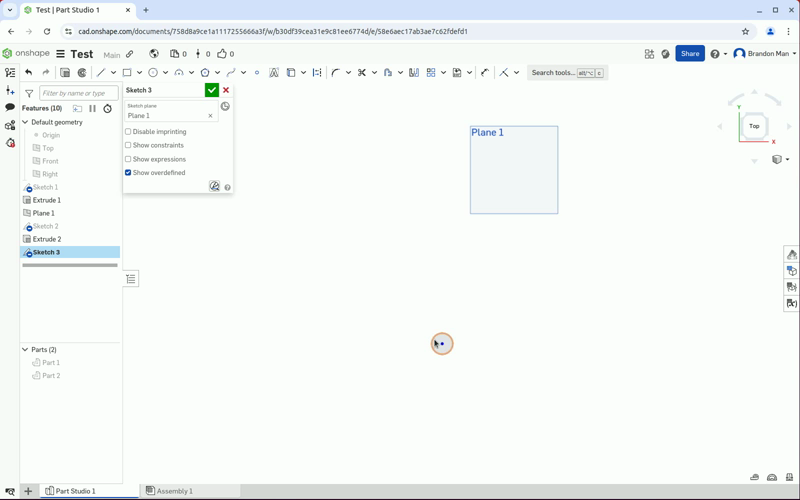
scroll(6)
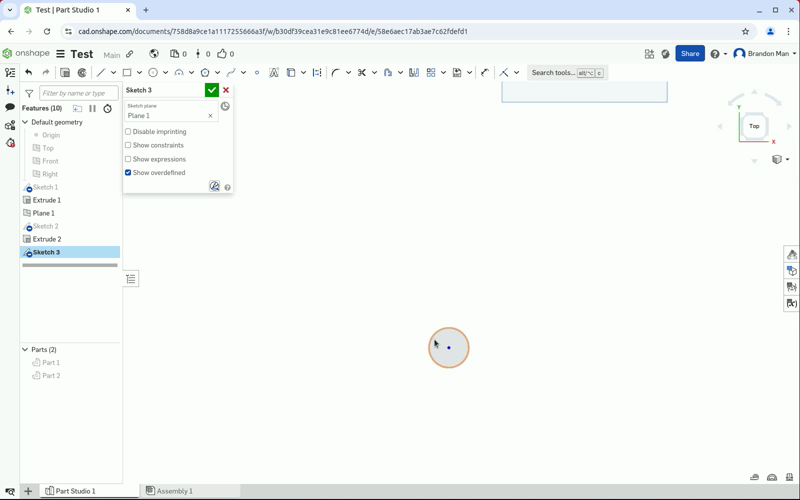
scroll(6)
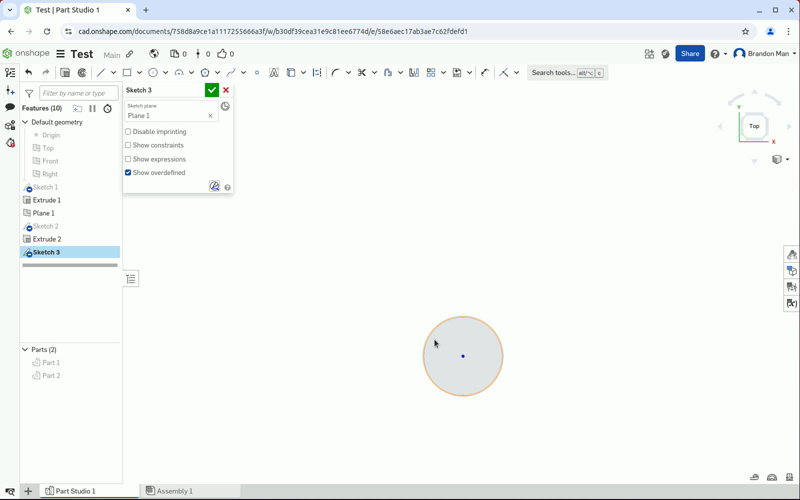
click(434, 339)
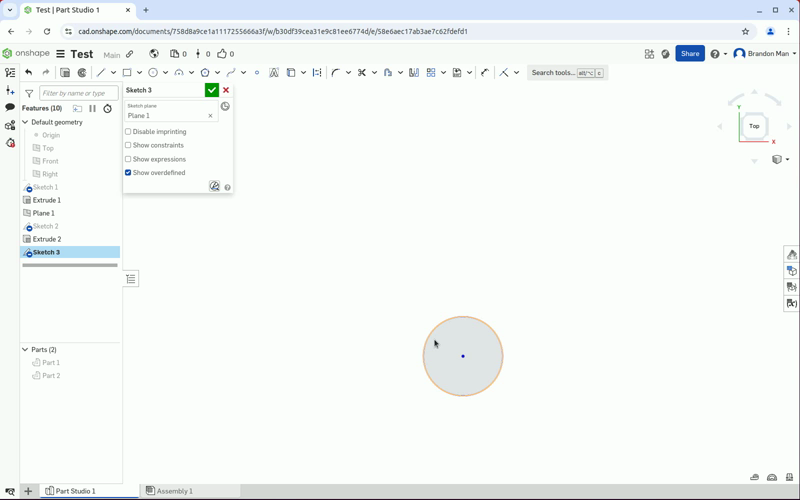
scroll(-6)
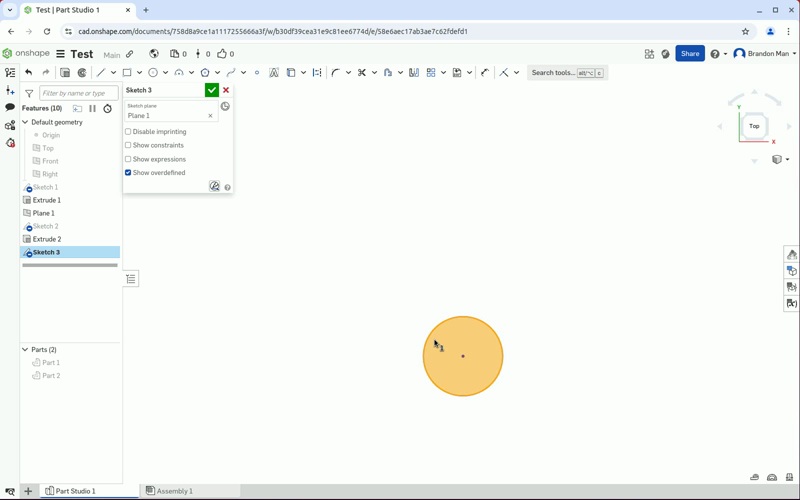
scroll(-6)
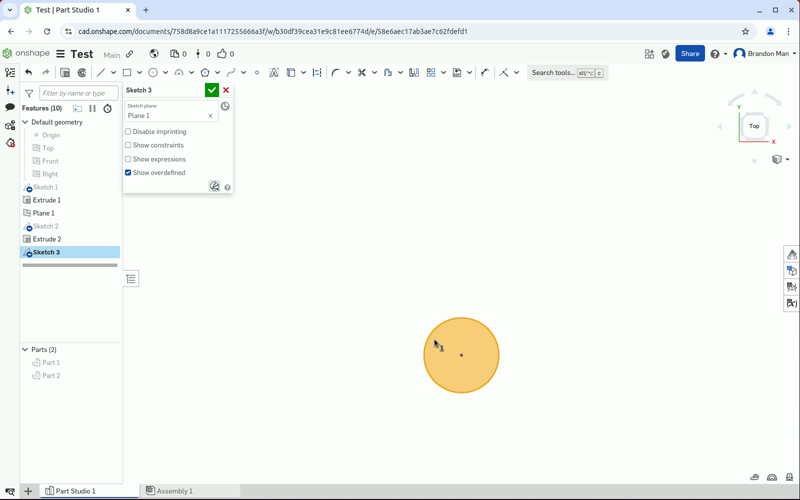
scroll(-6)
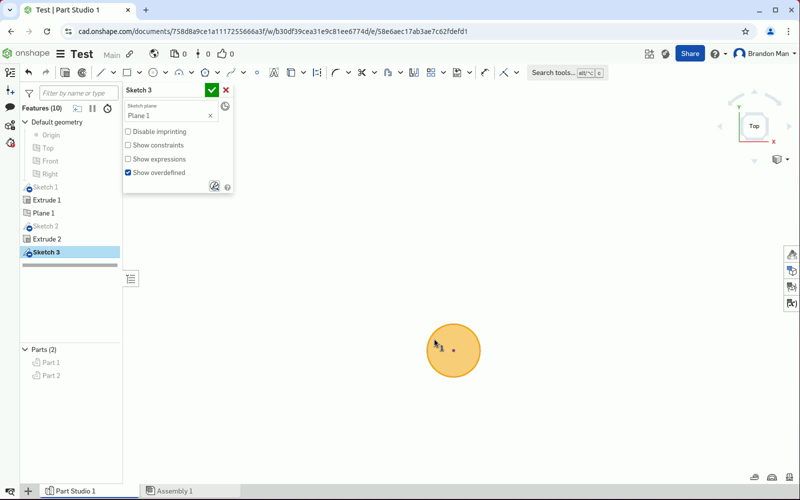
scroll(-6)
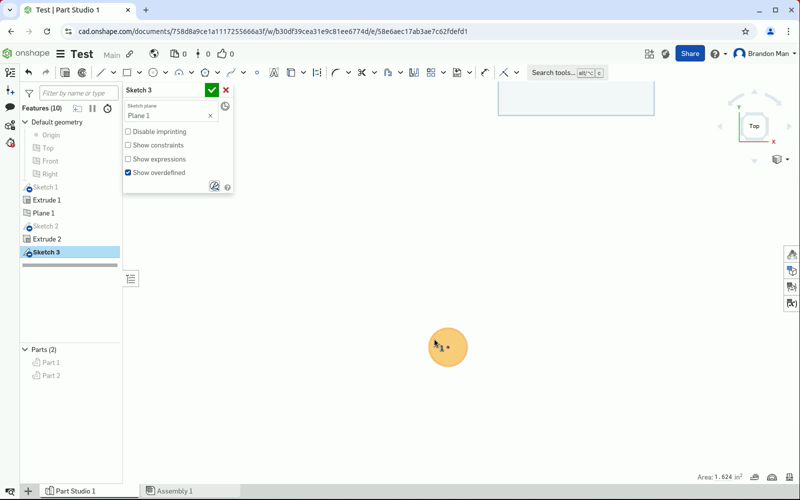
scroll(-6)
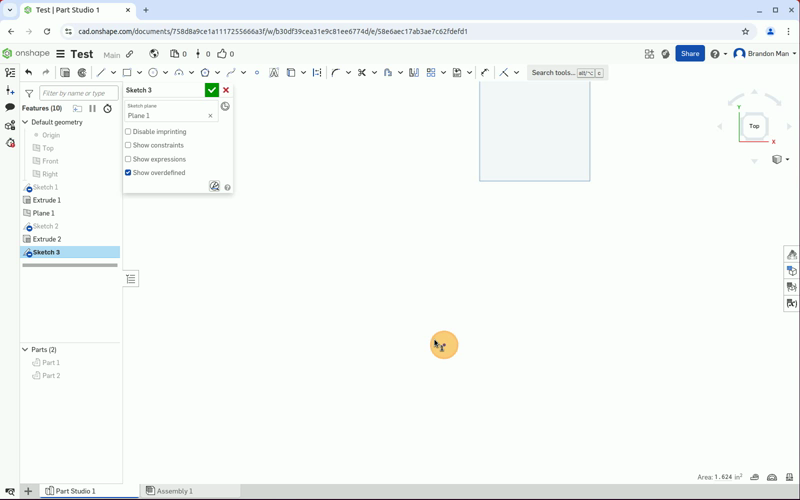
scroll(-6)
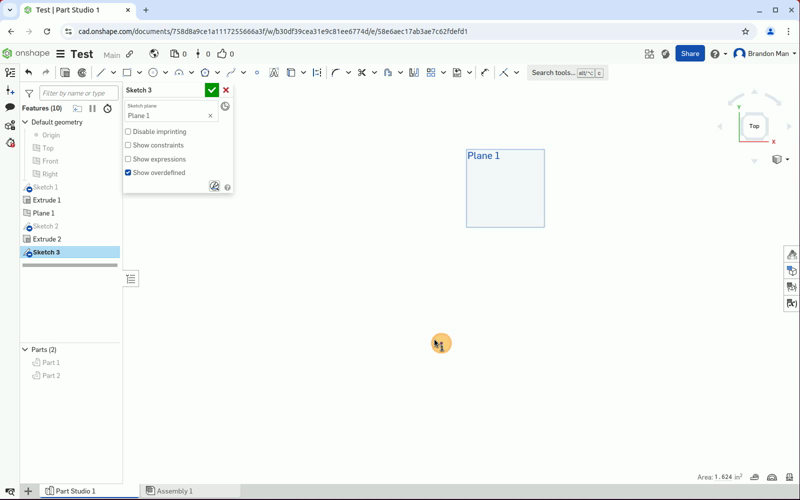
scroll(-6)
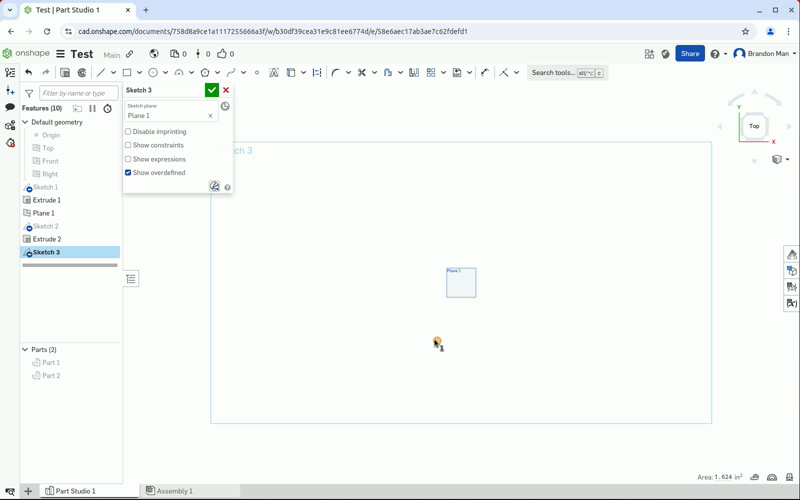
mouse_move(73, 352)
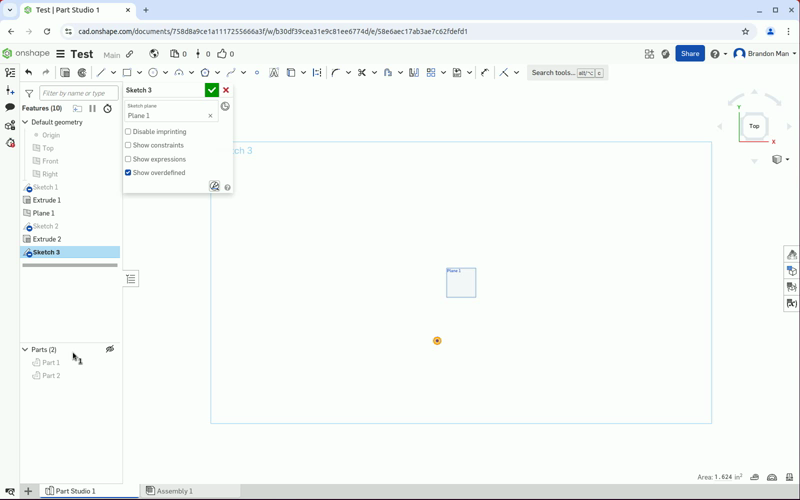
key(shift+y)
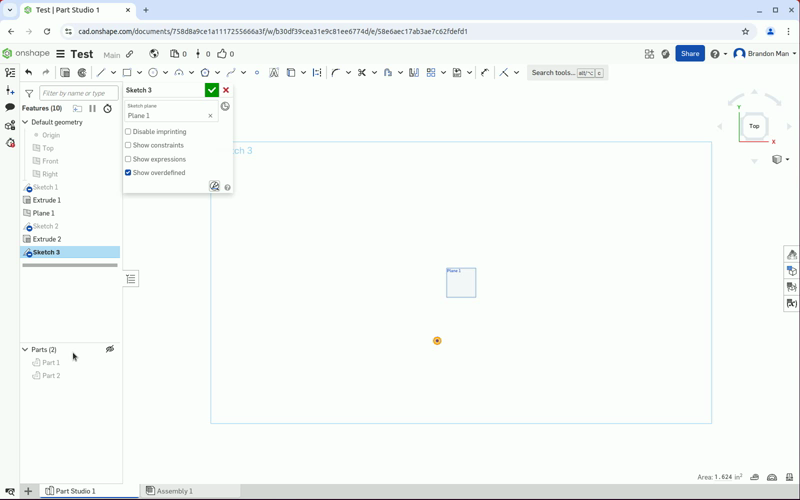
key(shift+e)
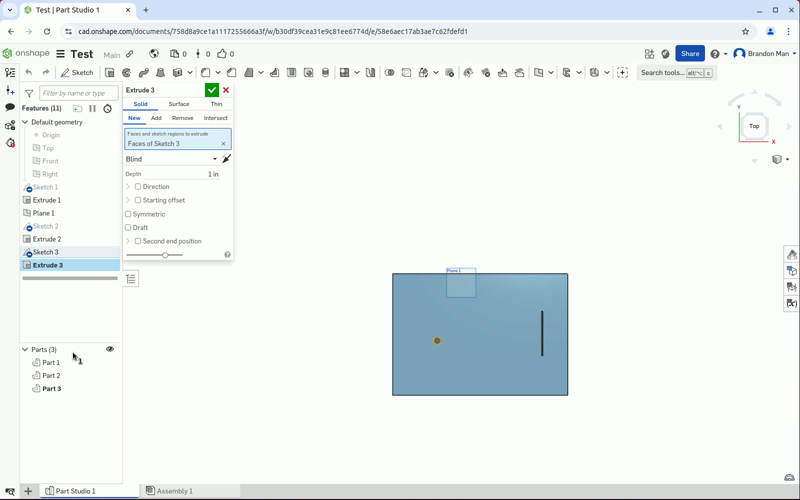
mouse_move(143, 106)
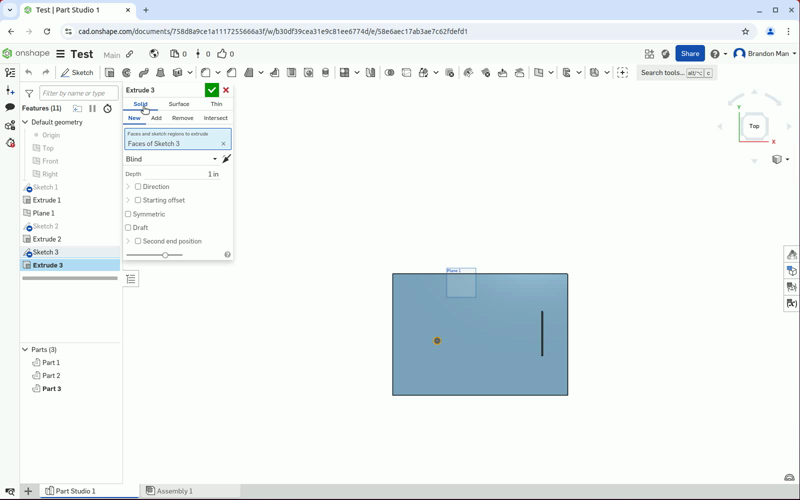
click(143, 106)
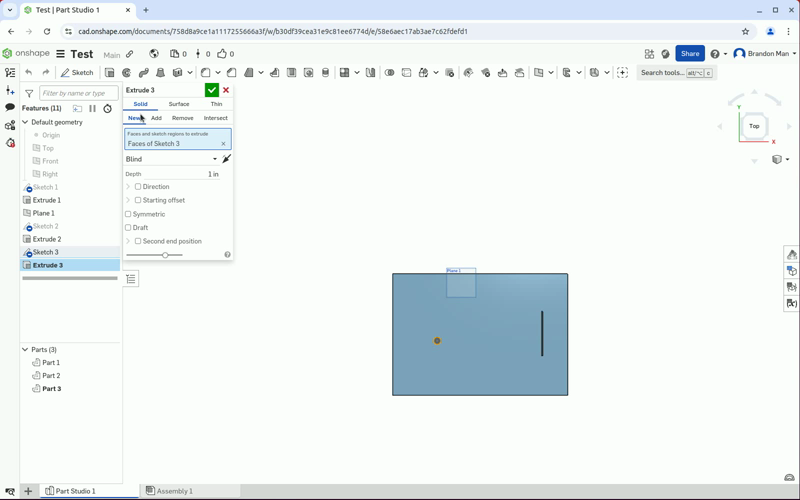
mouse_move(137, 120)
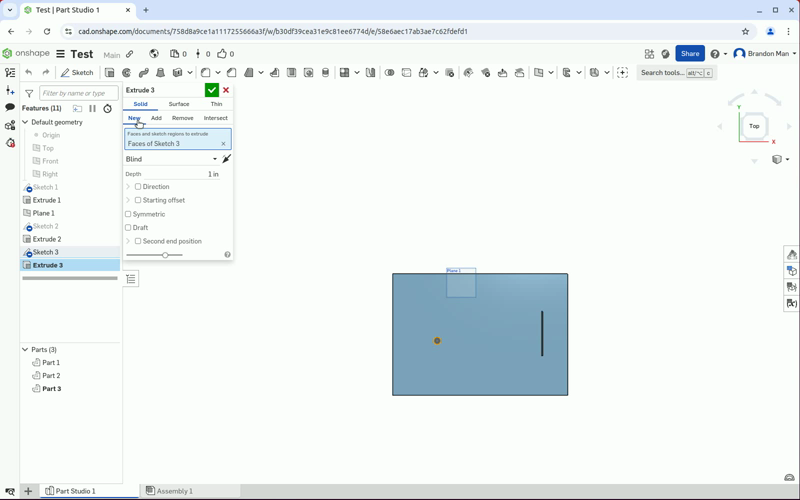
click(137, 120)
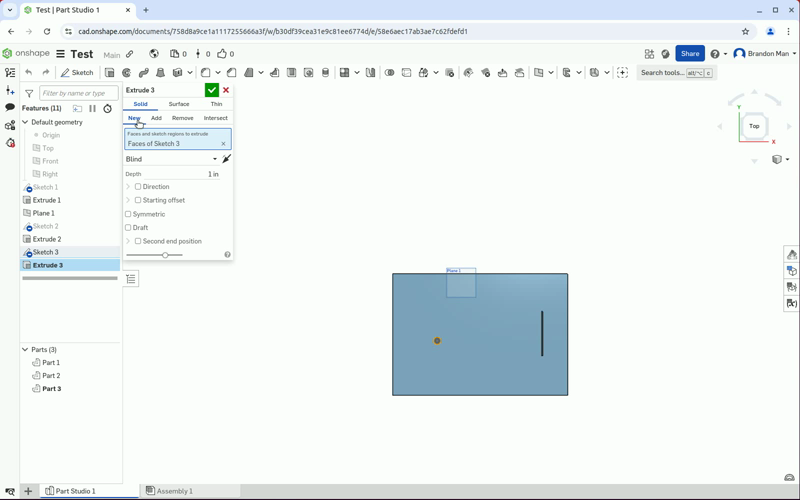
key(tab, 4)
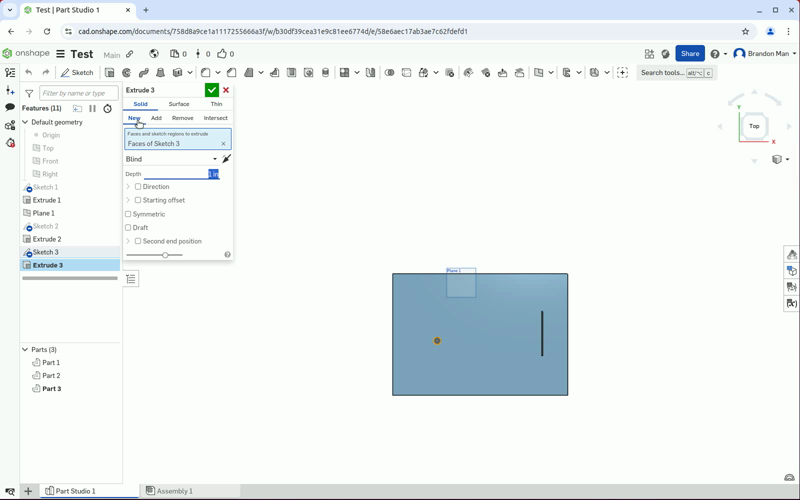
text(1.685)
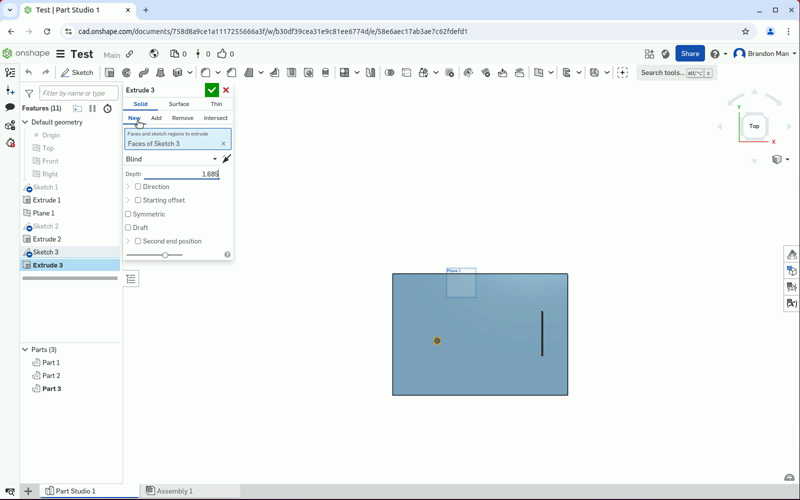
key(enter)
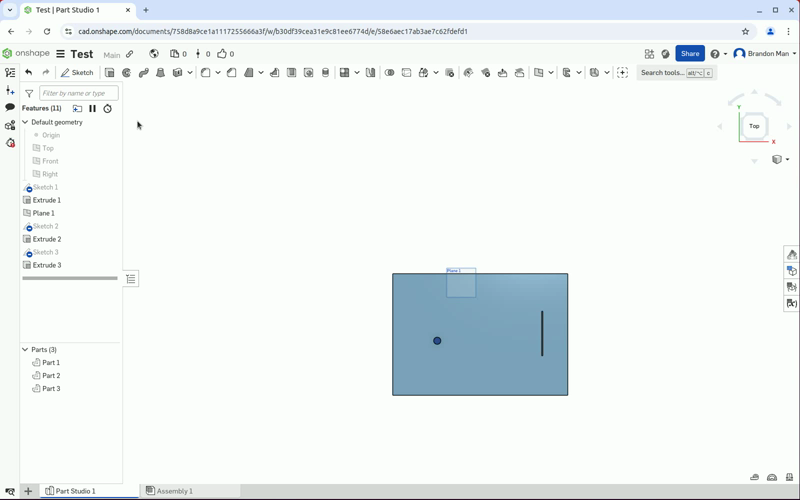
key(shift+h)
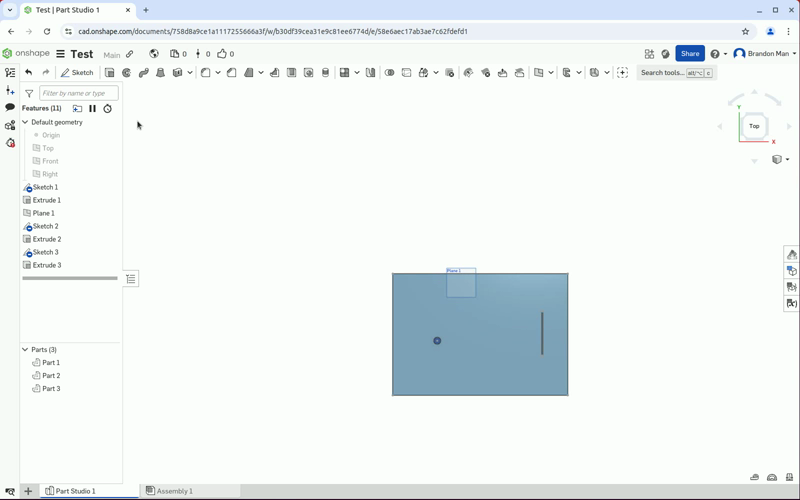
key(shift+h)
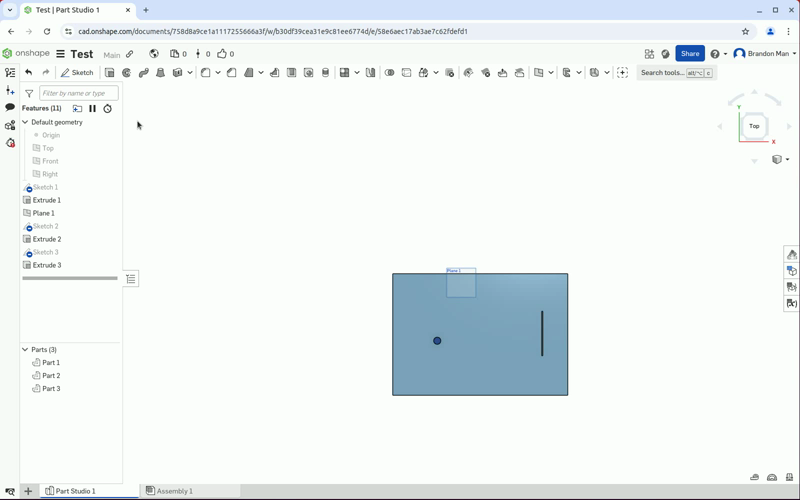
mouse_move(73, 189)
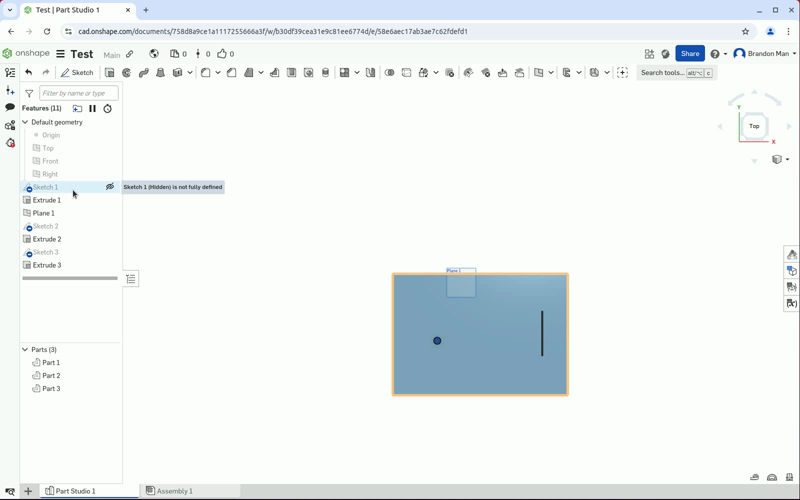
click(73, 189)
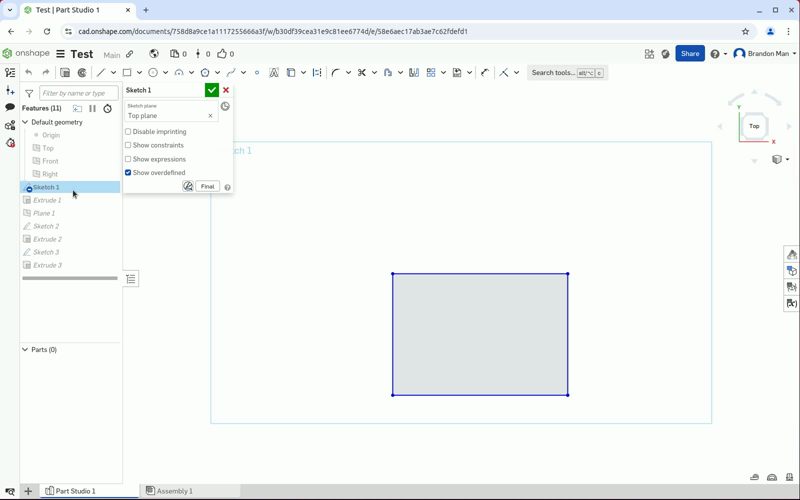
mouse_move(229, 92)
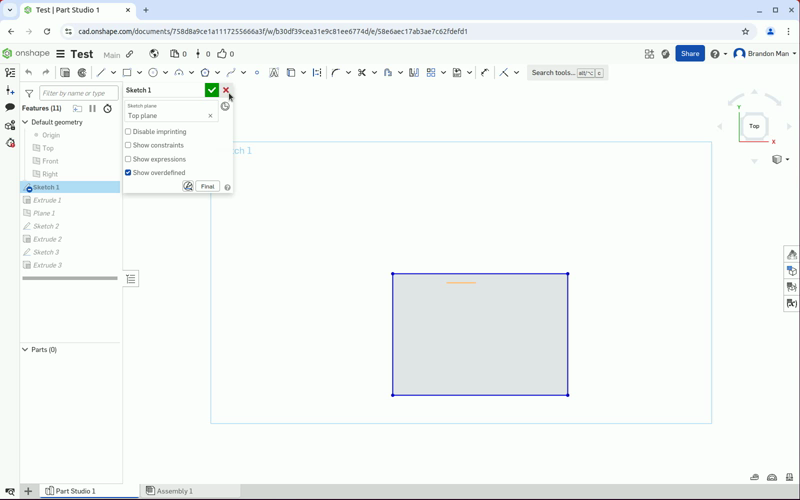
click(229, 92)
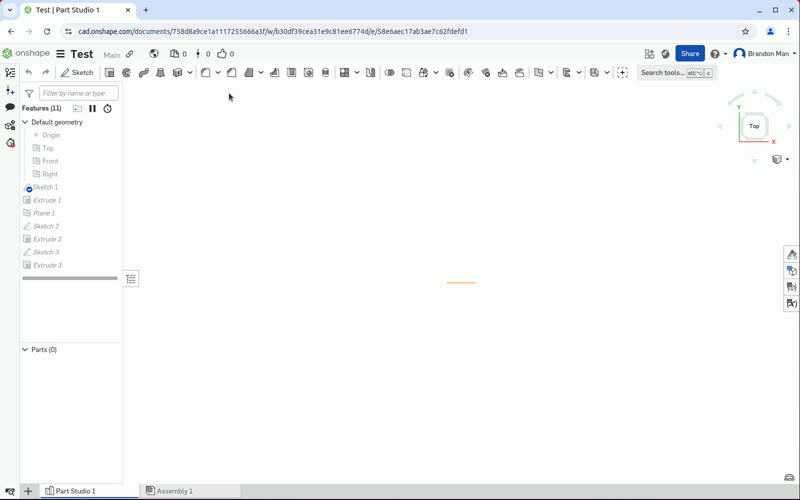
key(shift+s)
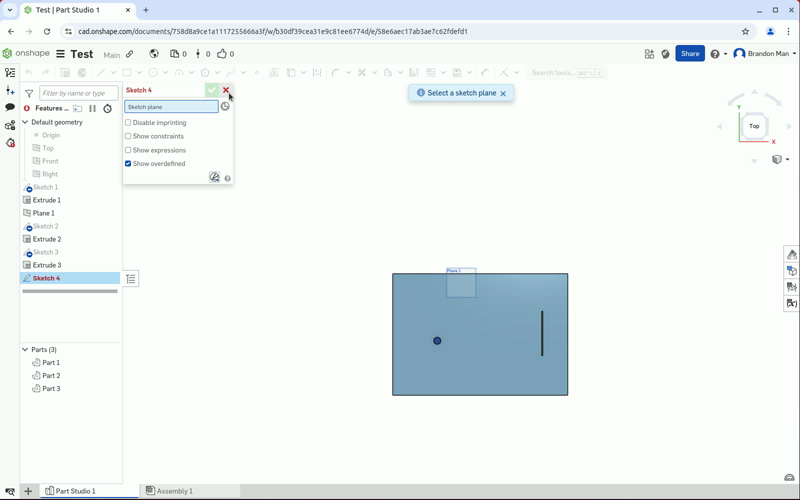
mouse_move(73, 215)
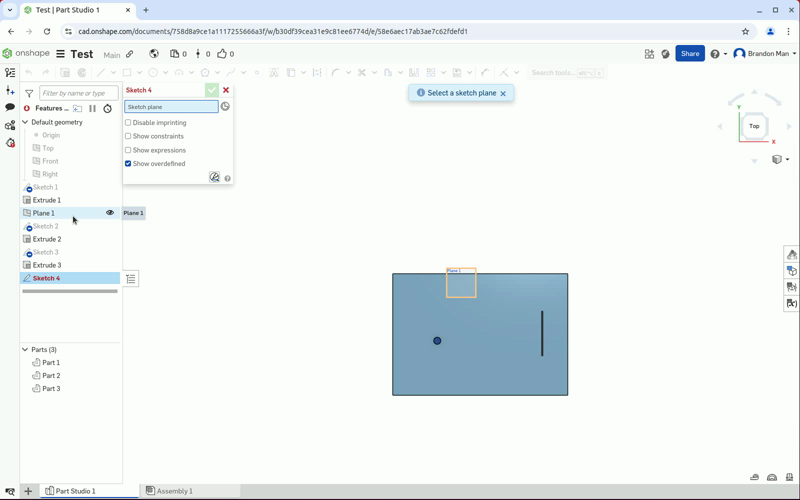
click(73, 215)
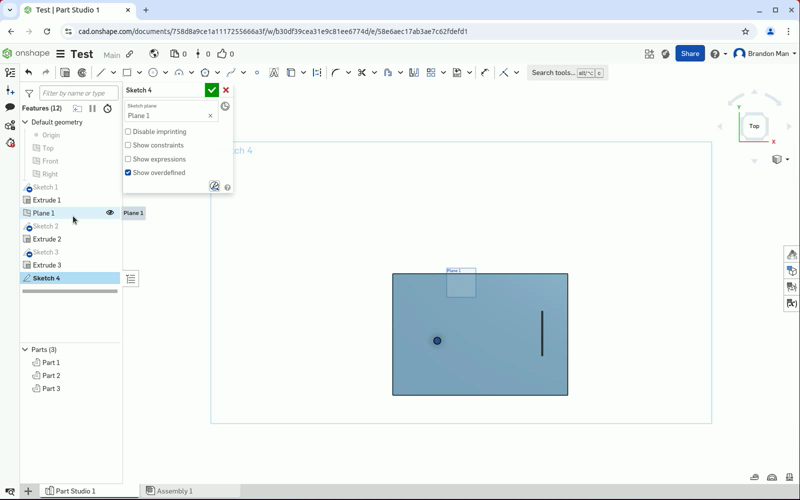
mouse_move(73, 352)
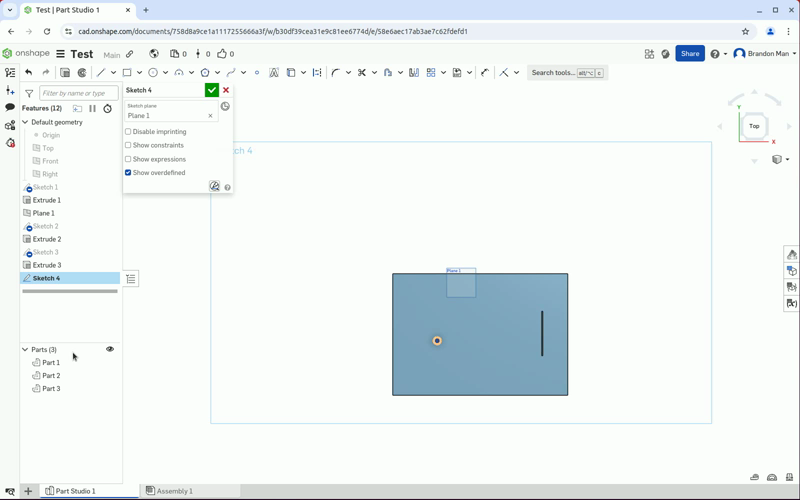
key(y)
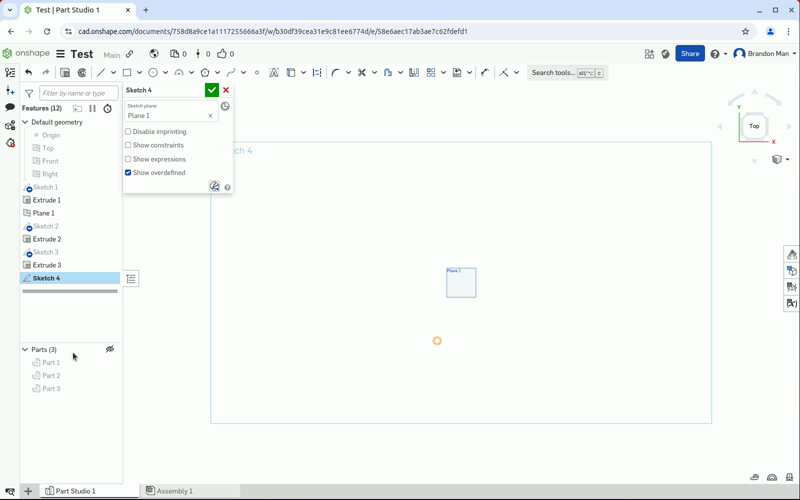
key(c)
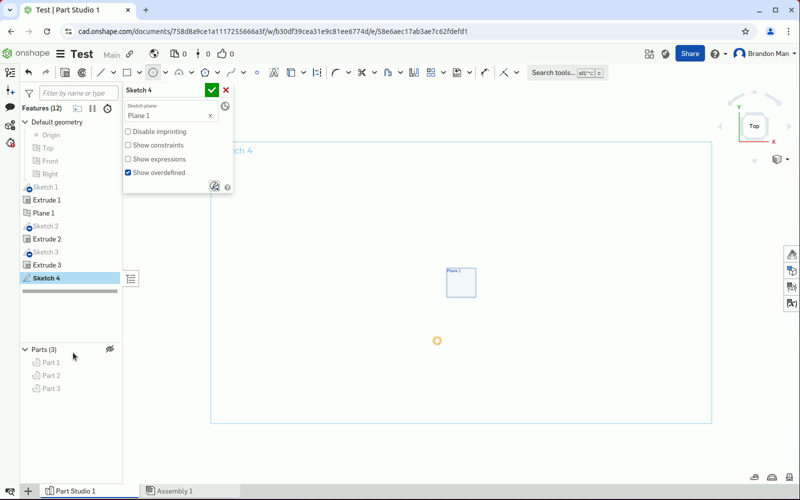
key_down(shift)
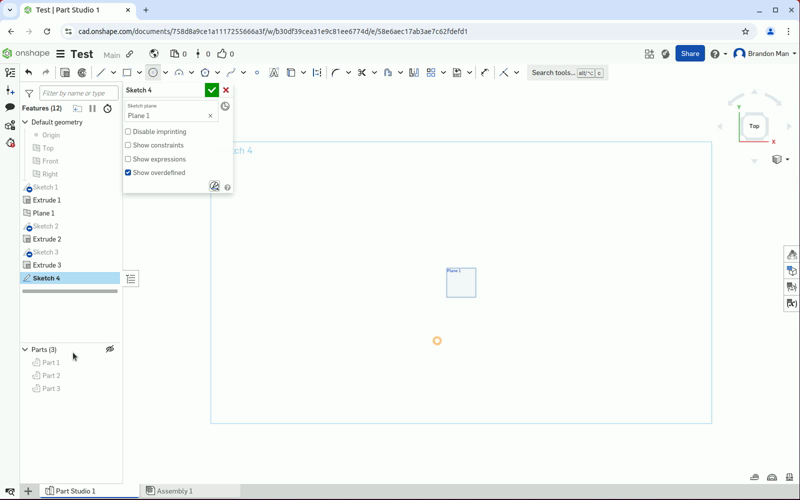
mouse_move(437, 329)
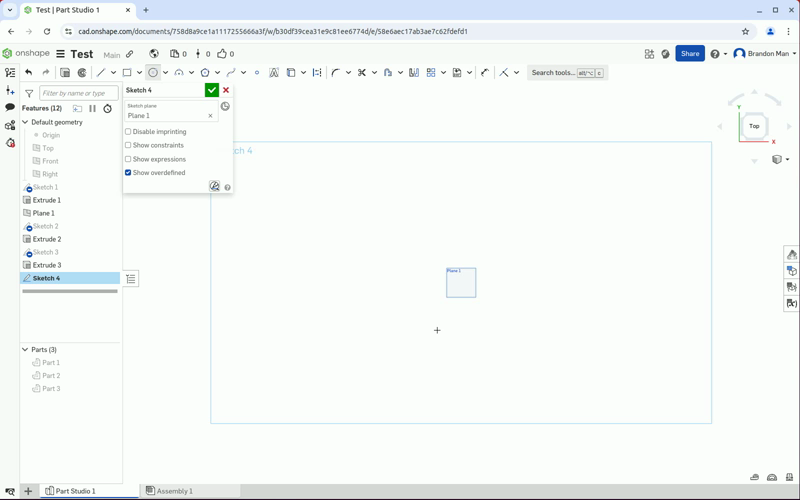
click(437, 329)
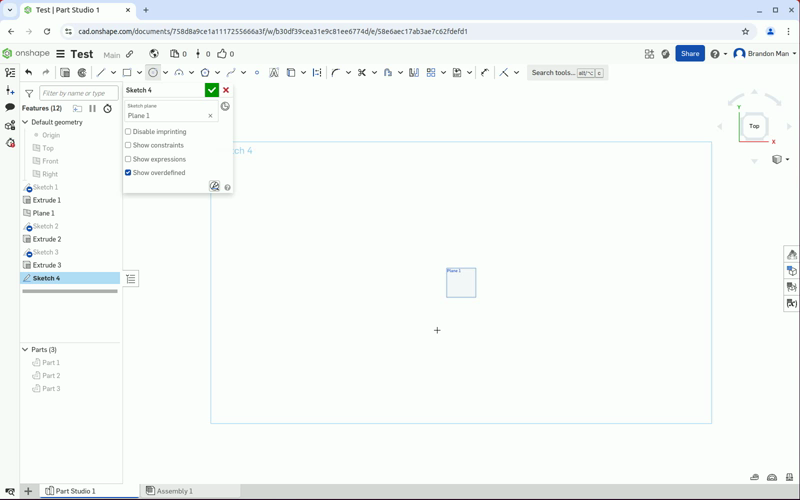
key_up(shift)
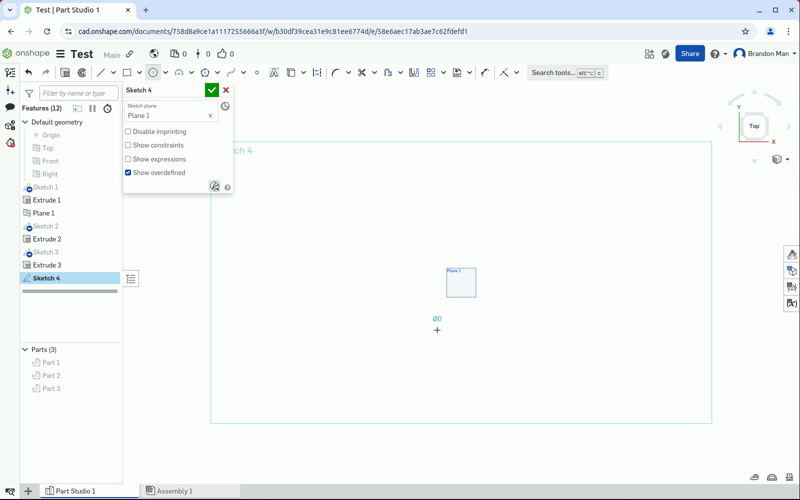
mouse_move(440, 329)
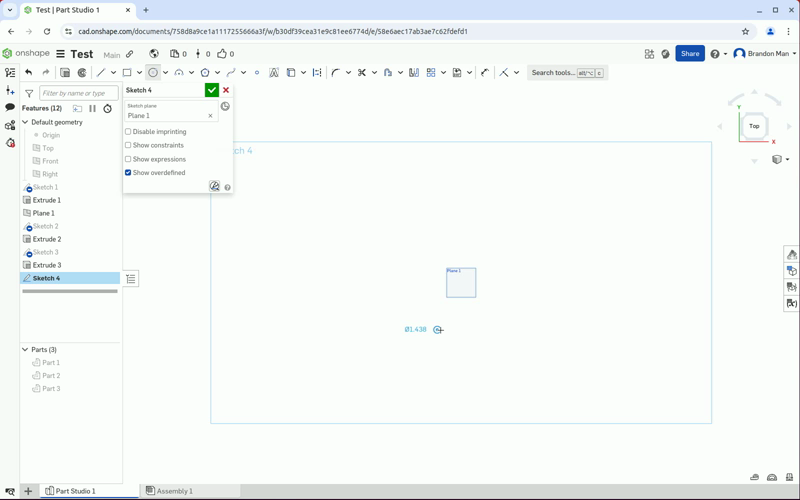
click(440, 329)
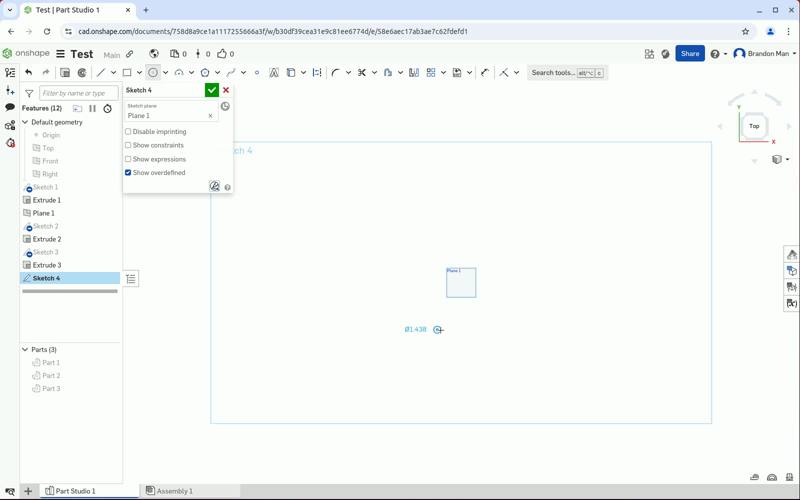
key(esc)
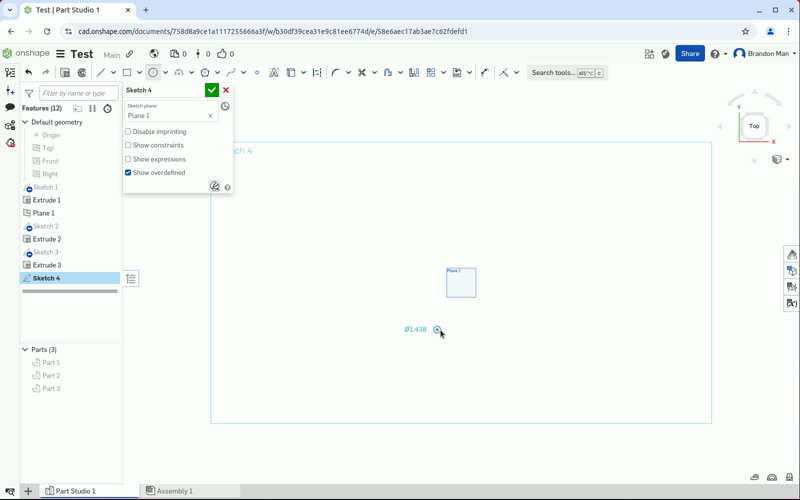
mouse_move(439, 331)
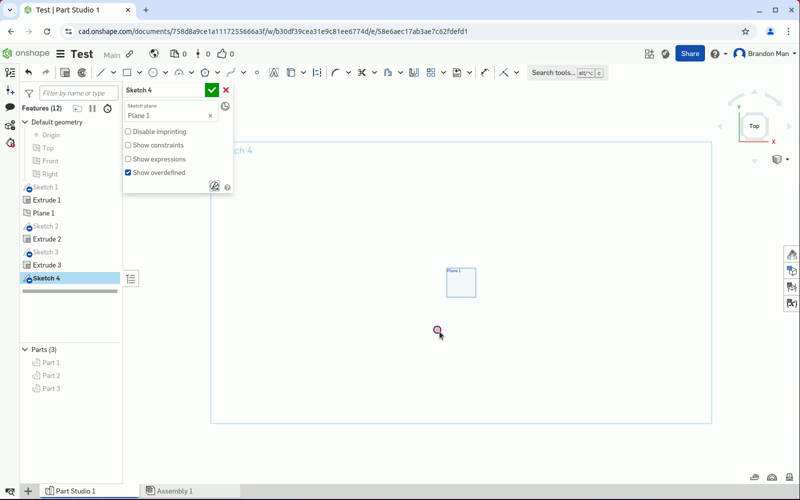
scroll(6)
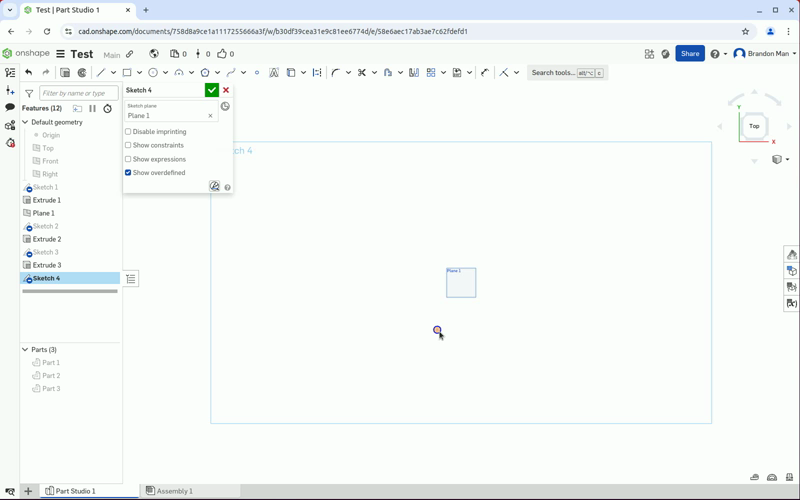
scroll(6)
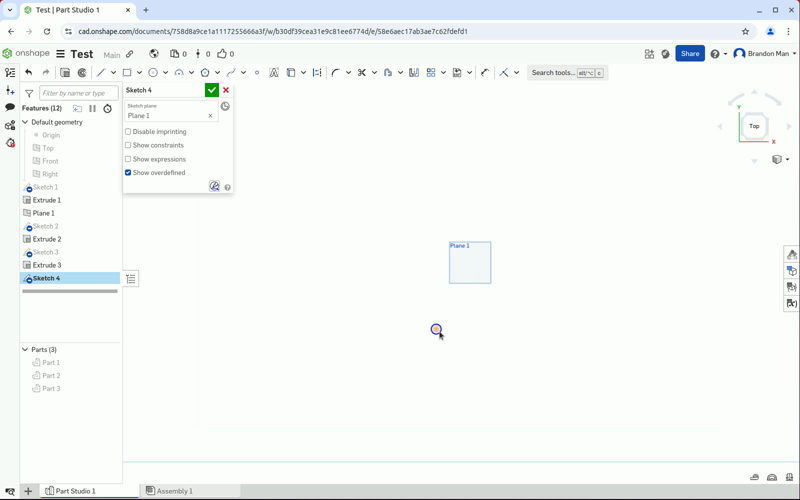
scroll(6)
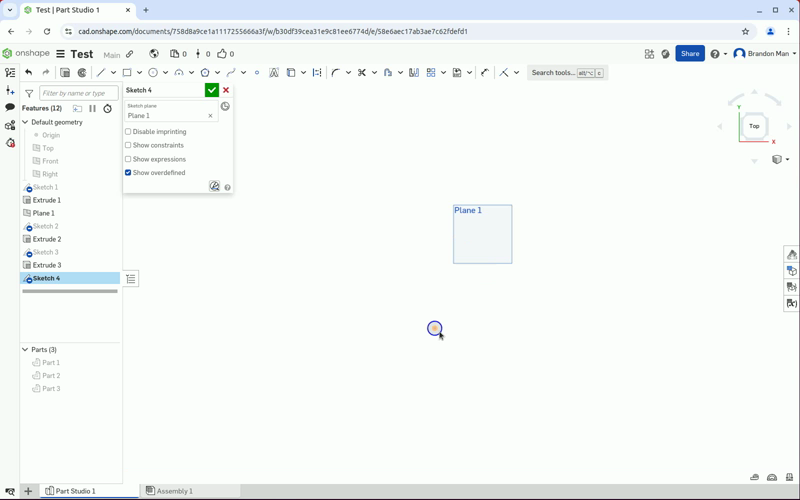
scroll(6)
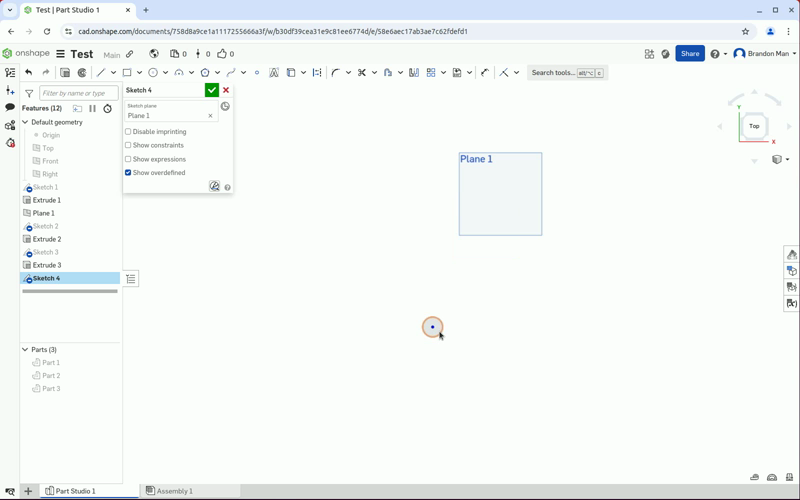
scroll(6)
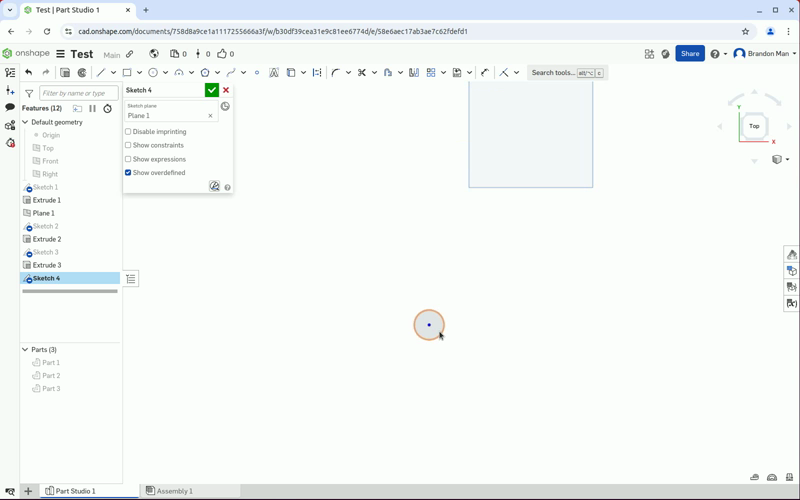
scroll(6)
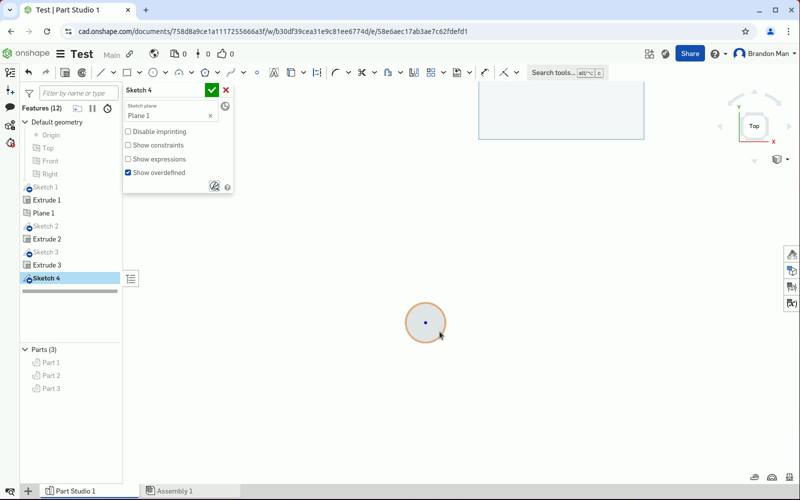
scroll(6)
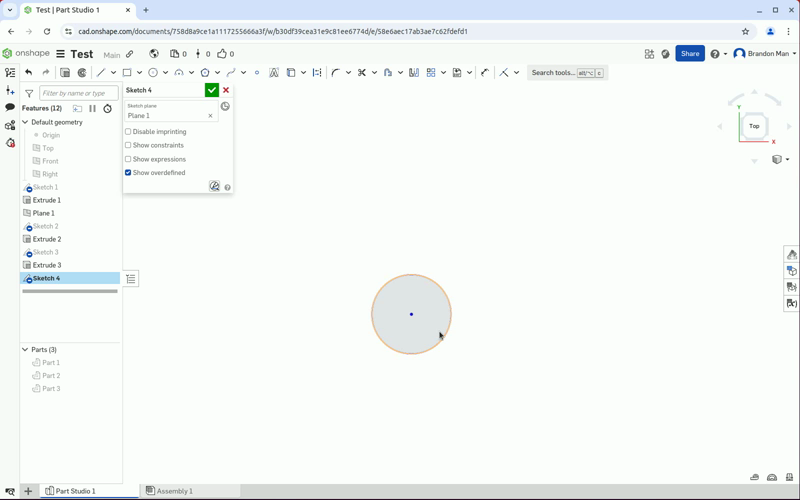
click(439, 331)
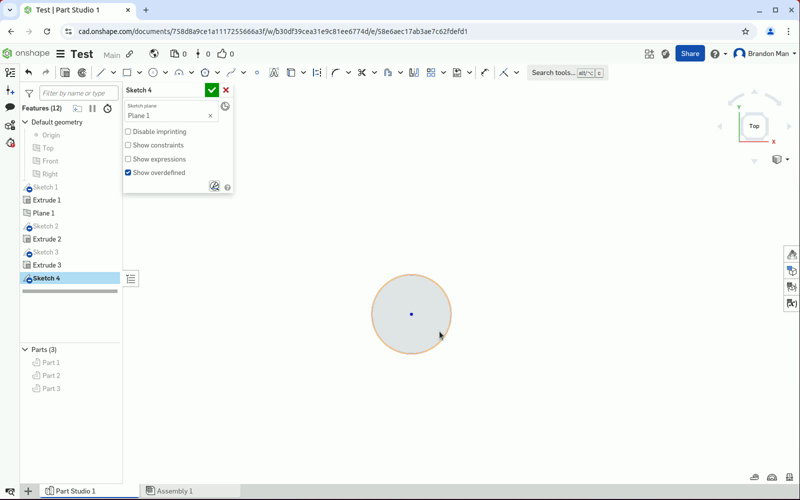
scroll(-6)
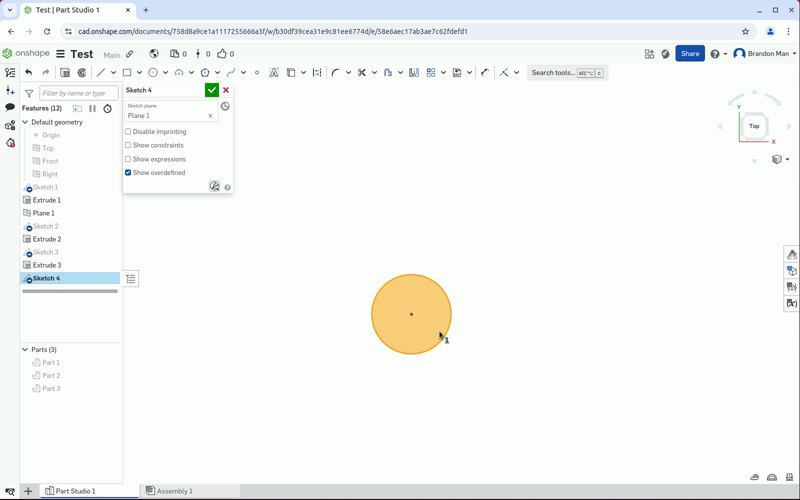
scroll(-6)
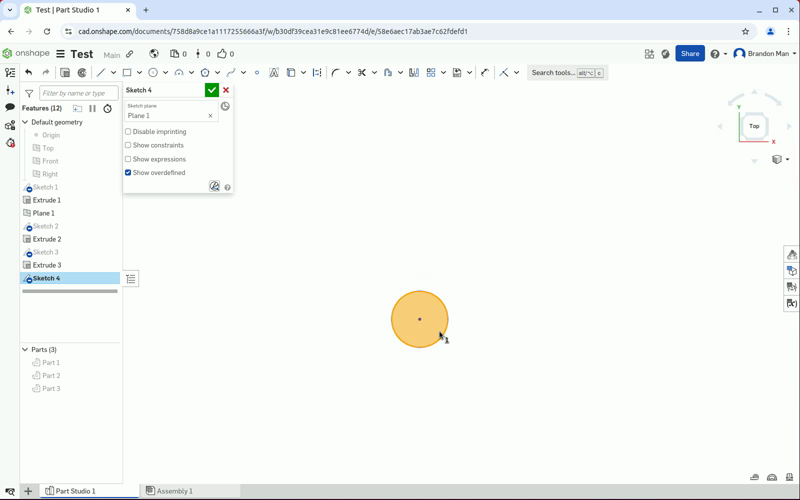
scroll(-6)
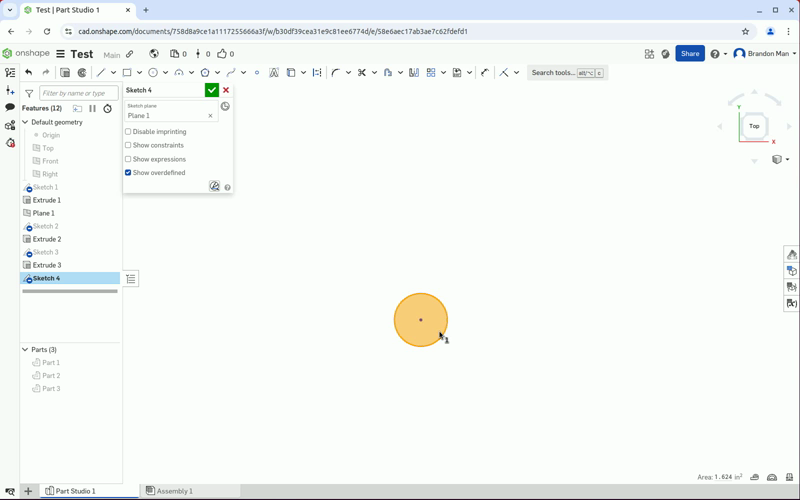
scroll(-6)
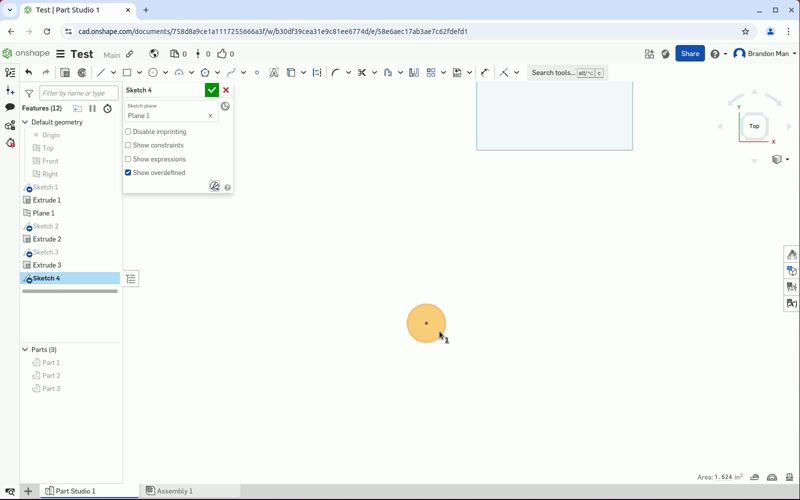
scroll(-6)
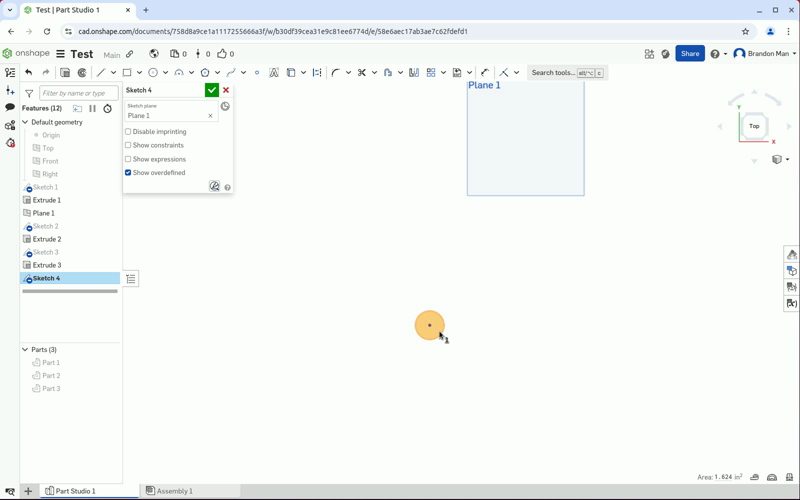
scroll(-6)
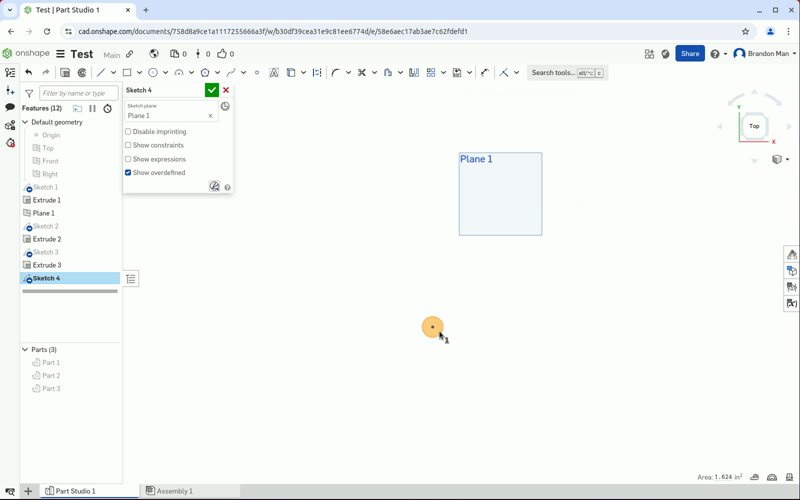
scroll(-6)
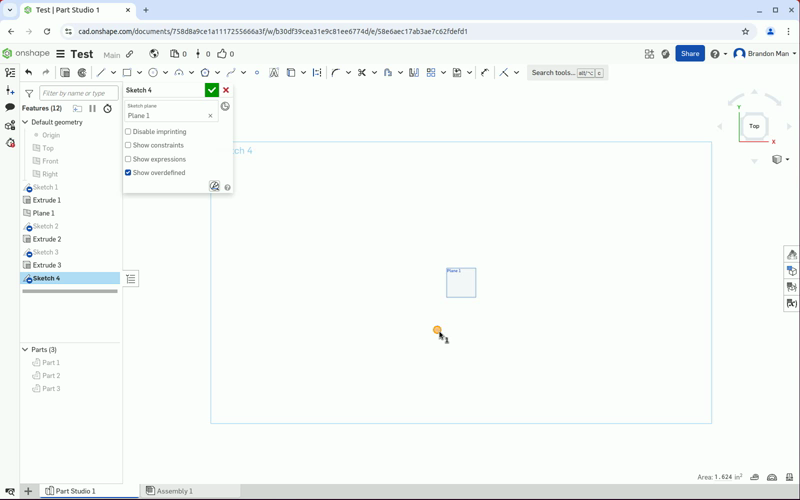
mouse_move(73, 352)
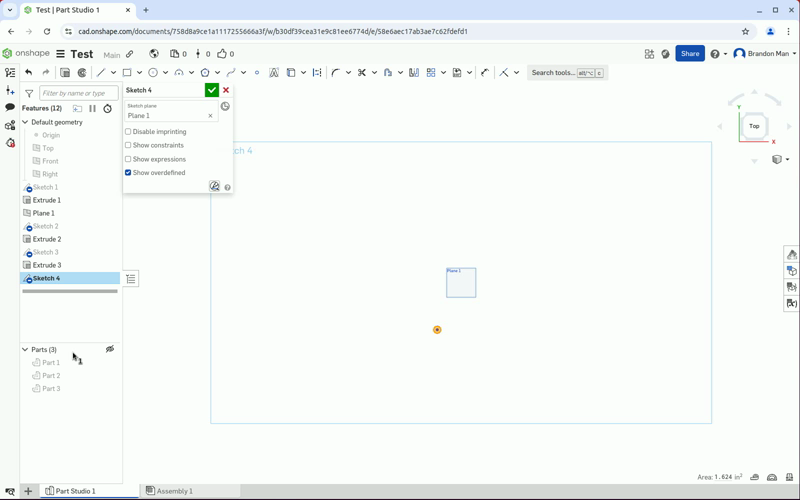
key(shift+y)
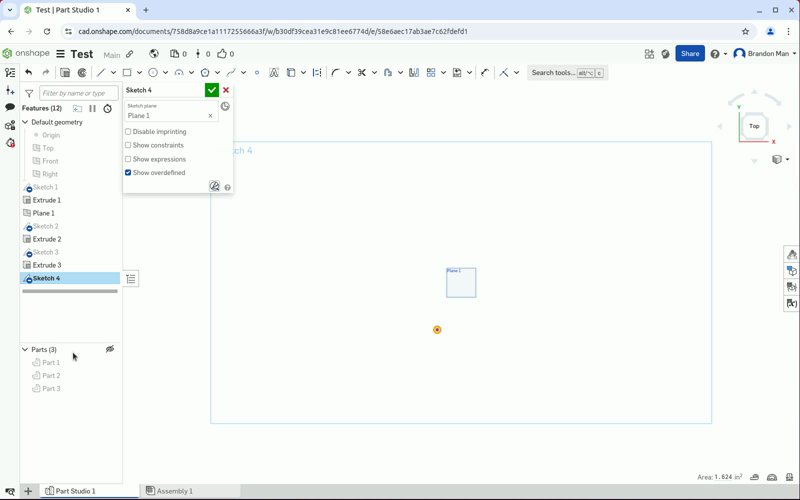
key(shift+e)
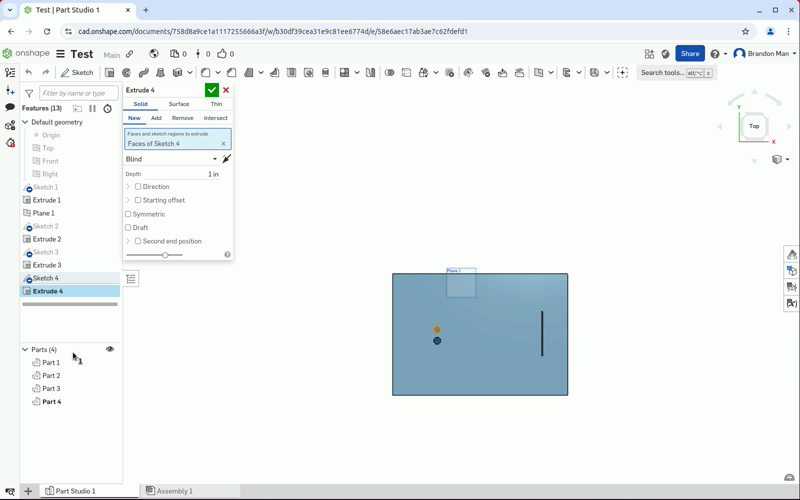
mouse_move(143, 106)
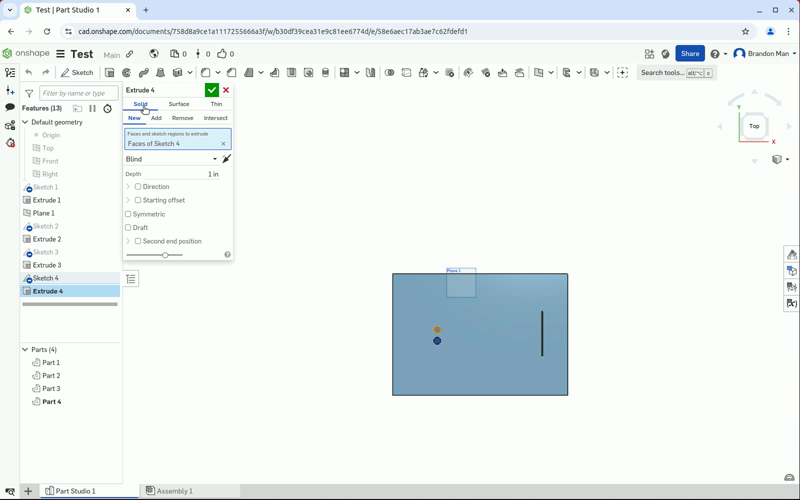
click(143, 106)
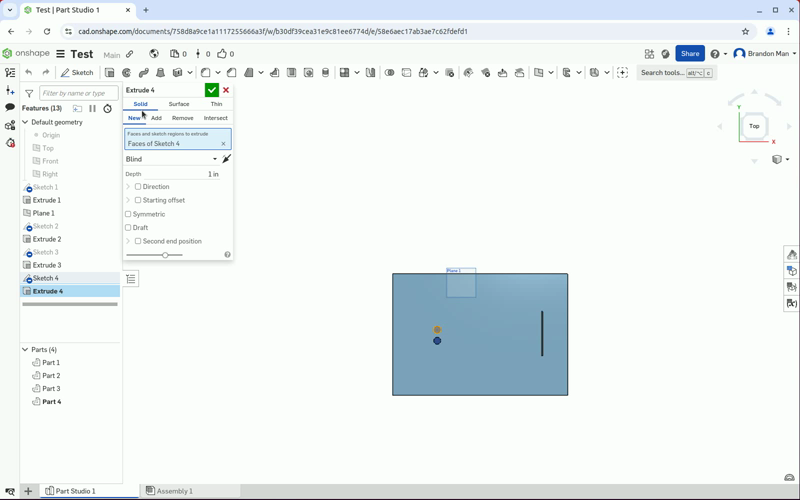
mouse_move(137, 120)
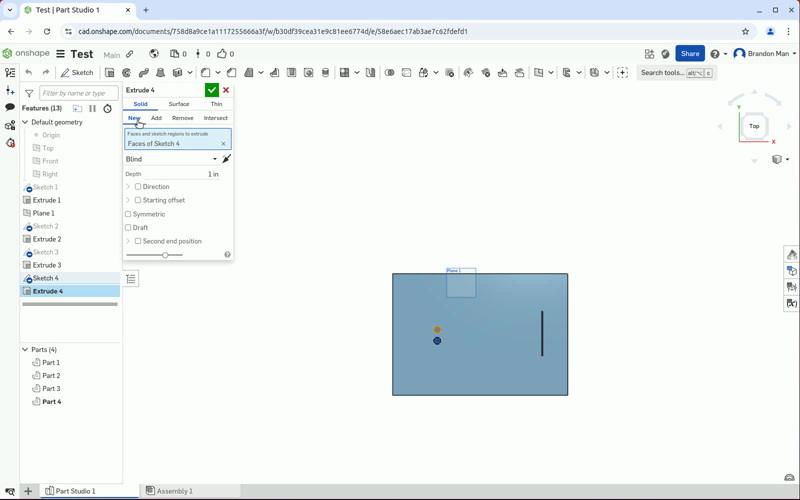
click(137, 120)
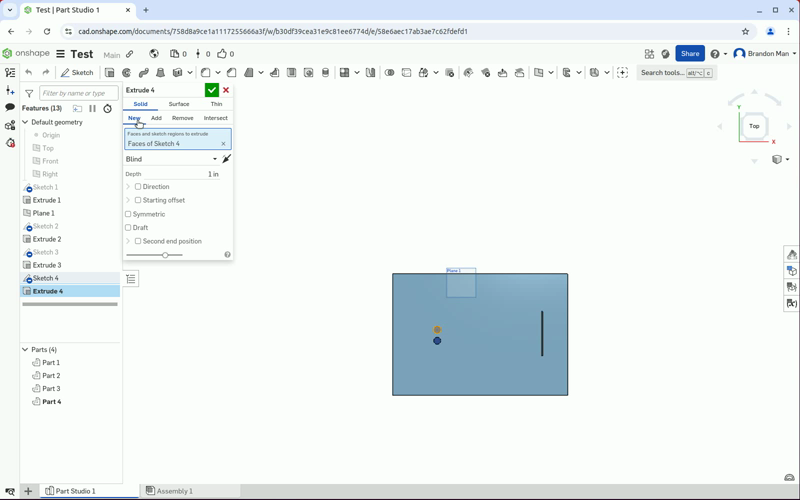
key(tab, 4)
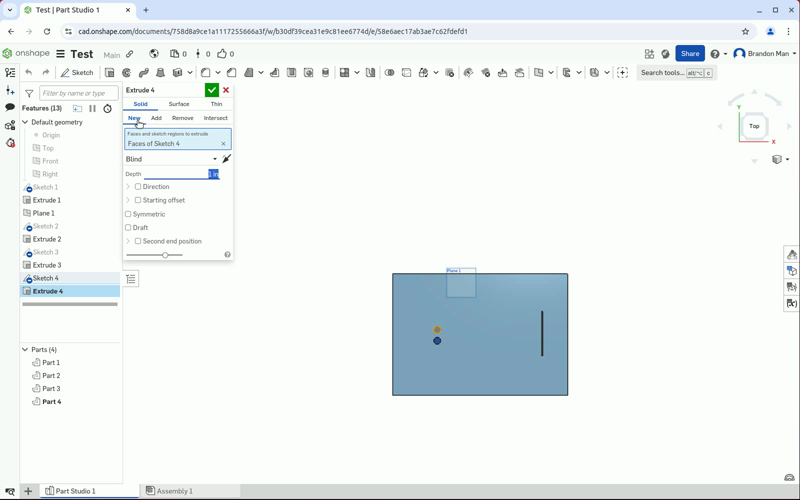
text(1.685)
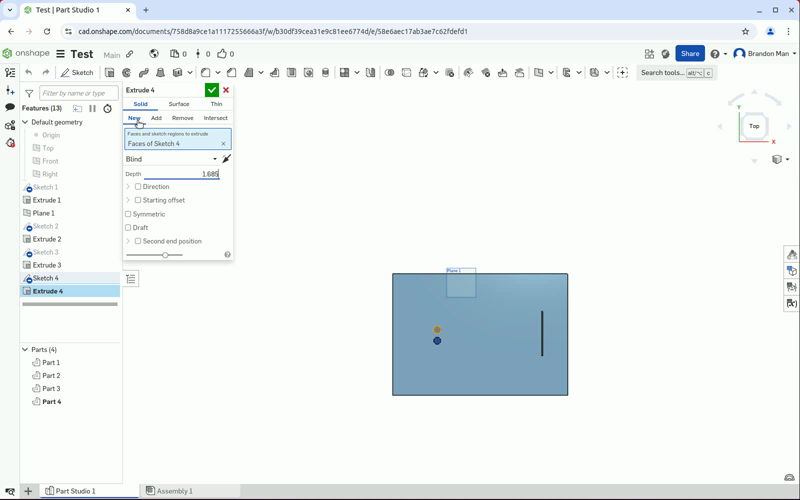
key(enter)
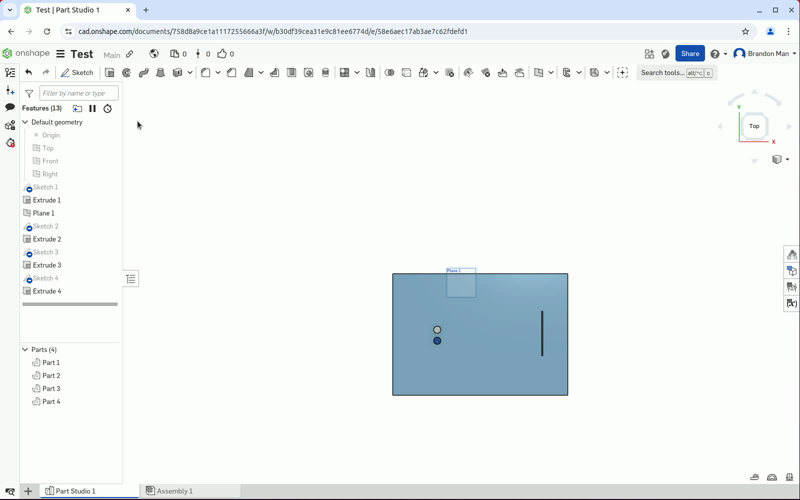
key(shift+h)
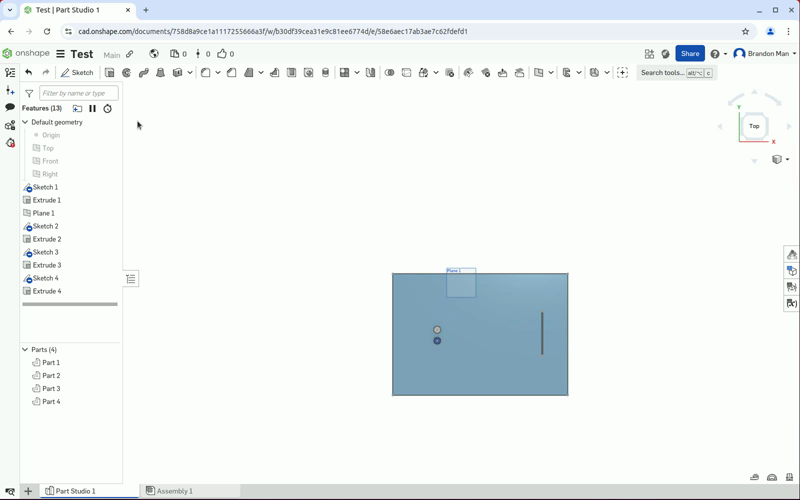
key(shift+h)
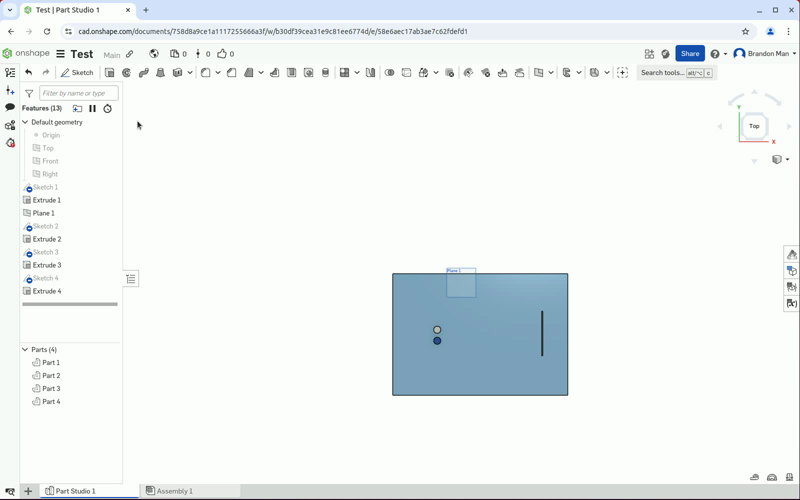
mouse_move(73, 189)
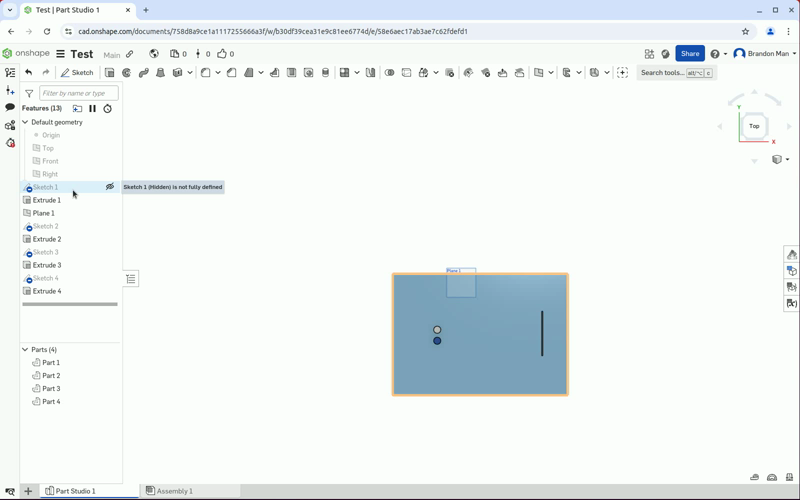
click(73, 189)
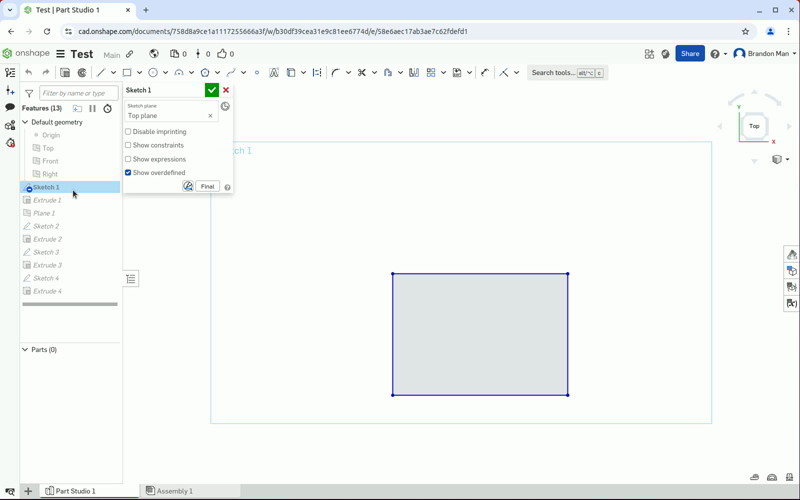
mouse_move(229, 92)
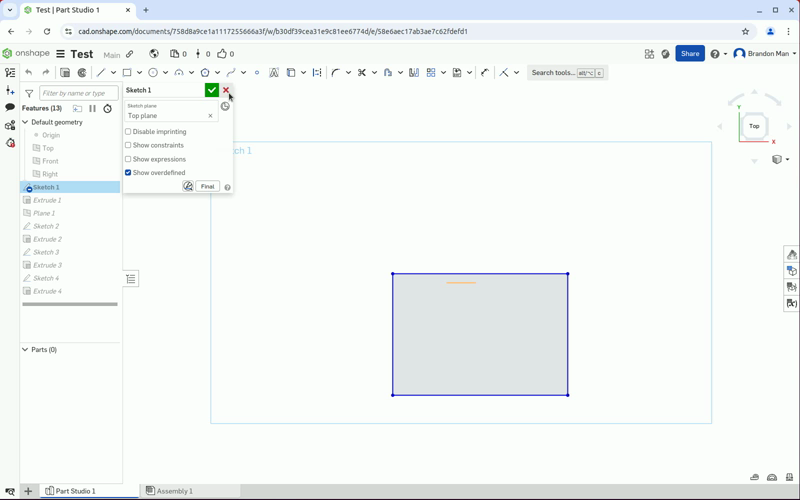
click(229, 92)
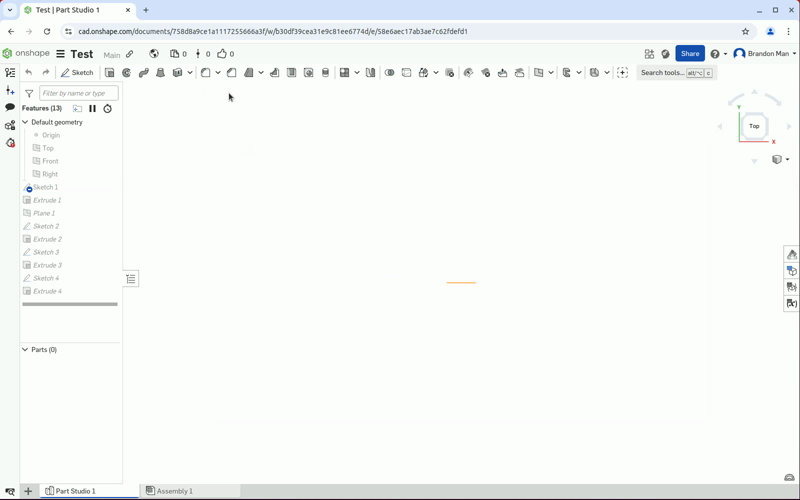
key(shift+s)
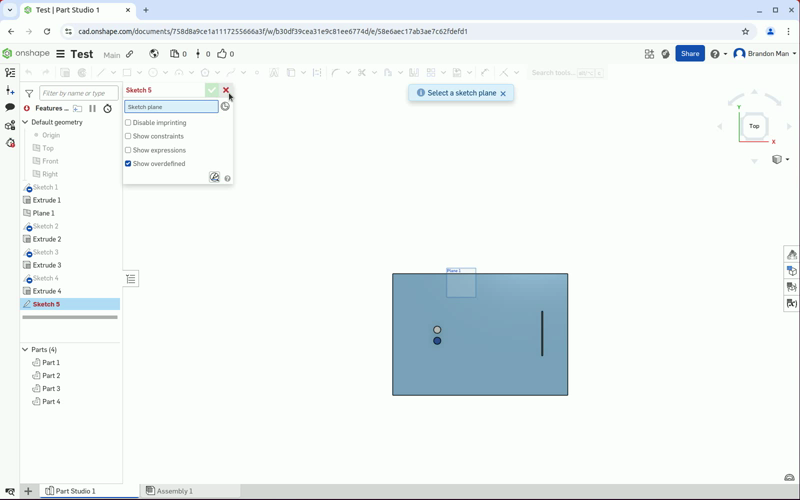
mouse_move(73, 215)
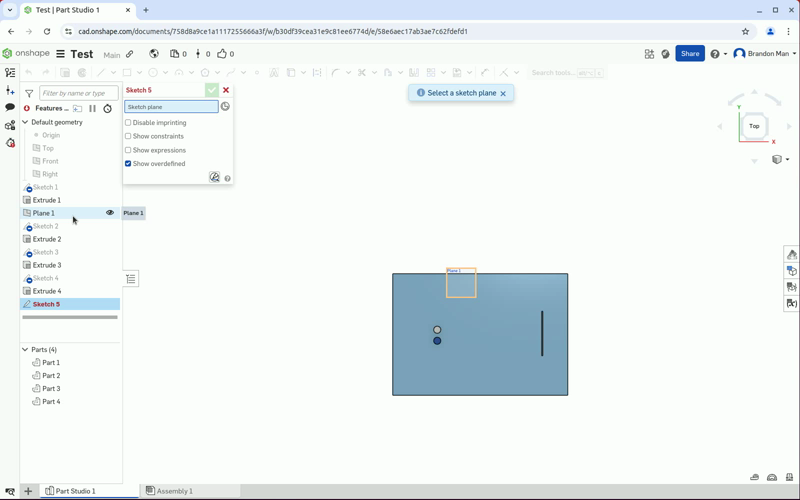
click(73, 215)
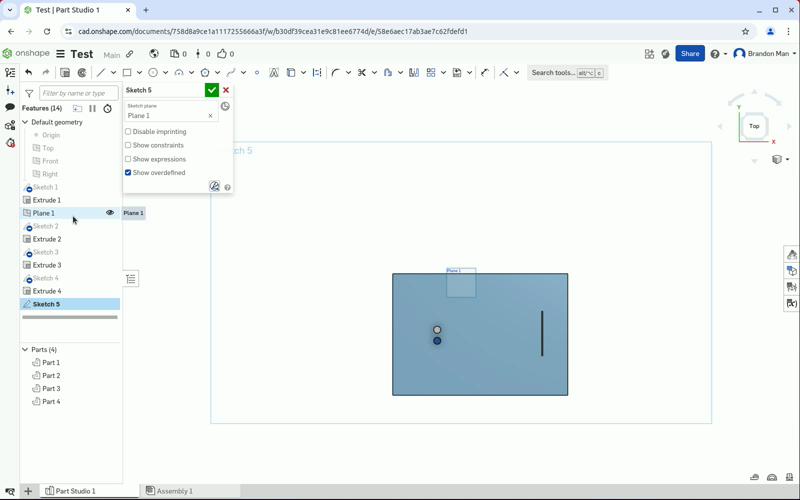
mouse_move(73, 352)
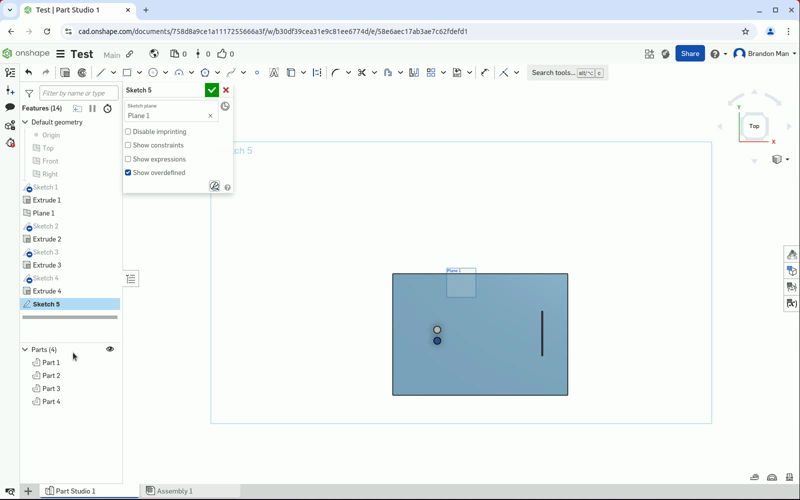
key(y)
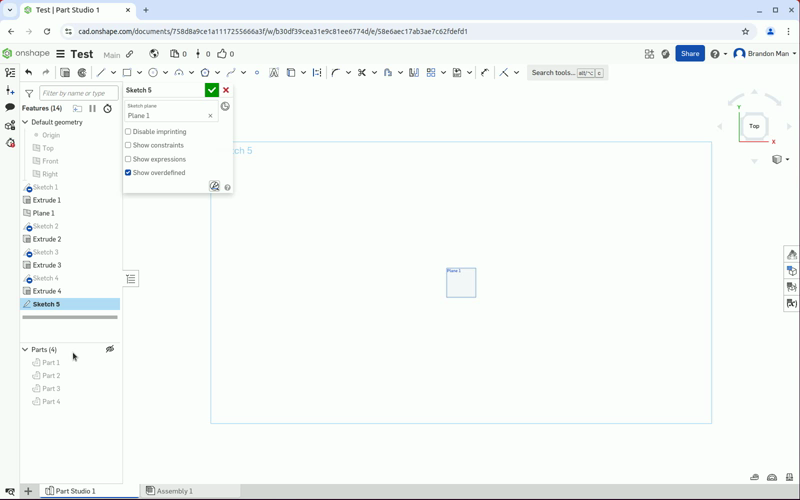
key(c)
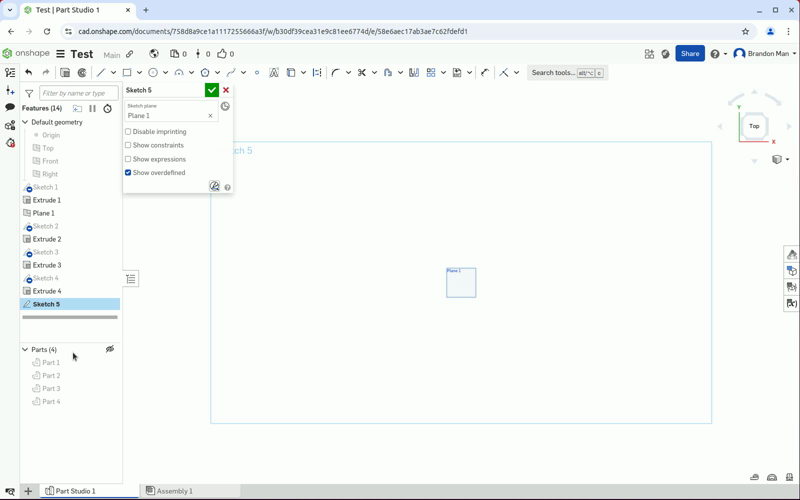
key_down(shift)
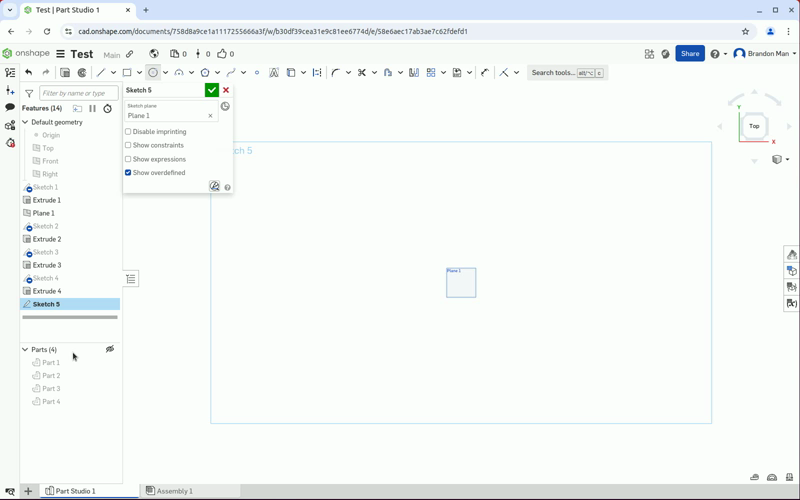
mouse_move(490, 329)
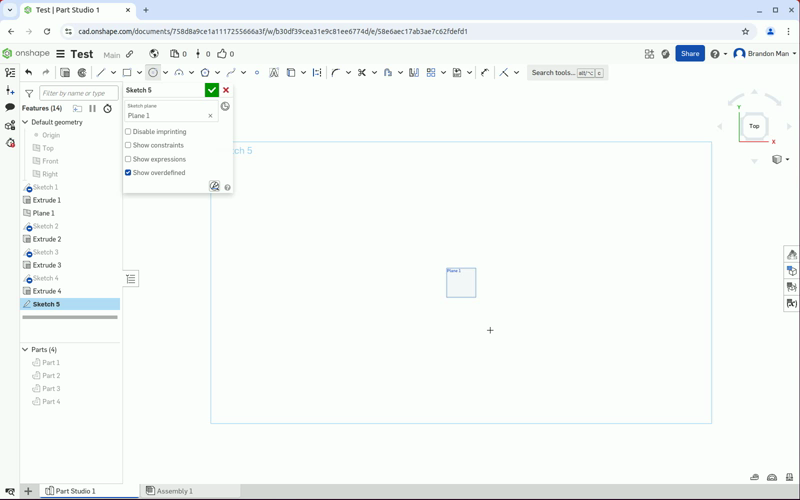
click(490, 329)
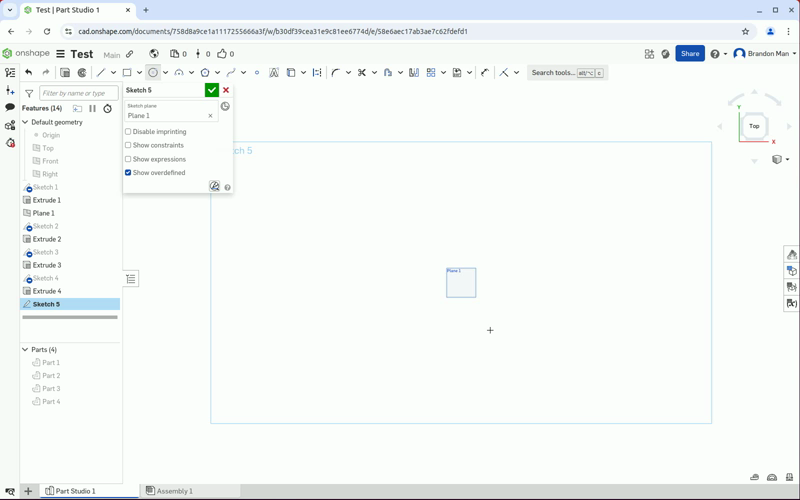
key_up(shift)
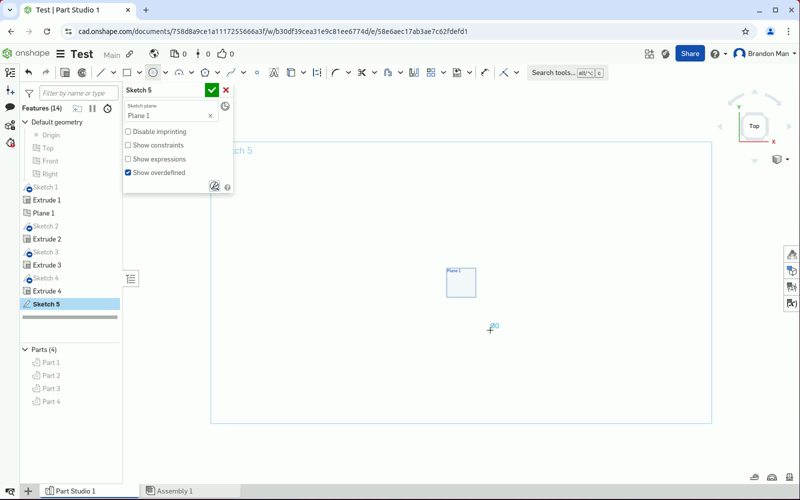
mouse_move(493, 329)
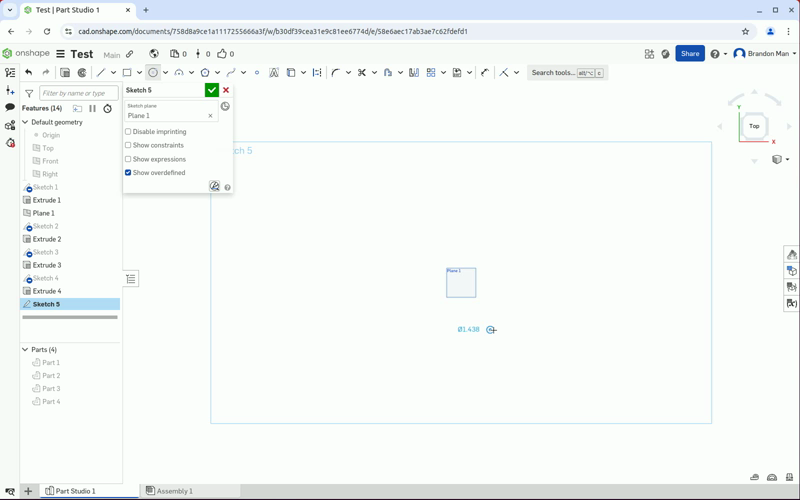
click(493, 329)
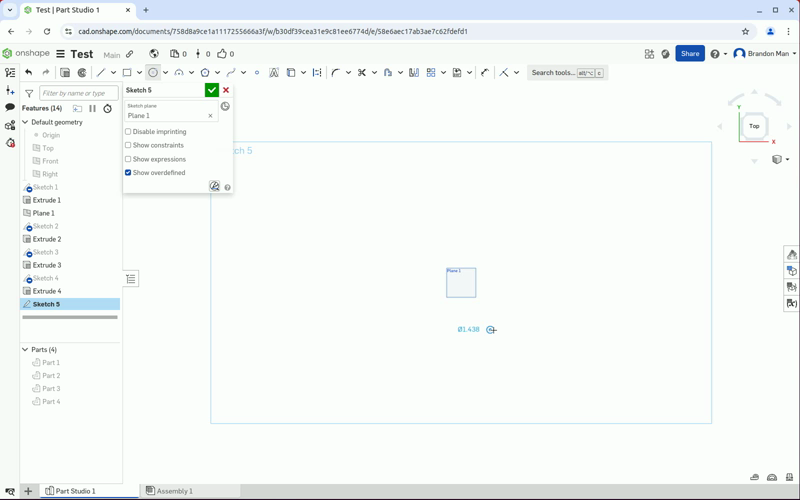
key(esc)
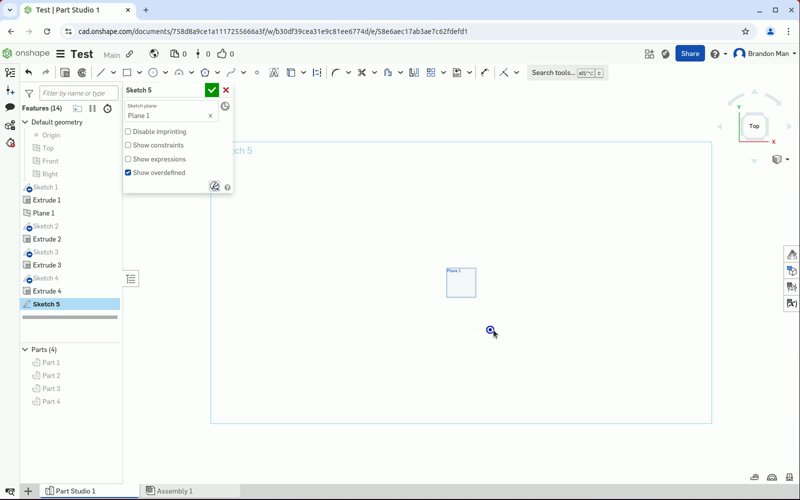
mouse_move(493, 328)
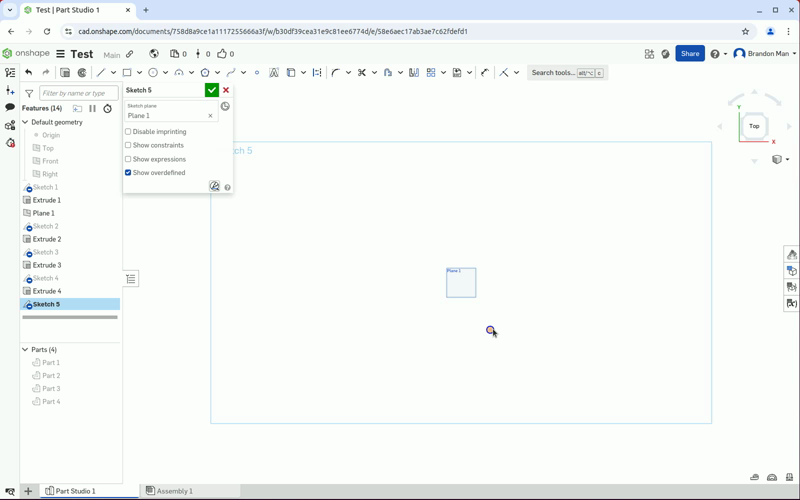
scroll(6)
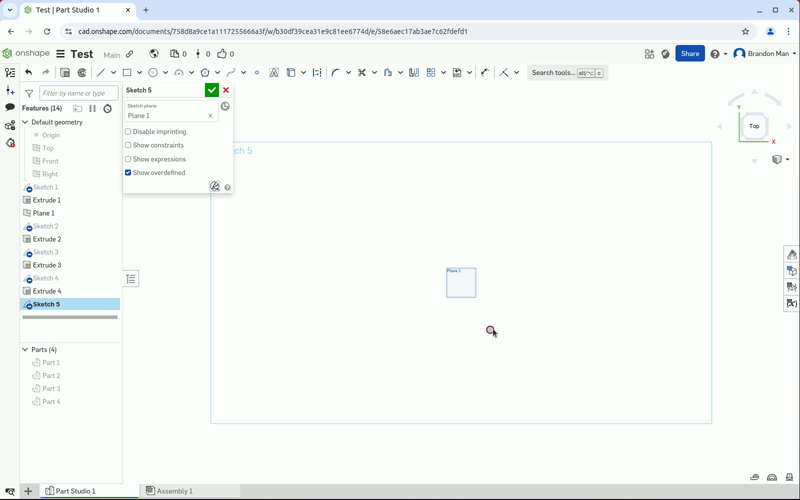
scroll(6)
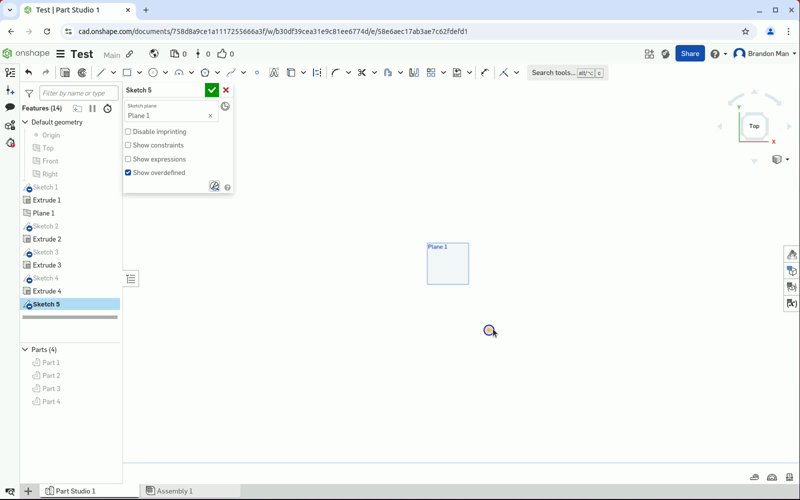
scroll(6)
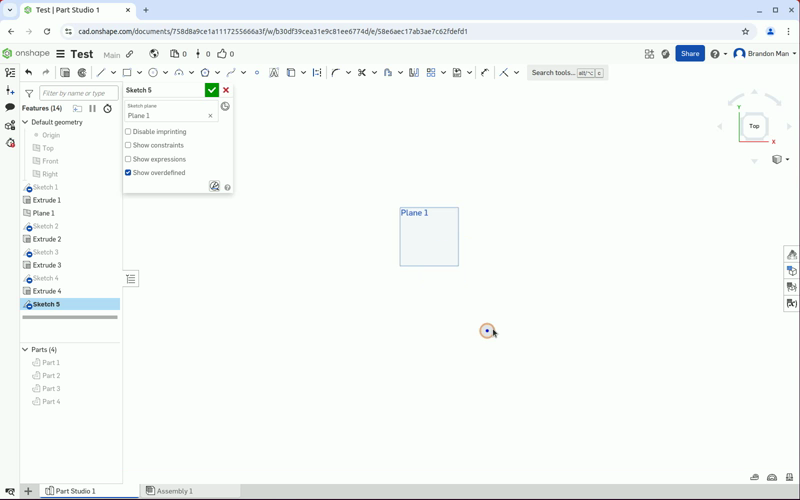
scroll(6)
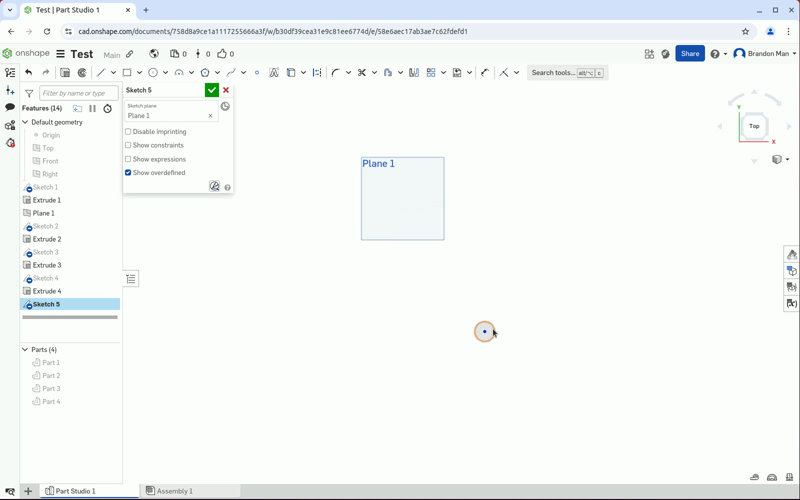
scroll(6)
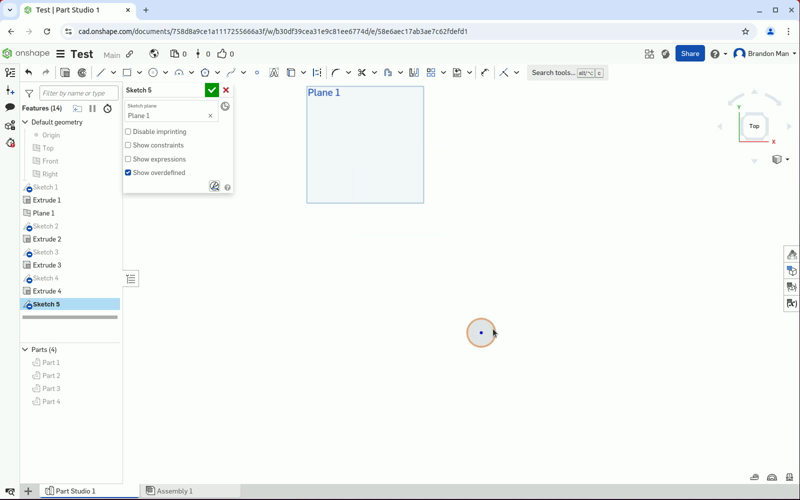
scroll(6)
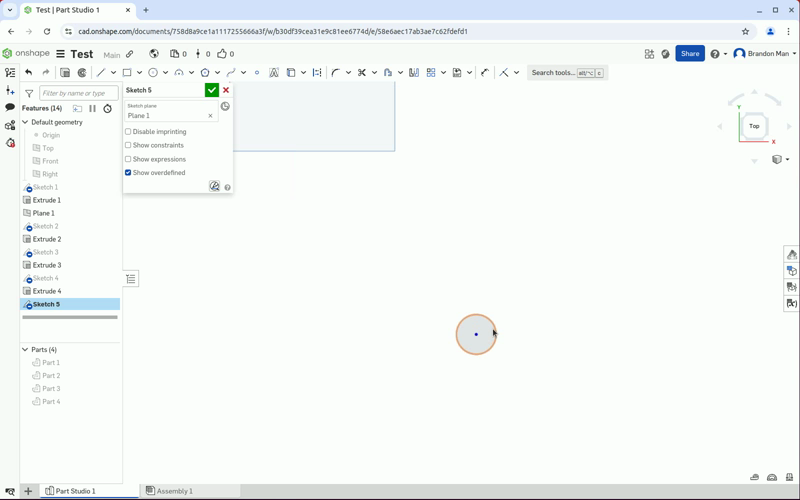
scroll(6)
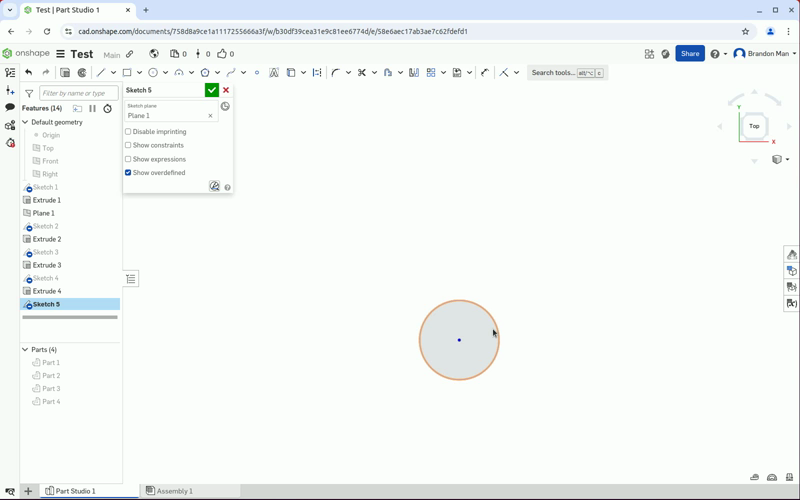
click(493, 328)
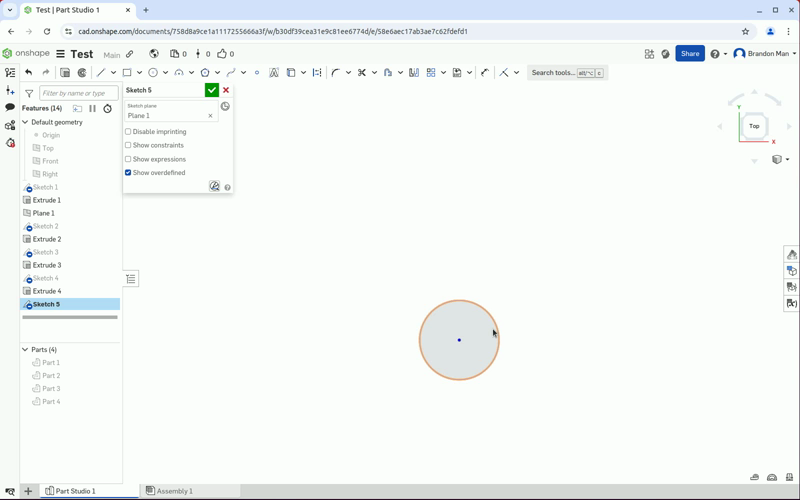
scroll(-6)
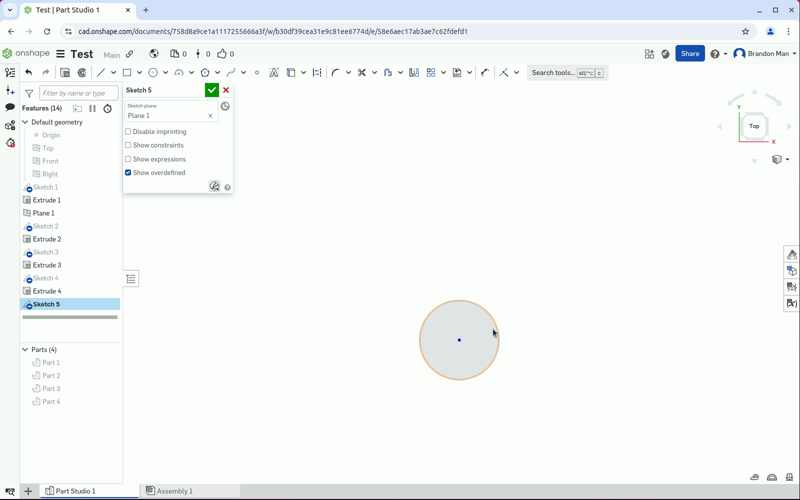
scroll(-6)
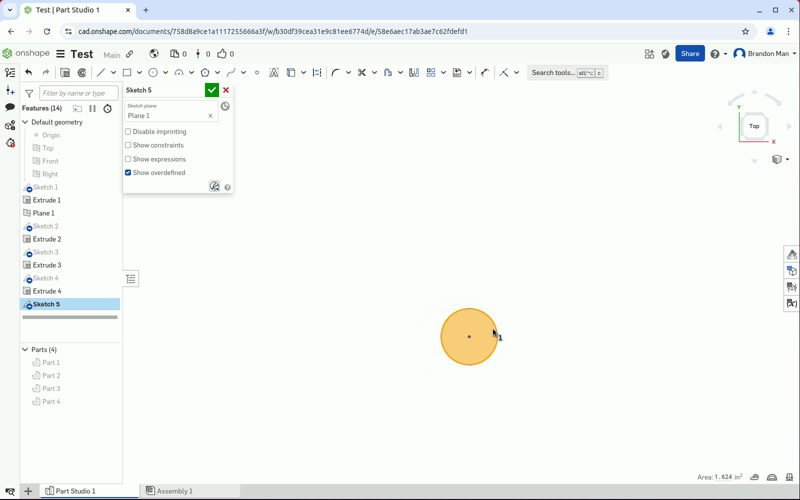
scroll(-6)
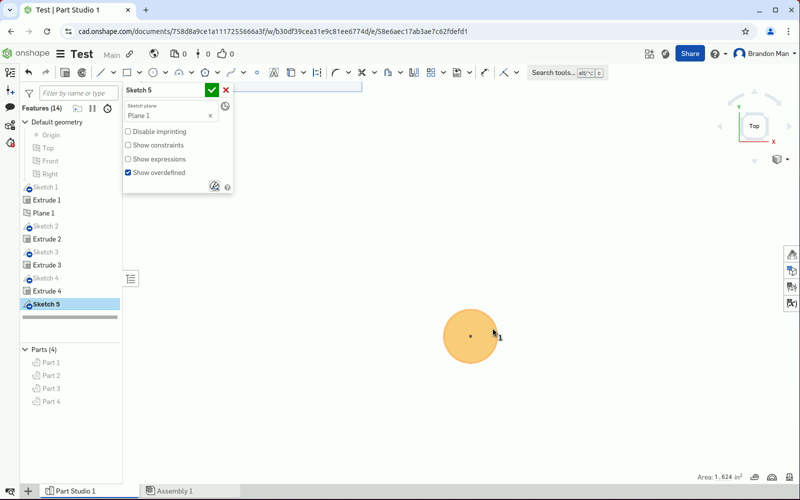
scroll(-6)
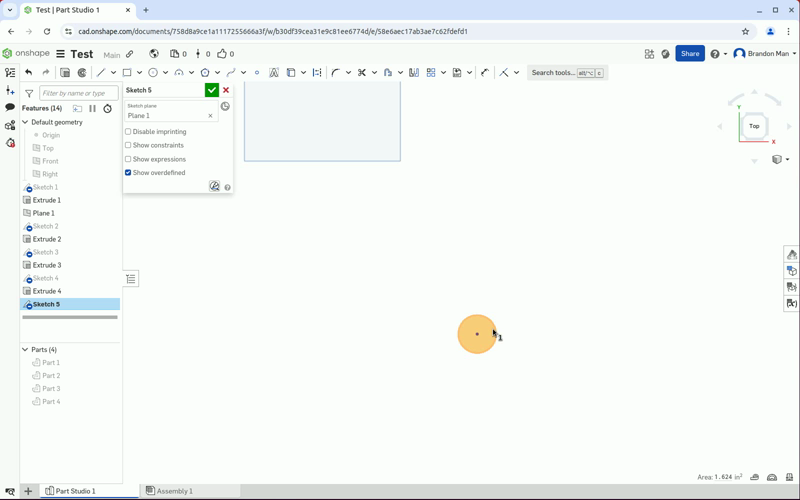
scroll(-6)
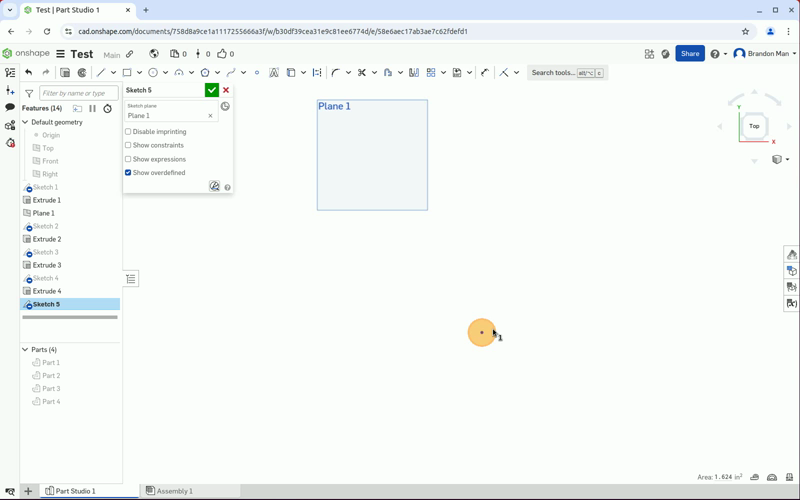
scroll(-6)
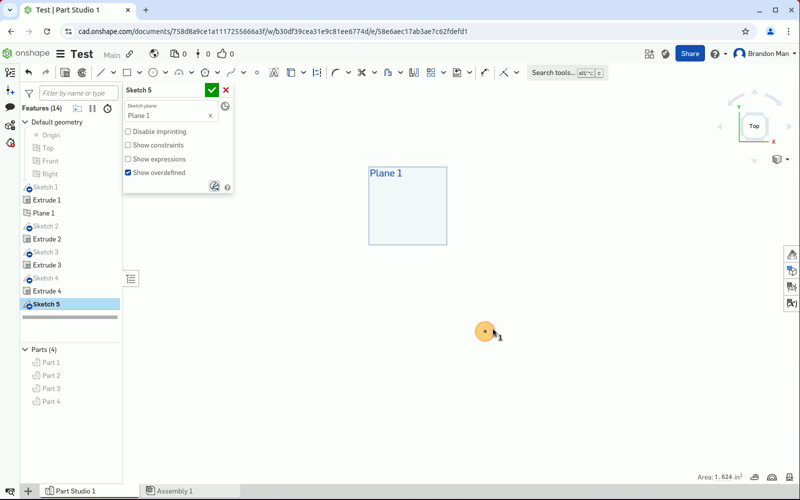
scroll(-6)
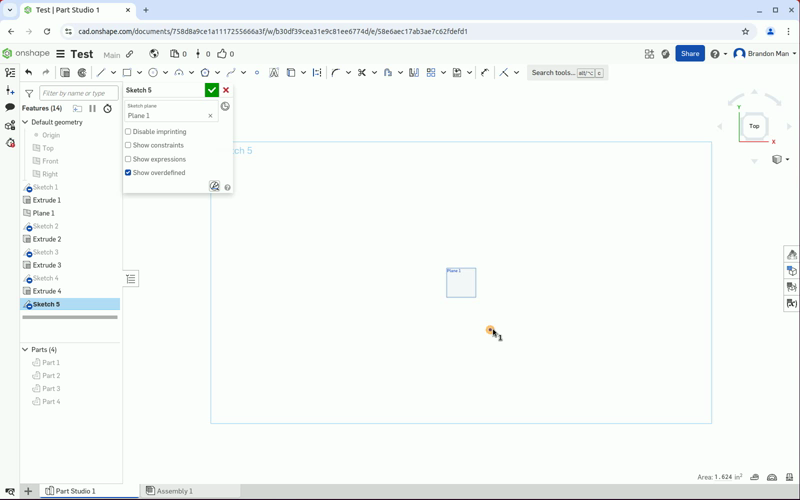
mouse_move(73, 352)
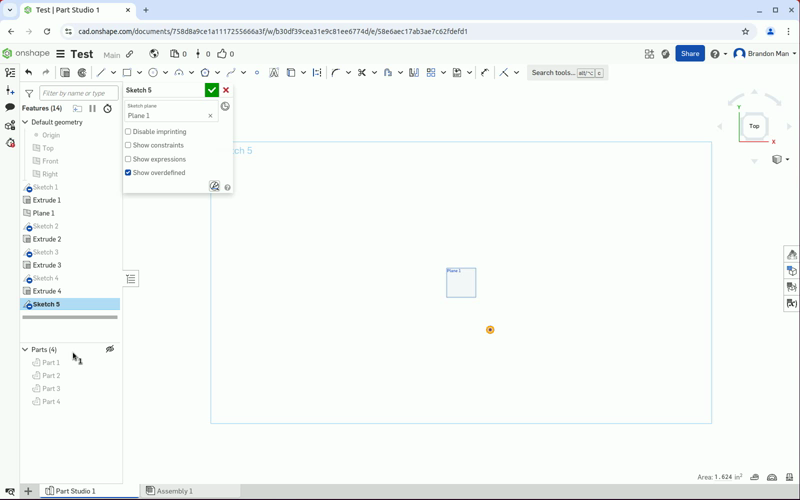
key(shift+y)
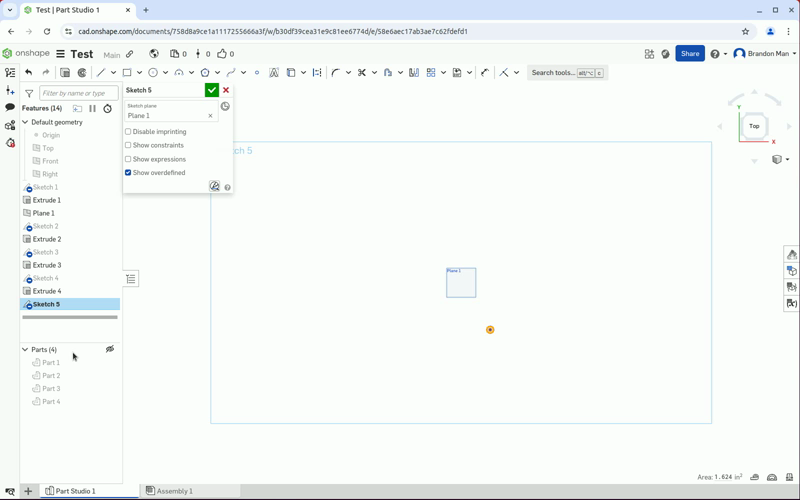
key(shift+e)
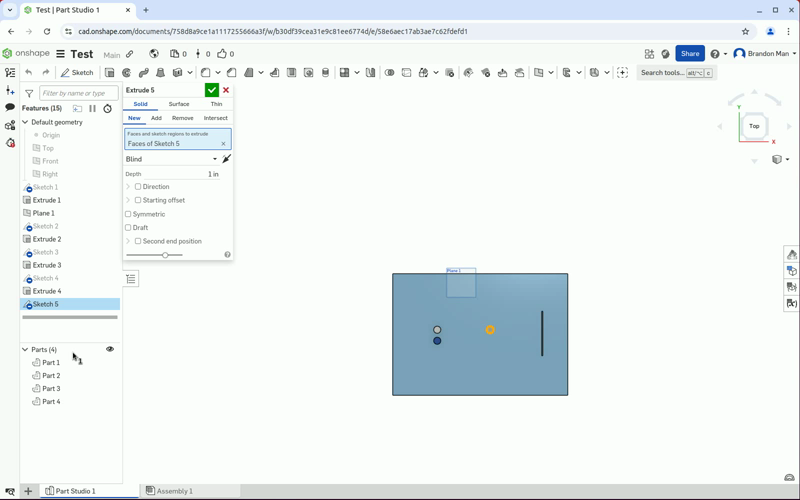
mouse_move(143, 106)
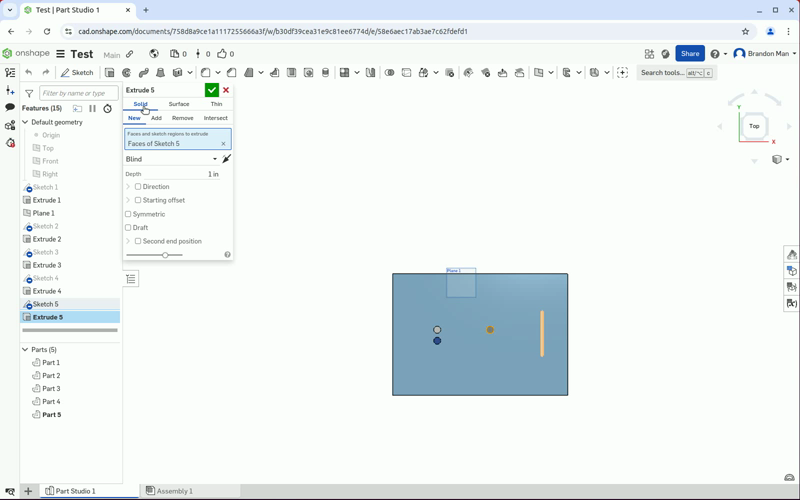
click(143, 106)
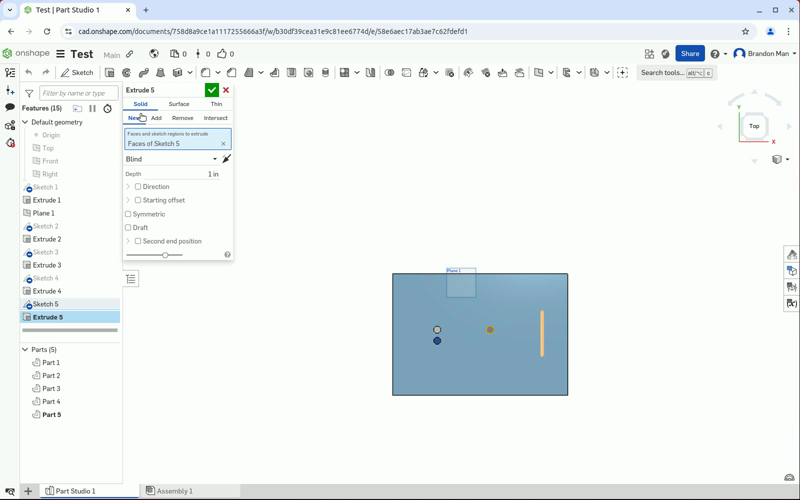
mouse_move(137, 120)
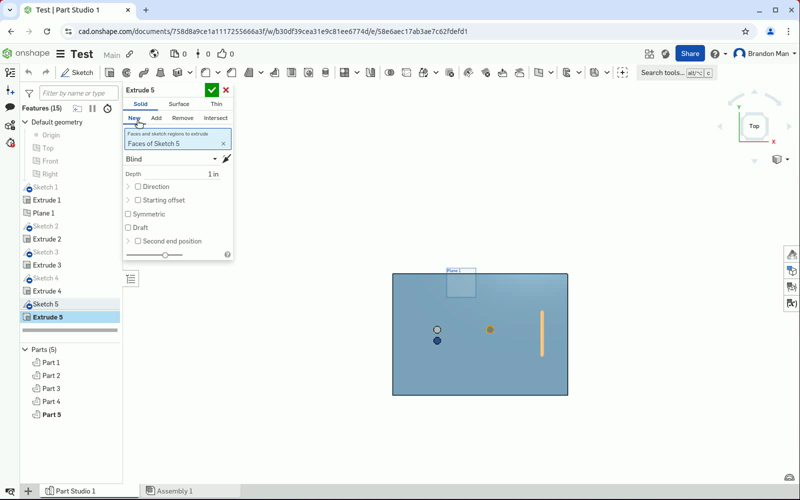
click(137, 120)
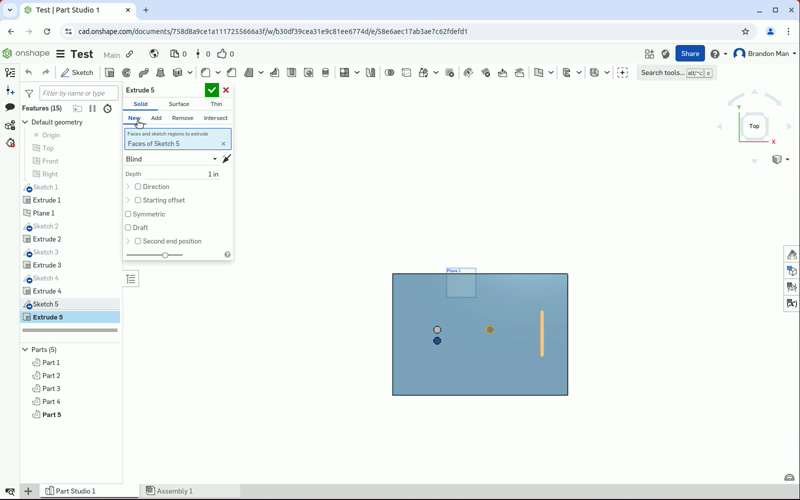
key(tab, 4)
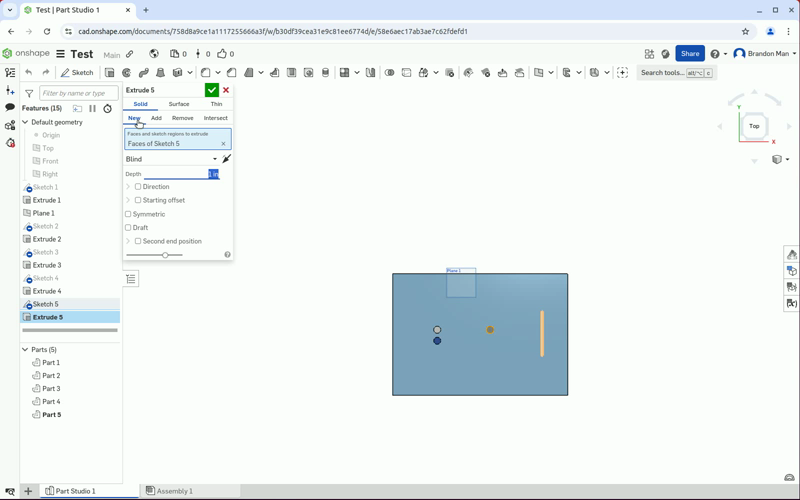
text(1.685)
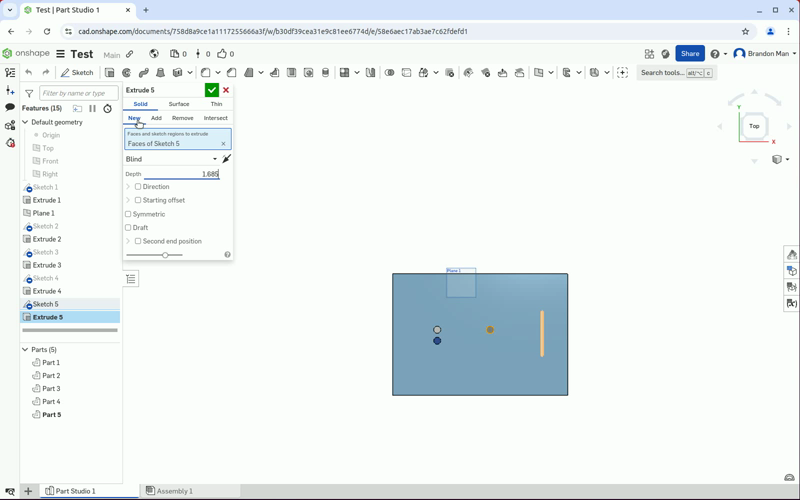
key(enter)
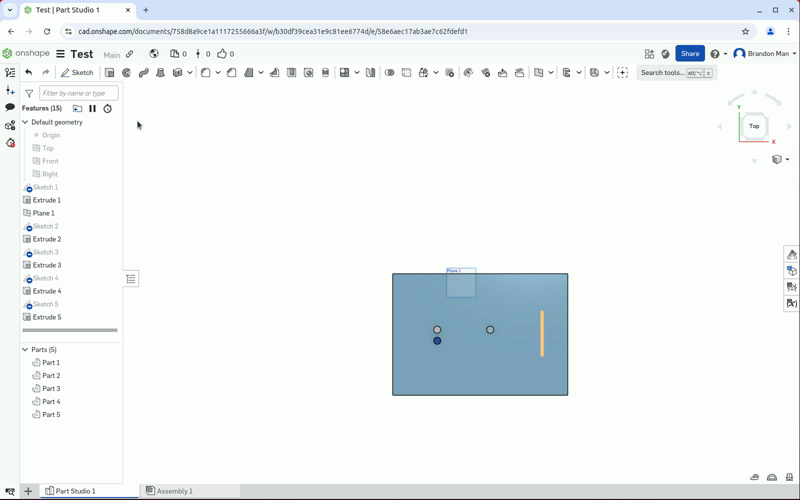
key(shift+h)
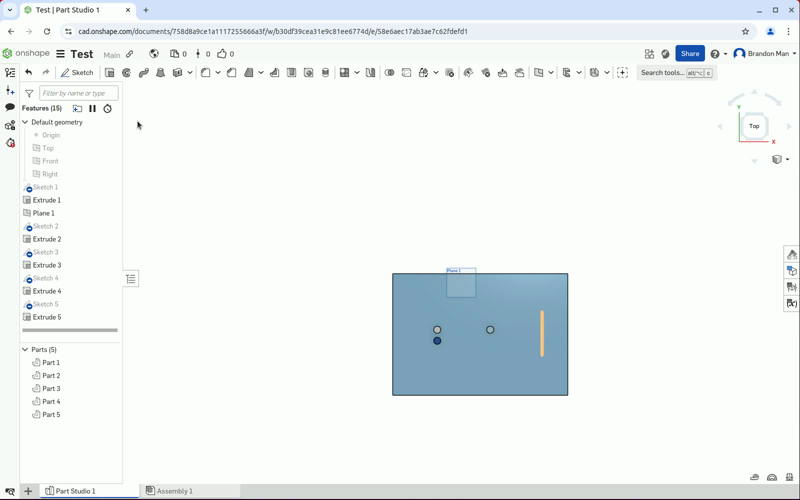
key(shift+h)
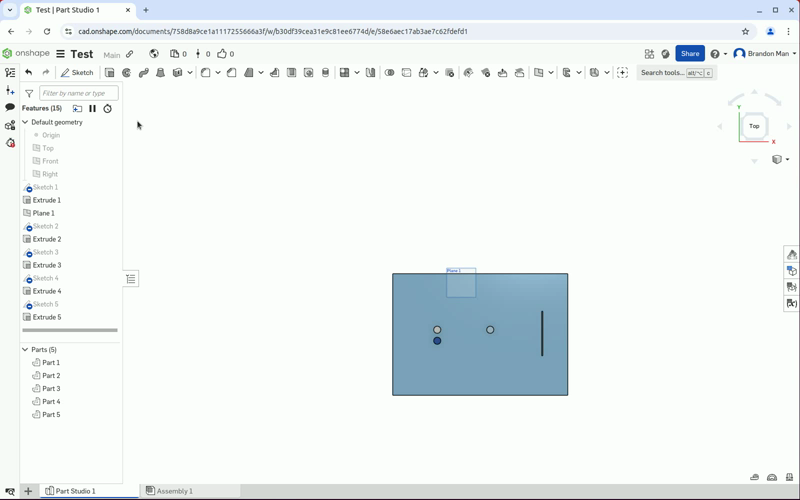
mouse_move(73, 189)
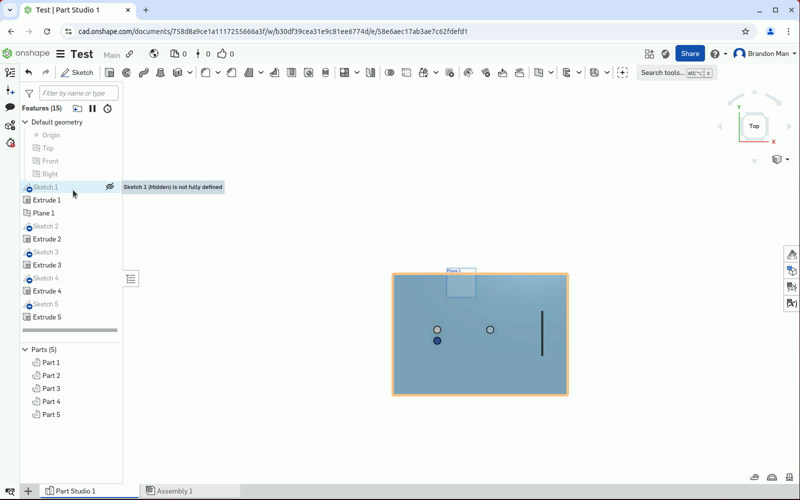
click(73, 189)
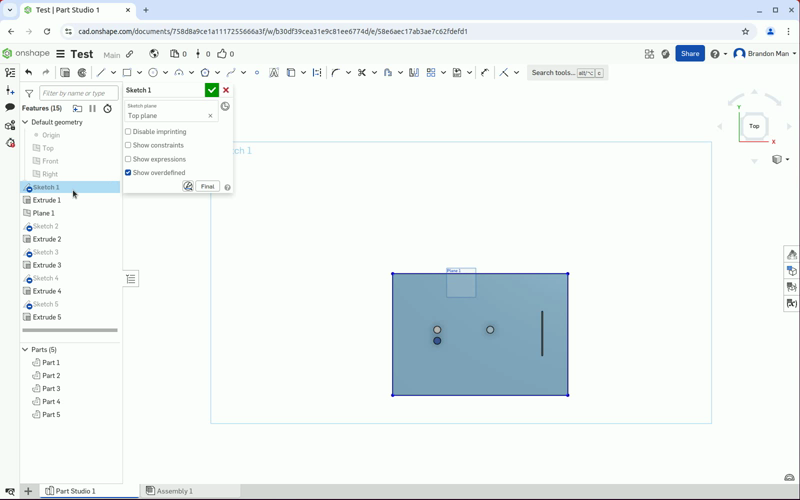
mouse_move(229, 92)
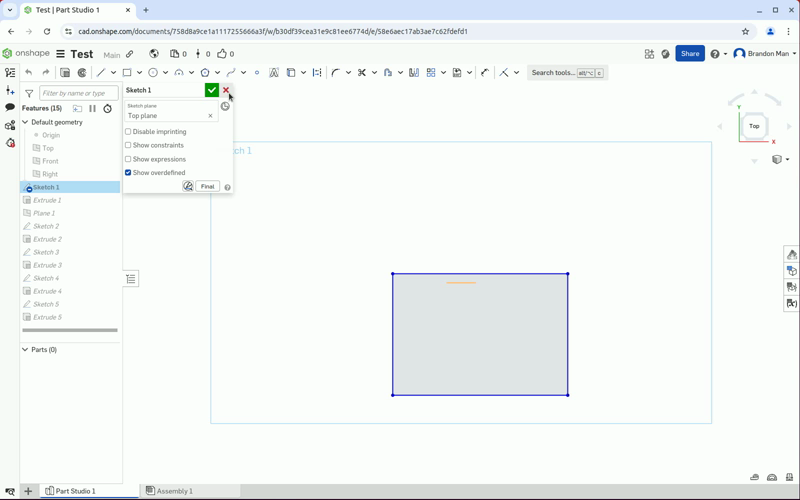
click(229, 92)
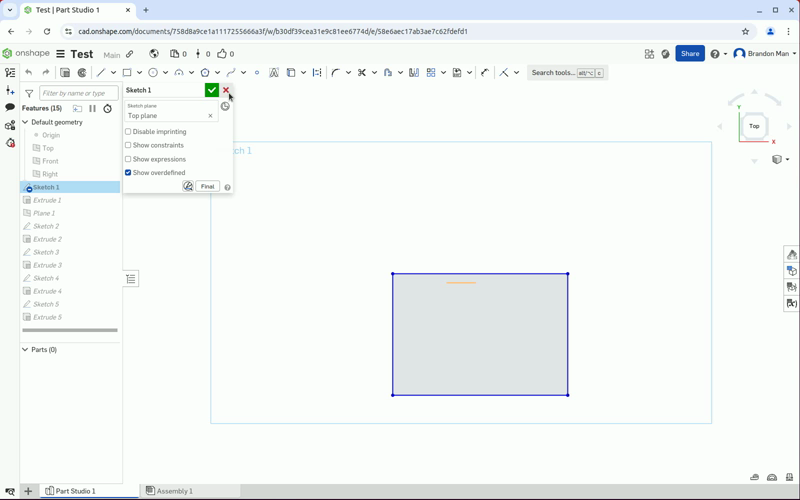
key(shift+s)
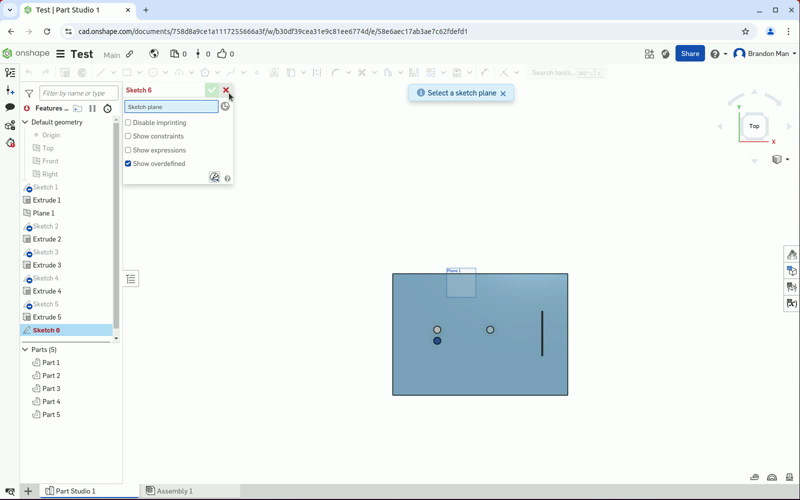
mouse_move(69, 215)
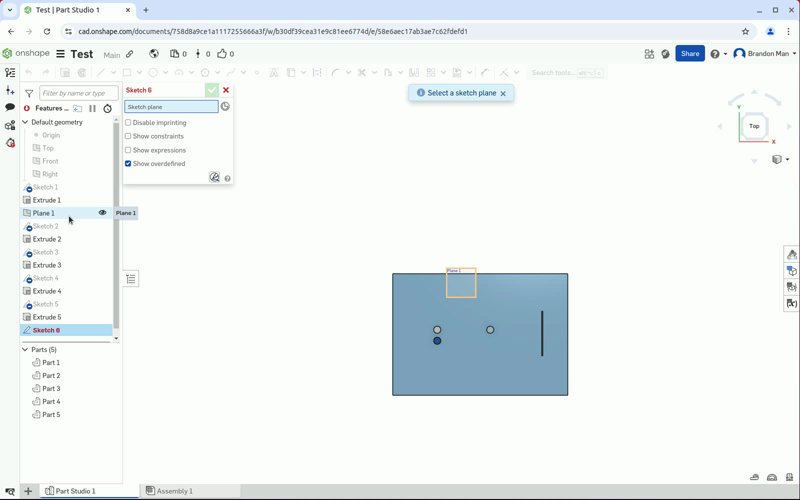
click(69, 215)
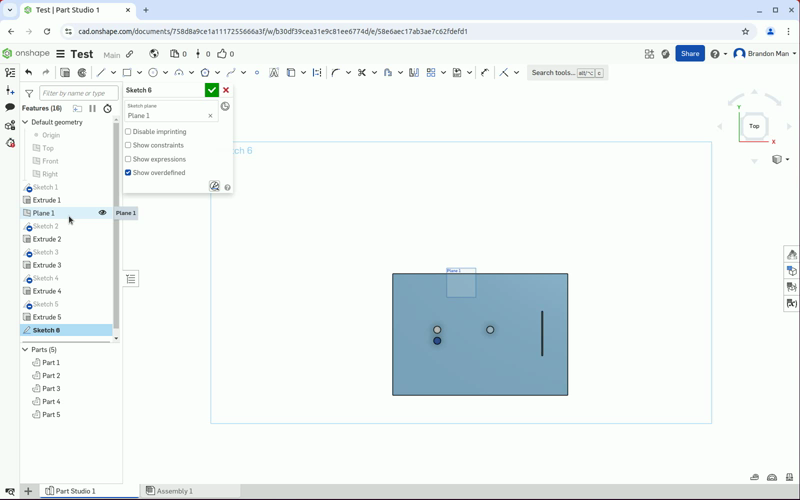
mouse_move(73, 352)
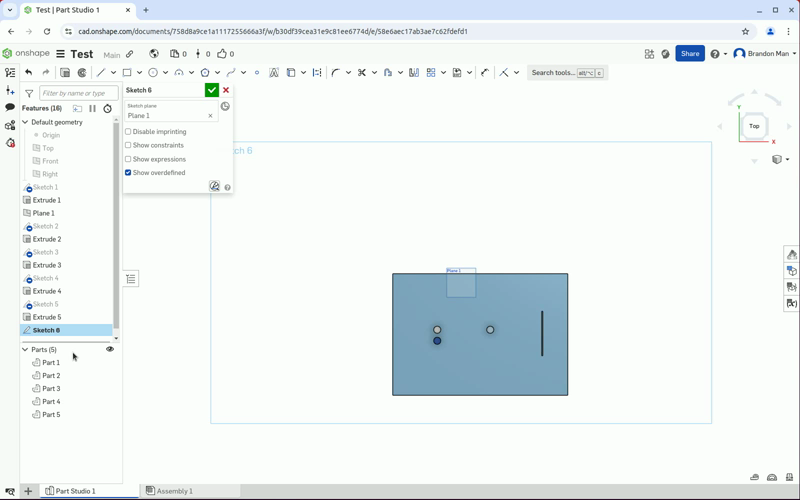
key(y)
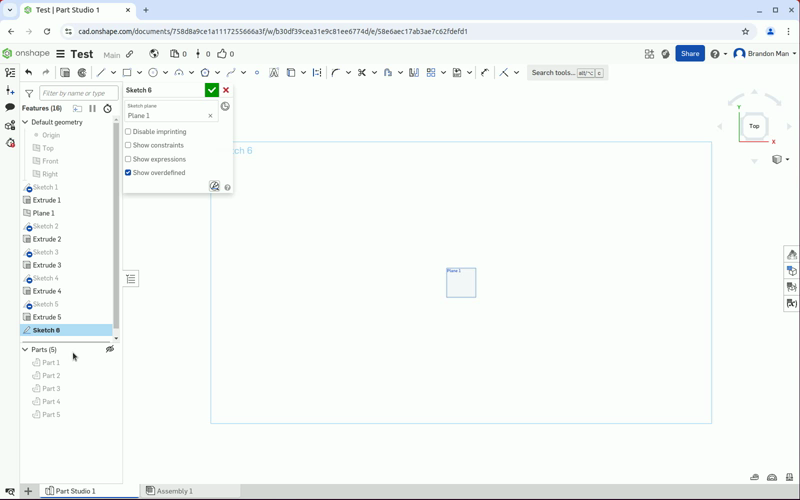
key(c)
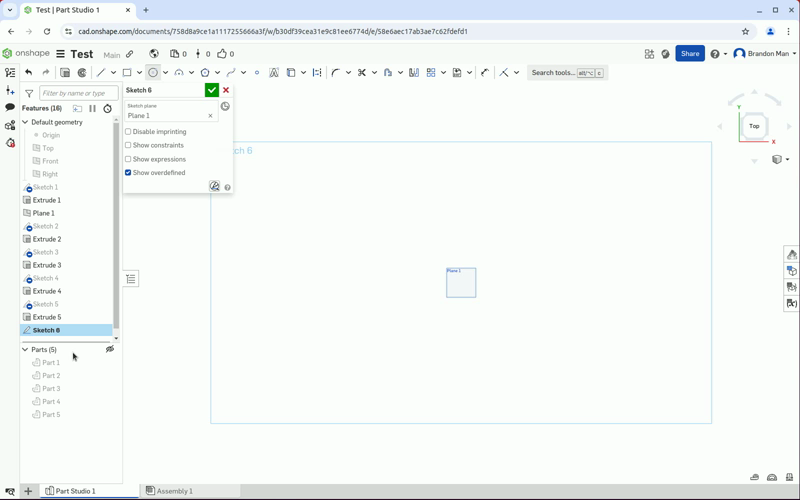
key_down(shift)
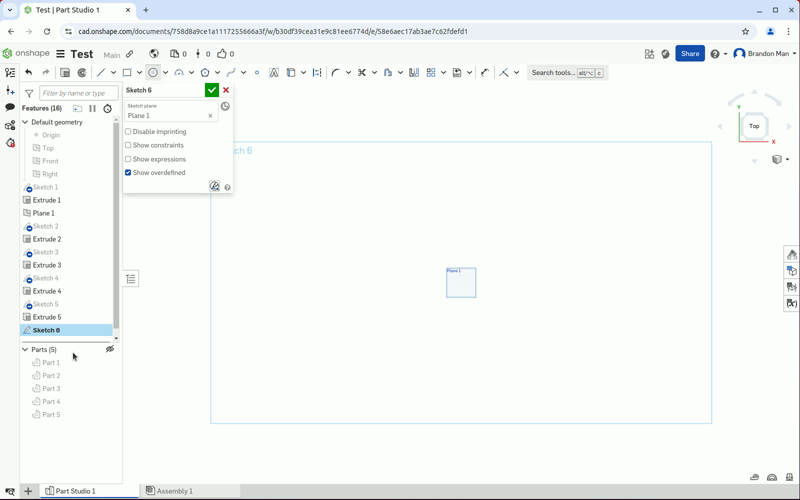
mouse_move(437, 387)
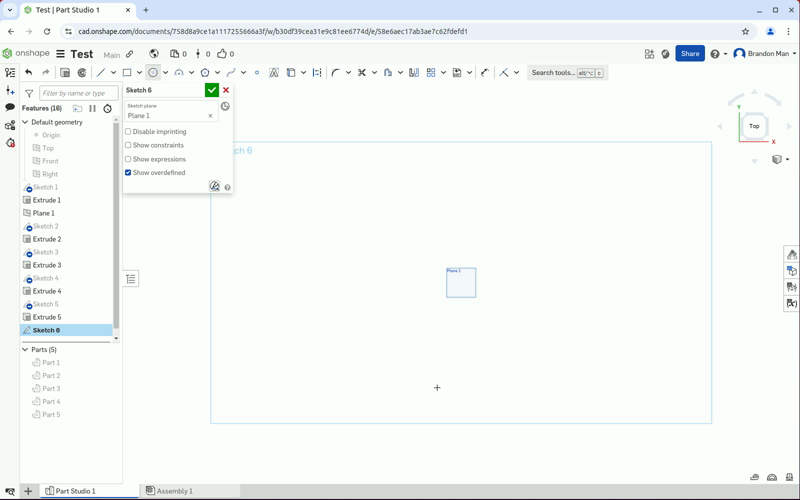
click(437, 387)
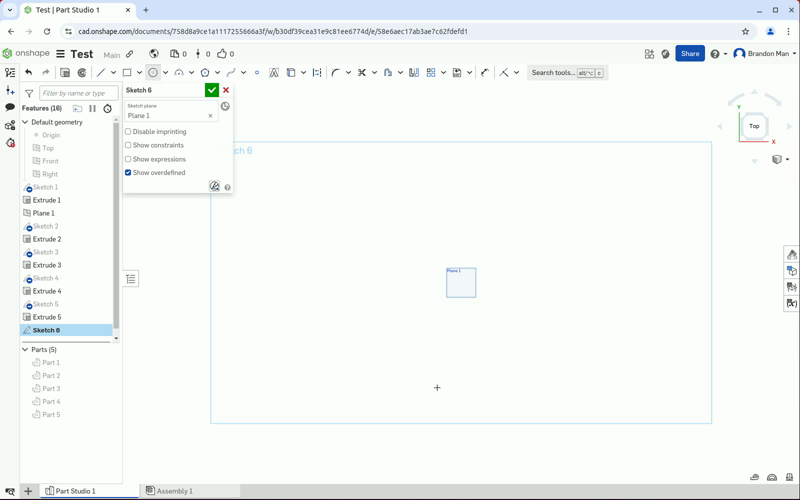
key_up(shift)
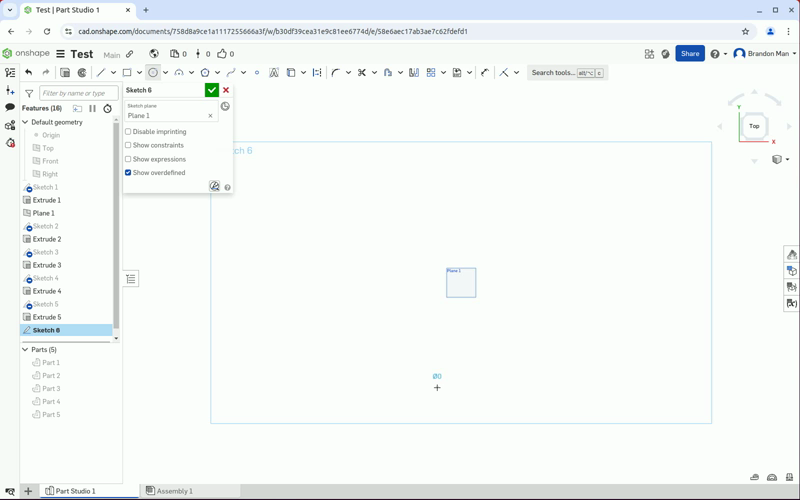
mouse_move(440, 387)
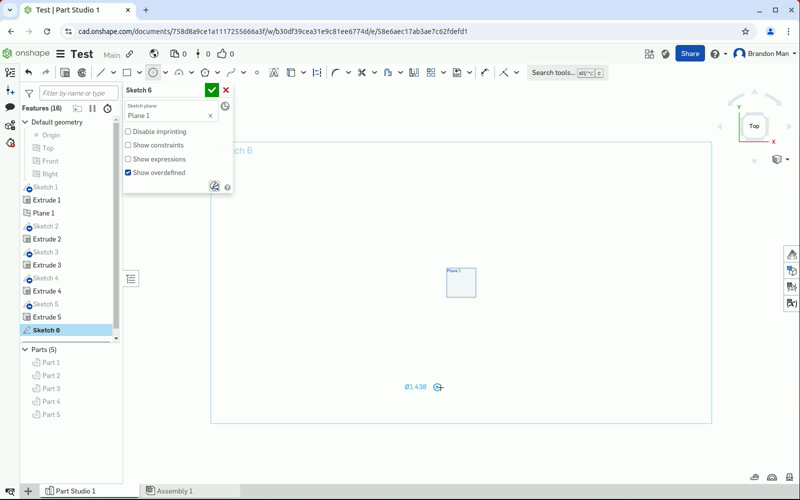
click(440, 387)
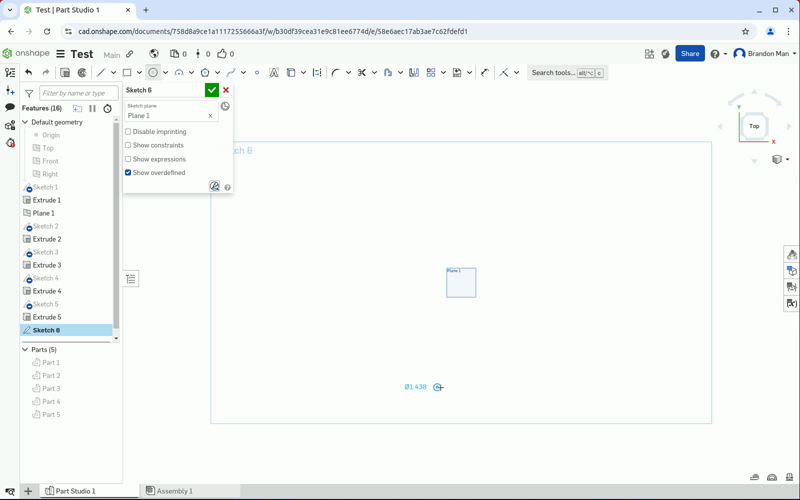
key(esc)
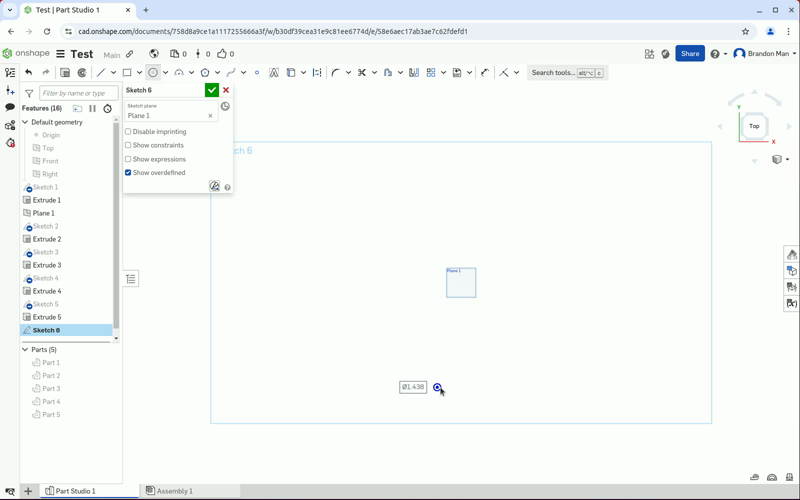
mouse_move(438, 387)
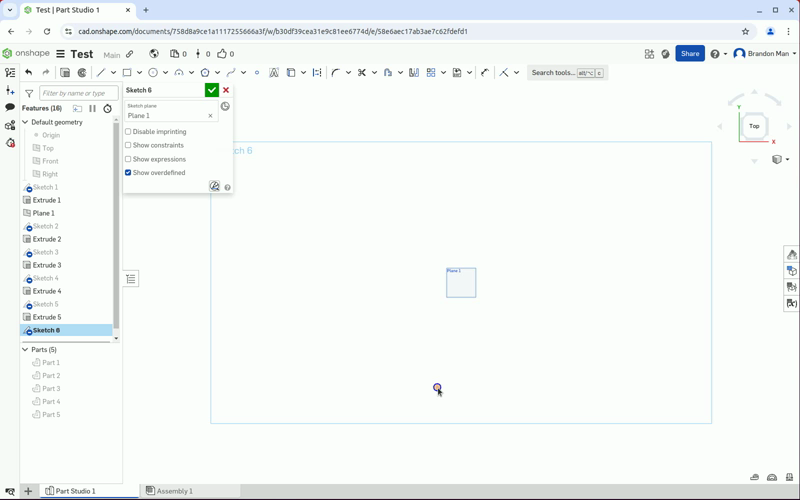
scroll(6)
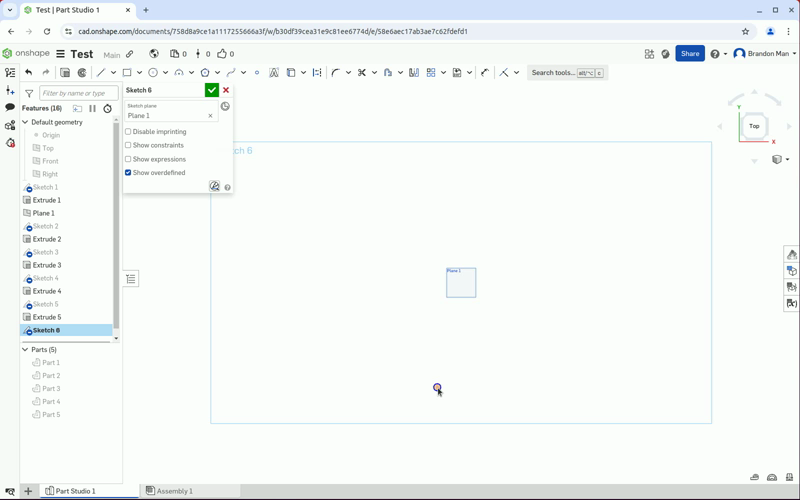
scroll(6)
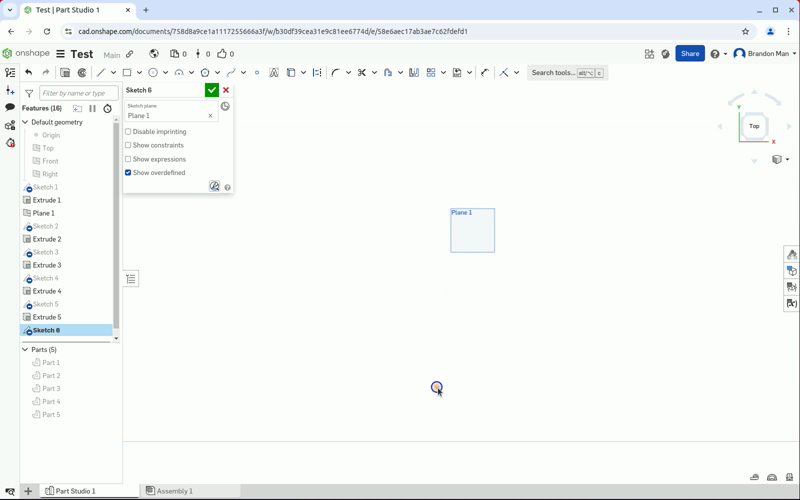
scroll(6)
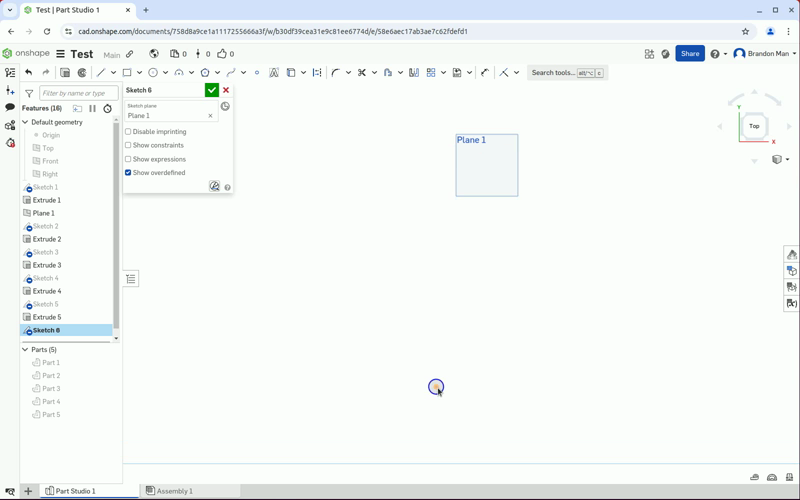
scroll(6)
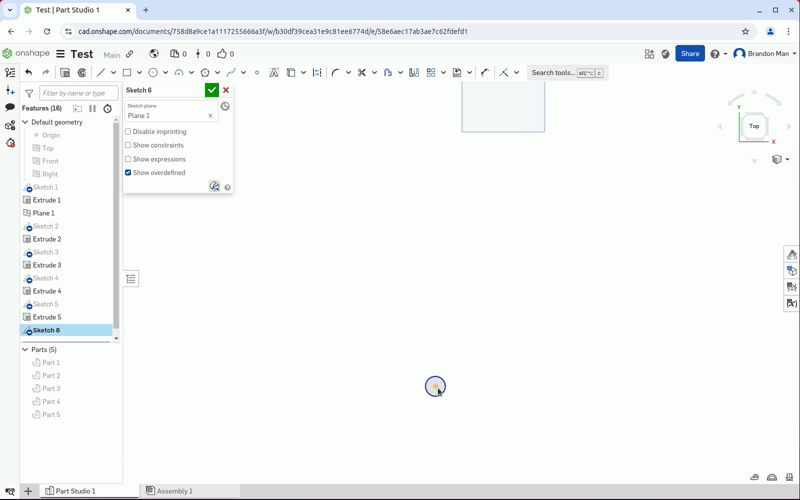
scroll(6)
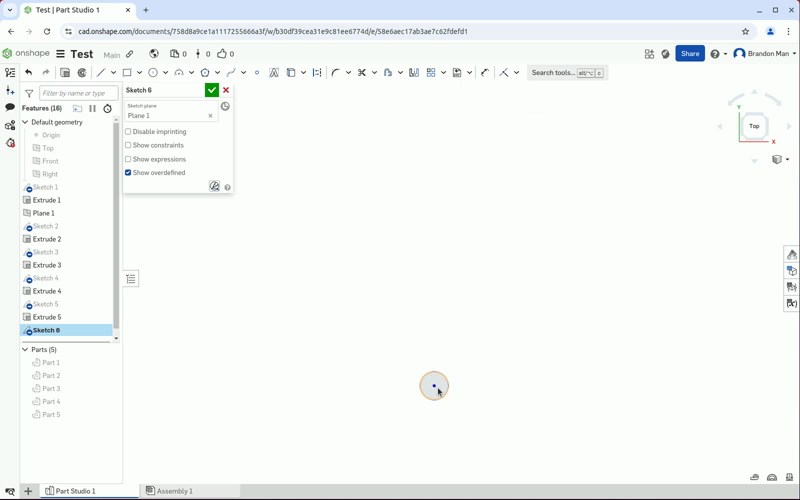
scroll(6)
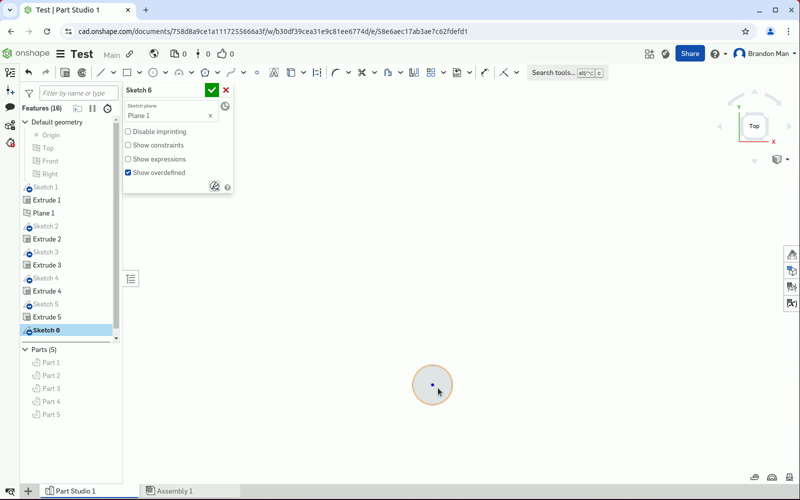
scroll(6)
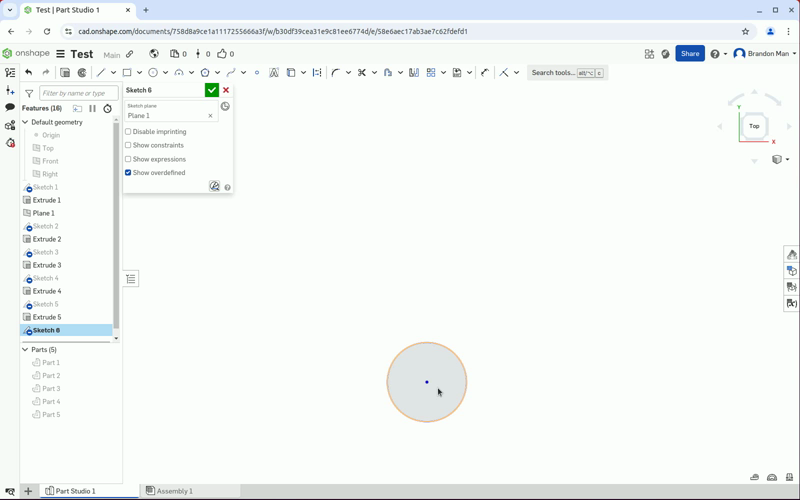
click(438, 387)
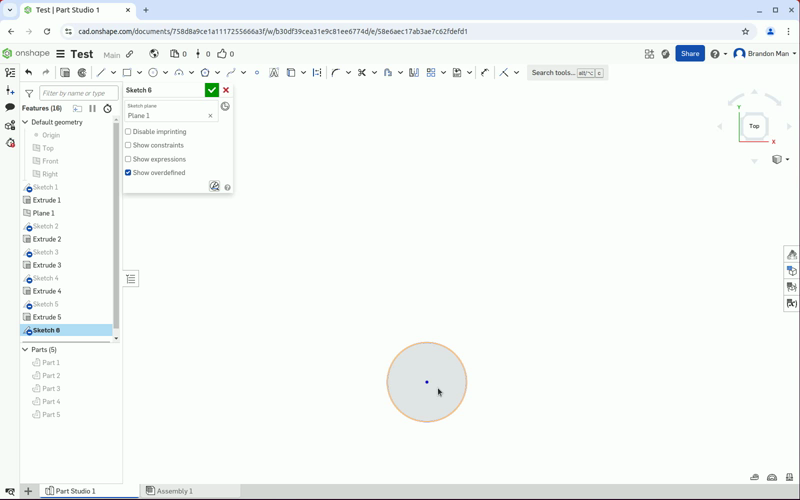
scroll(-6)
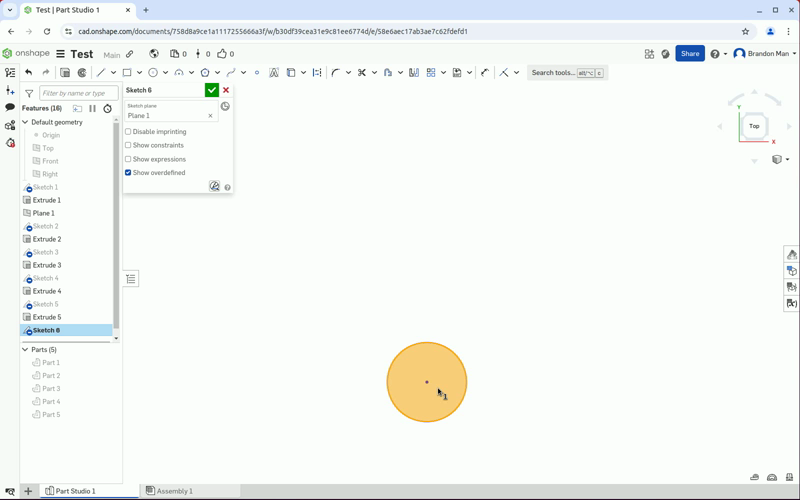
scroll(-6)
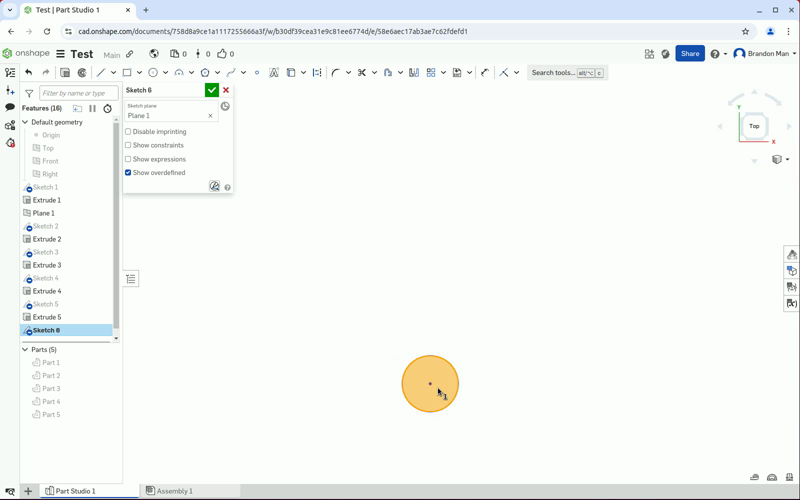
scroll(-6)
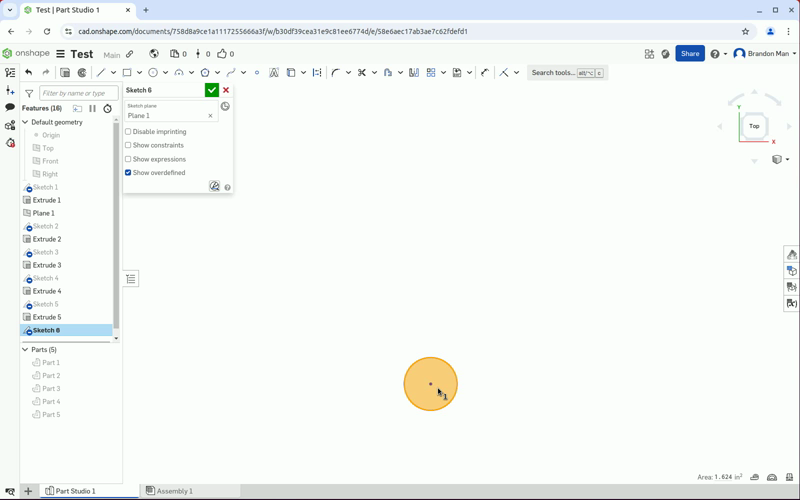
scroll(-6)
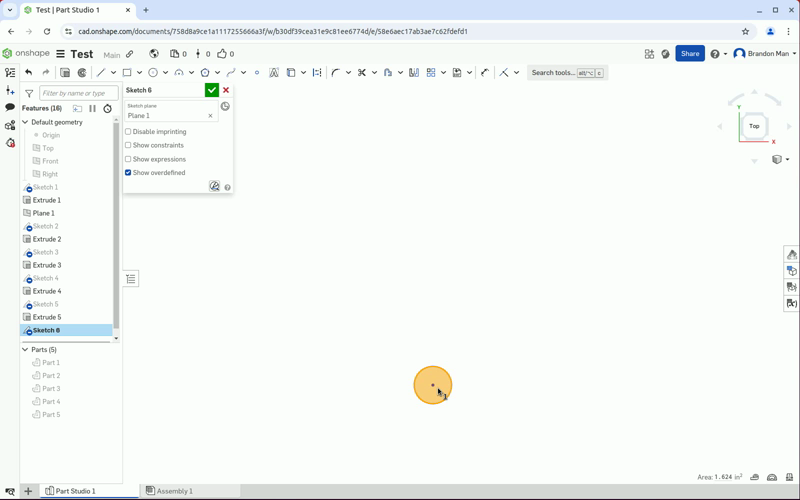
scroll(-6)
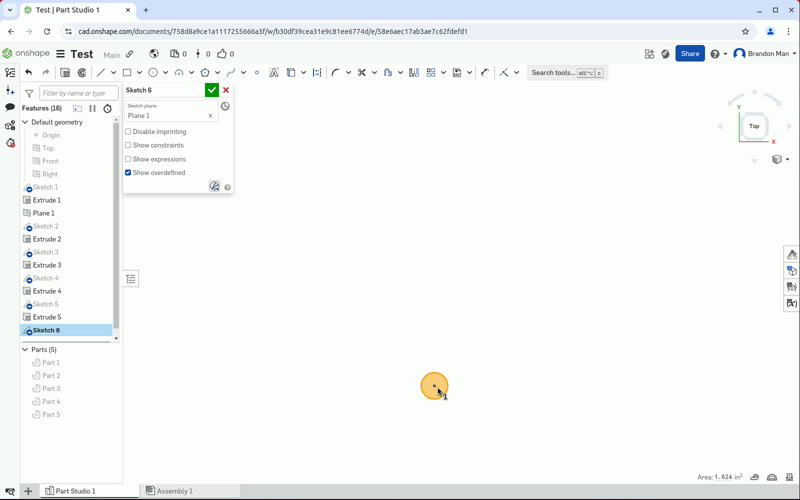
scroll(-6)
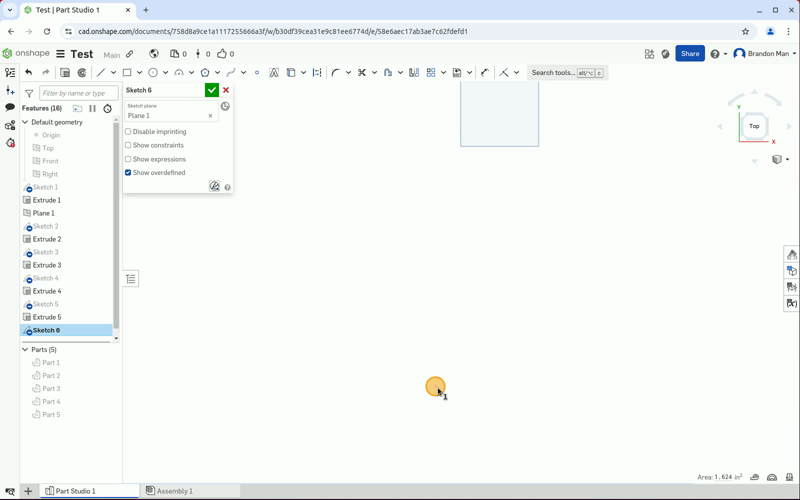
scroll(-6)
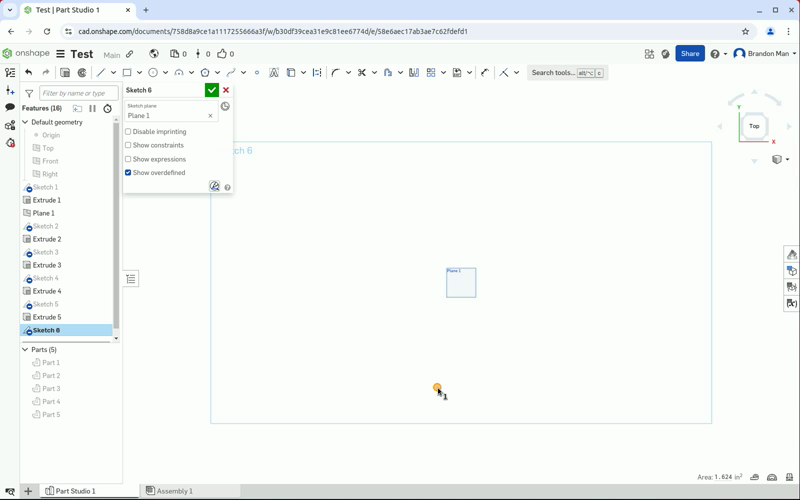
mouse_move(73, 352)
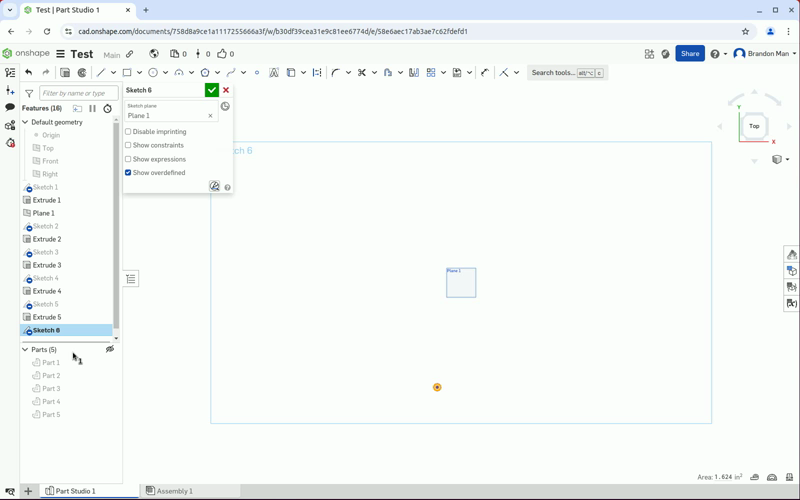
key(shift+y)
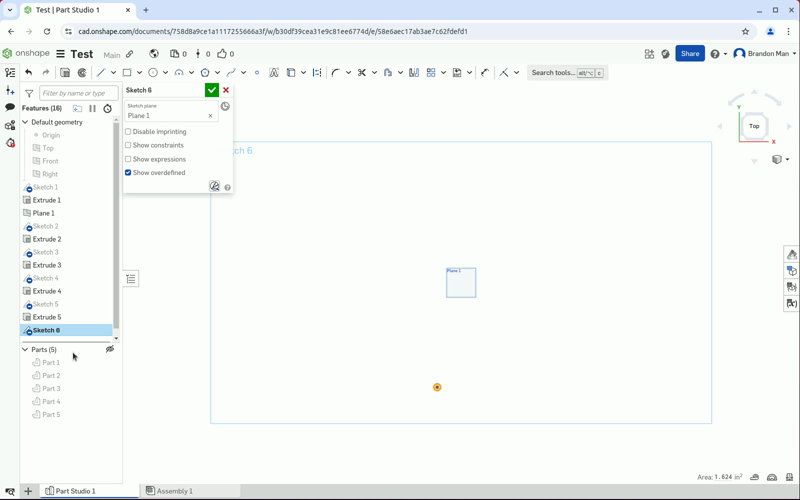
key(shift+e)
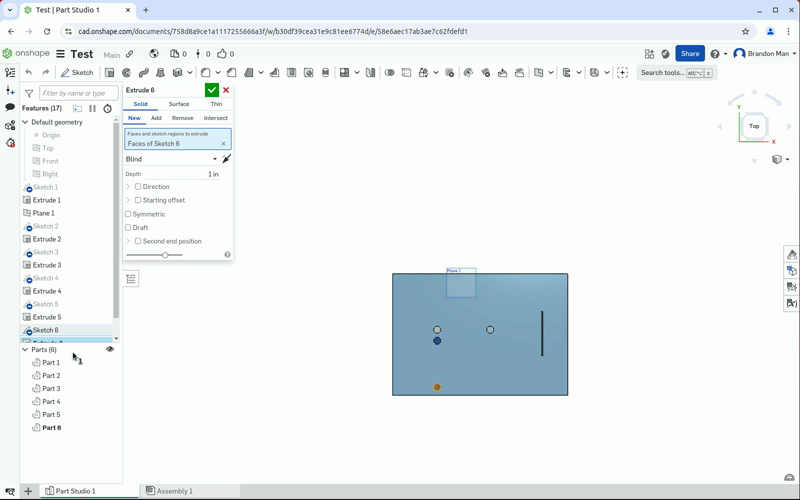
mouse_move(143, 106)
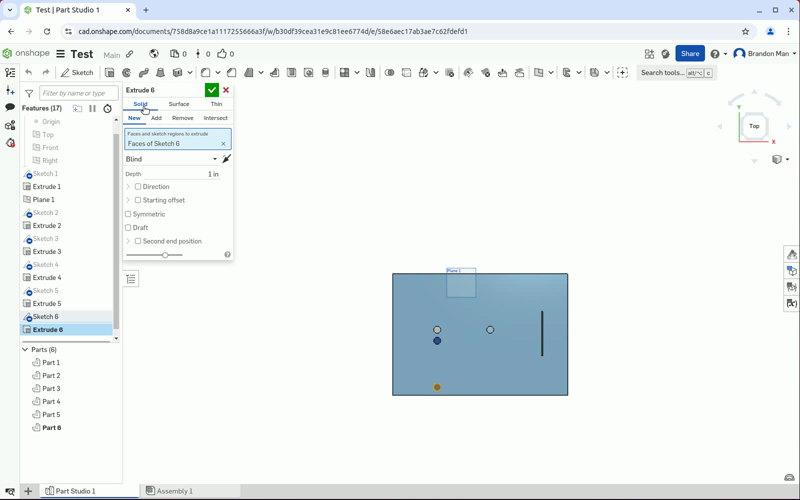
click(143, 106)
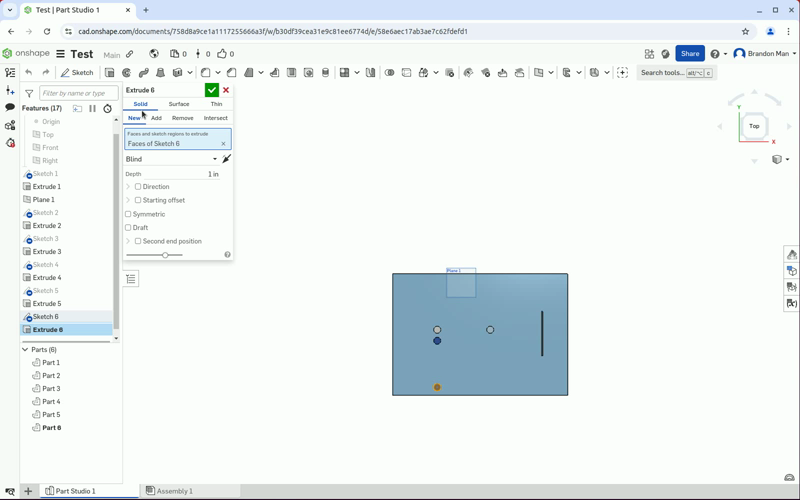
mouse_move(137, 120)
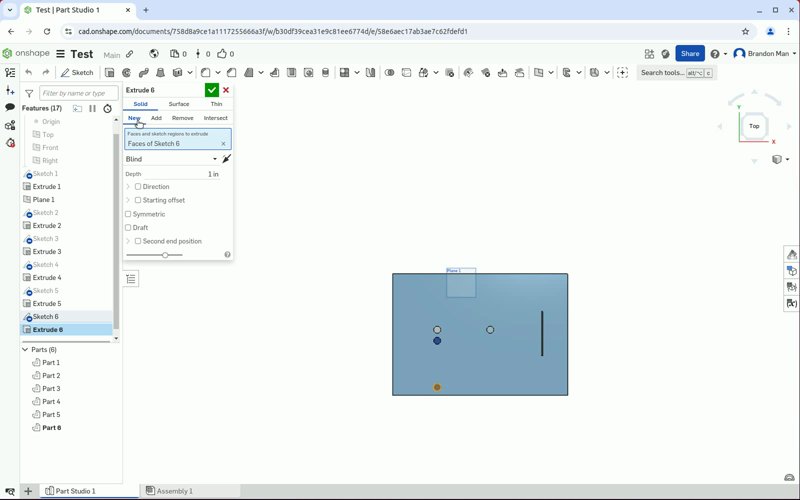
click(137, 120)
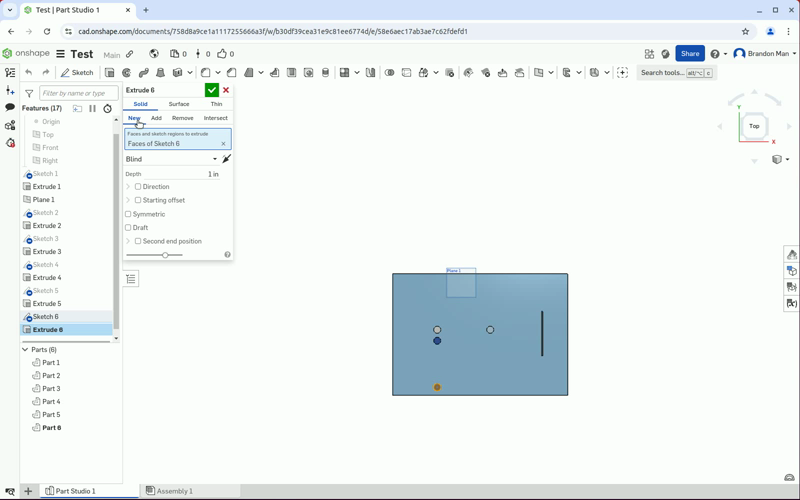
key(tab, 4)
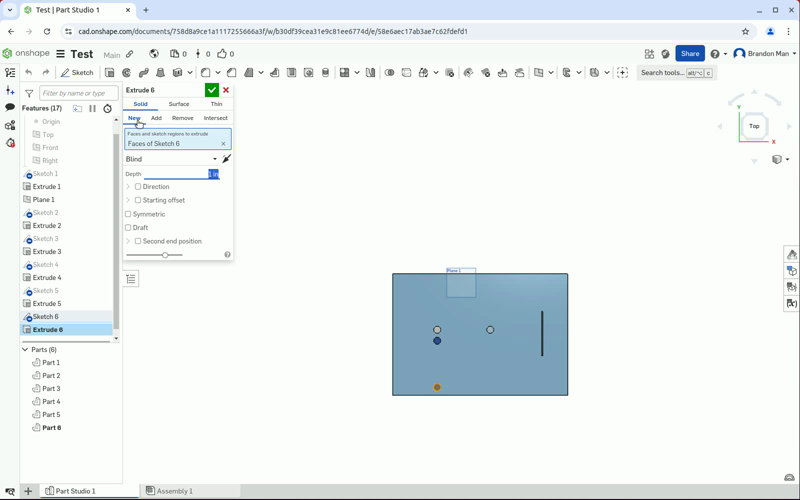
text(1.685)
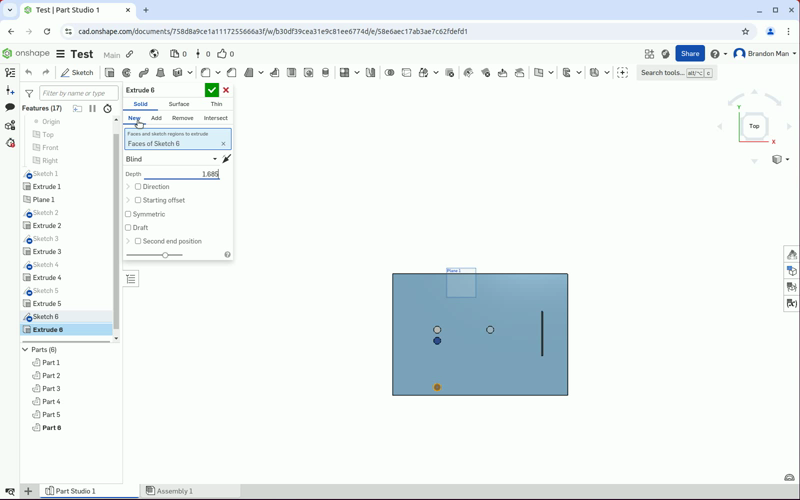
key(enter)
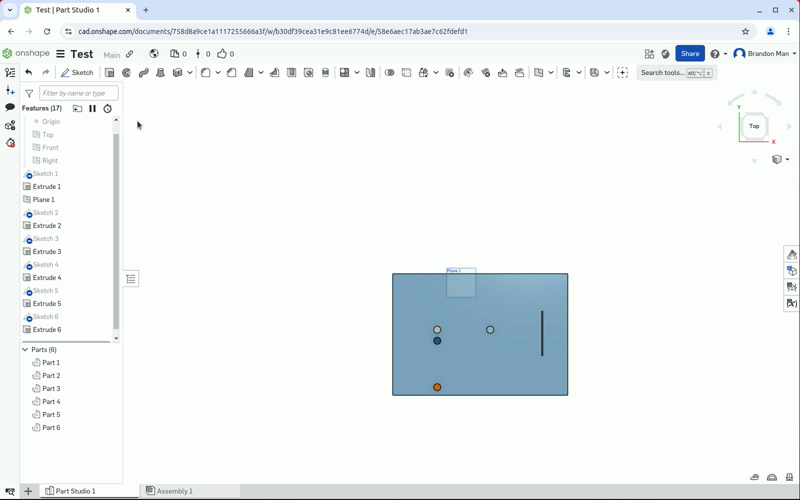
key(shift+h)
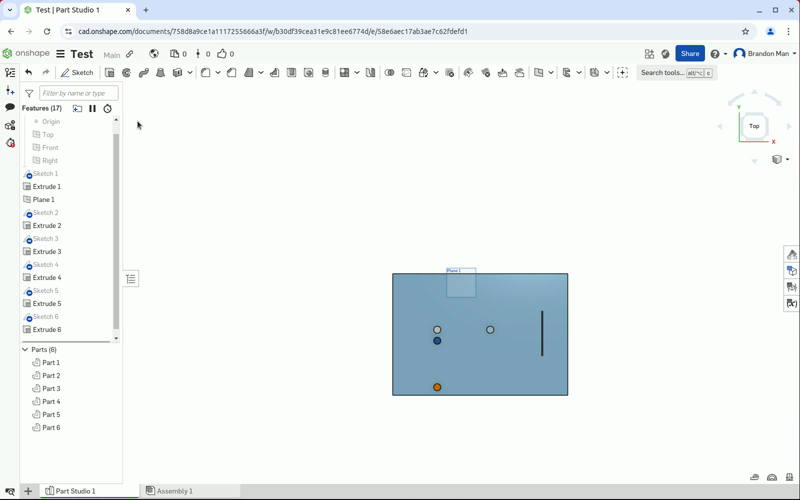
key(shift+h)
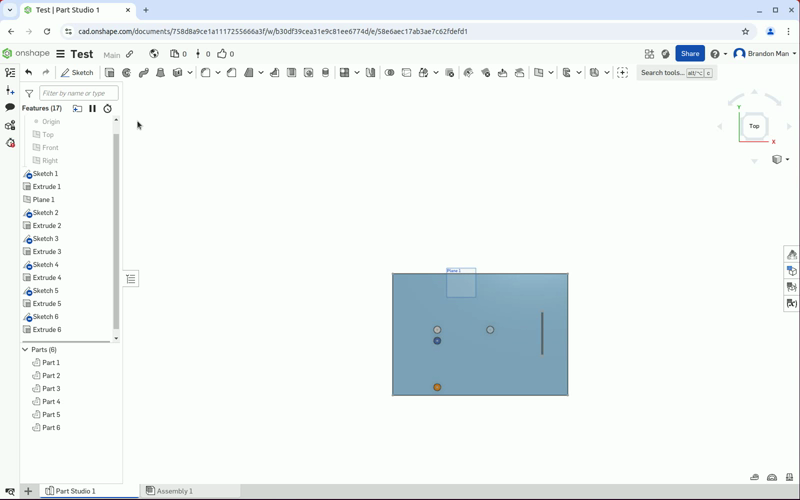
key(shift+7)
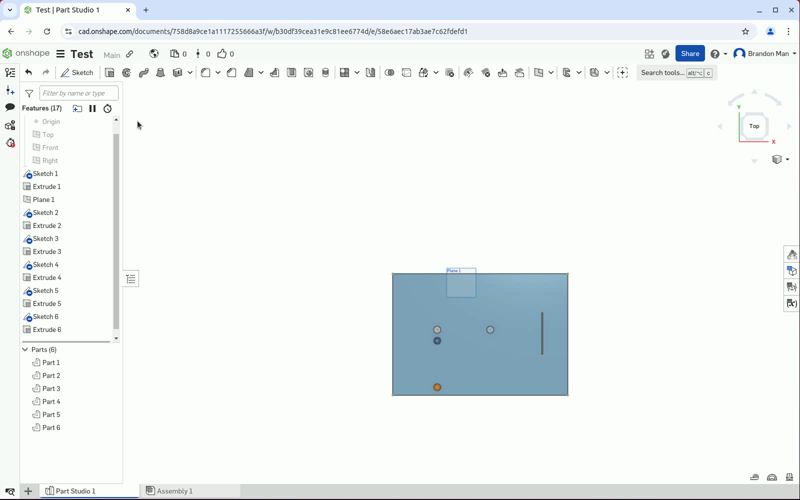
key(up, 3)
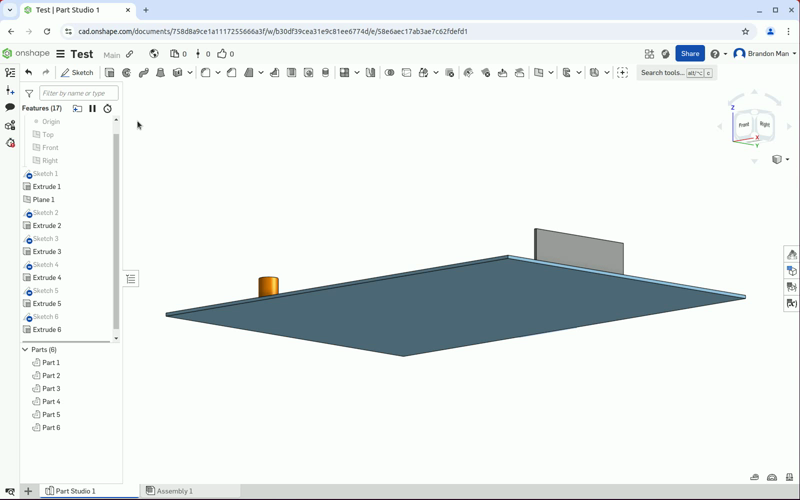
key(left, 3)
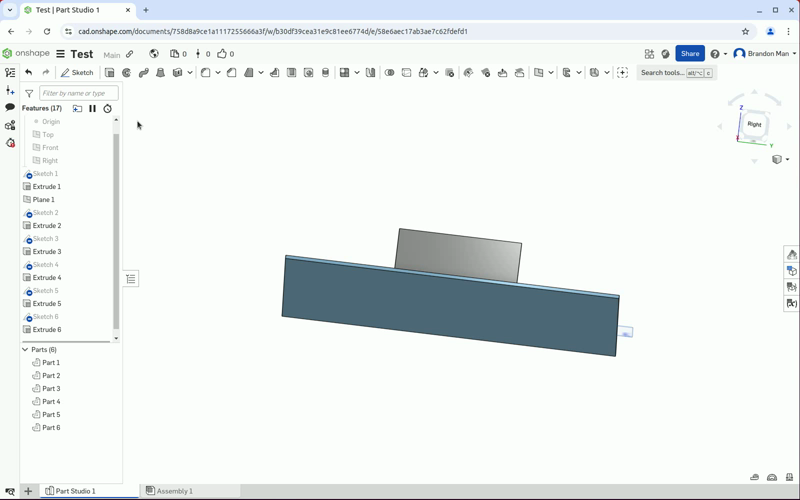
key(right, 3)
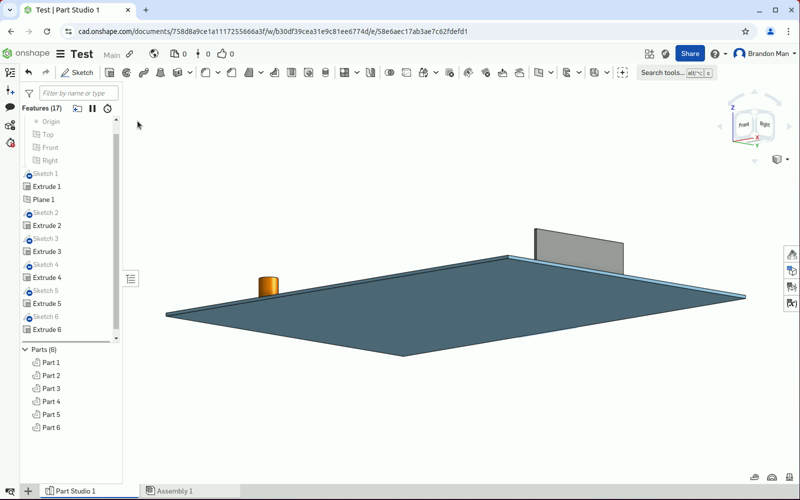
key(down, 3)
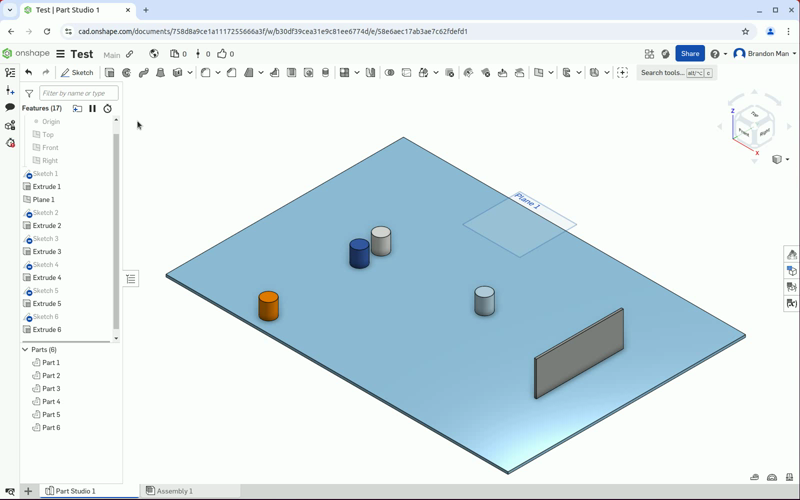
mouse_move(69, 176)
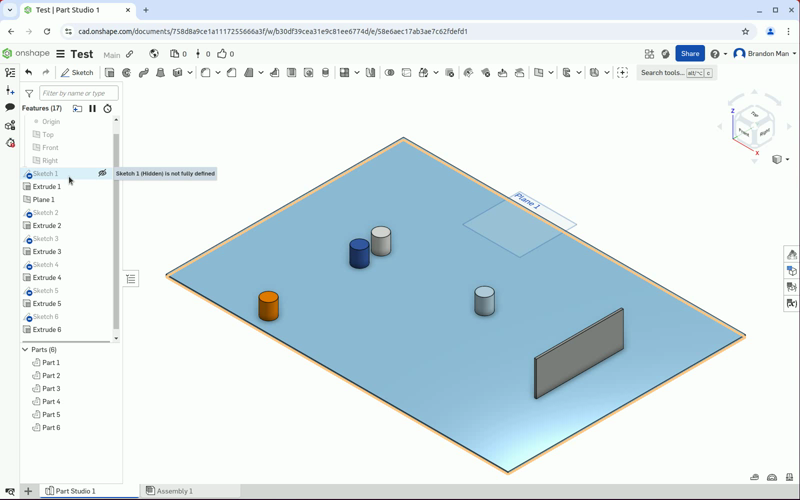
click(69, 176)